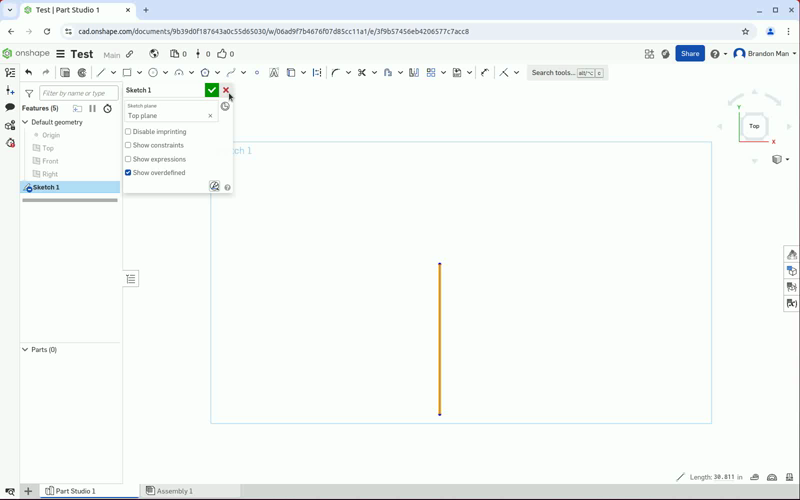
key(shift+h)
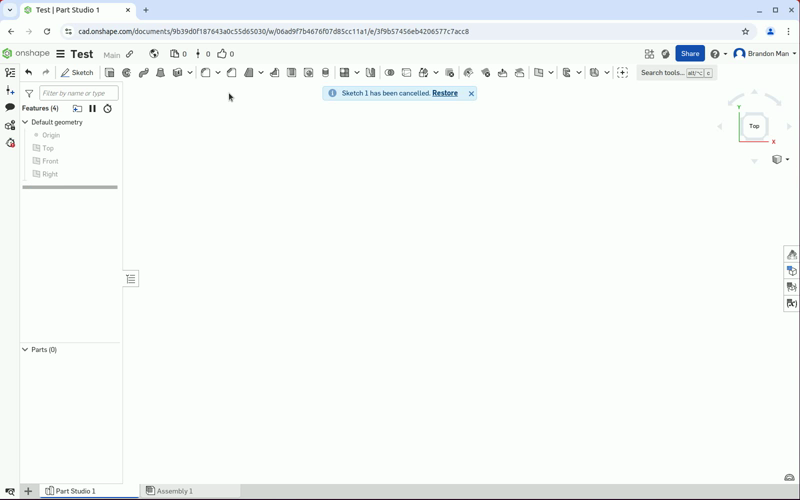
mouse_move(73, 352)
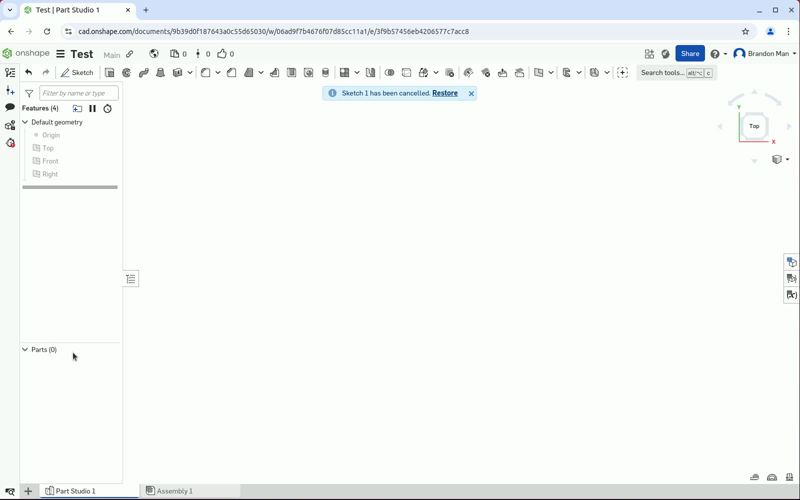
key(y)
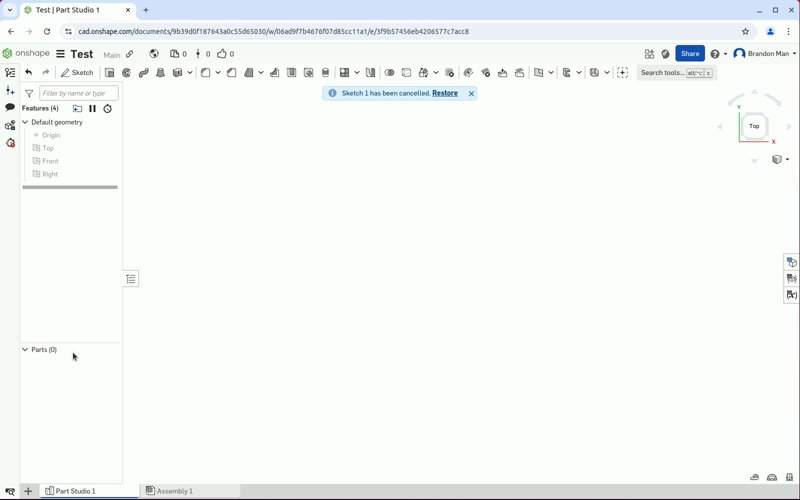
key(shift+p)
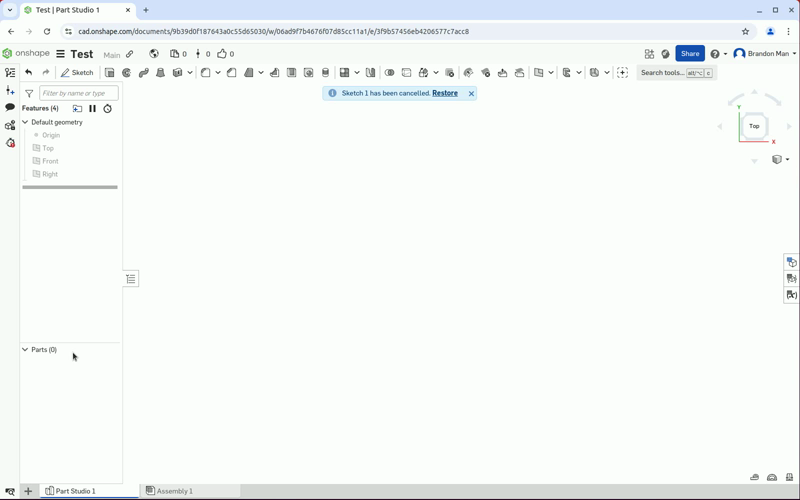
key(space)
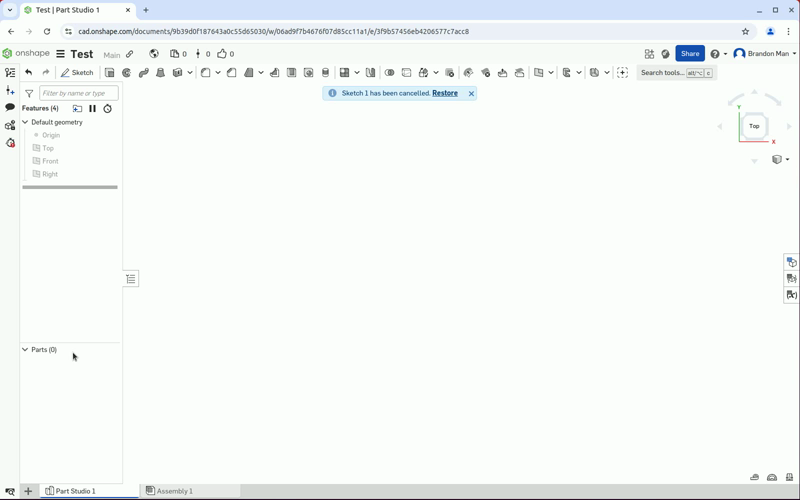
key_down(shift)
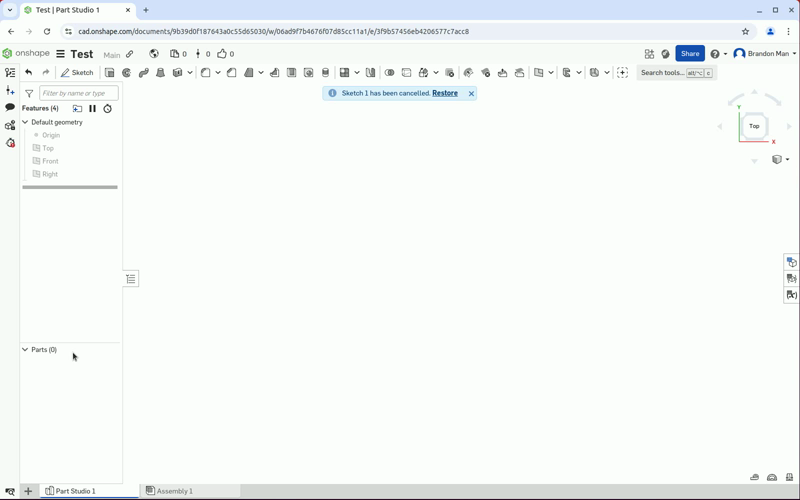
key(up)
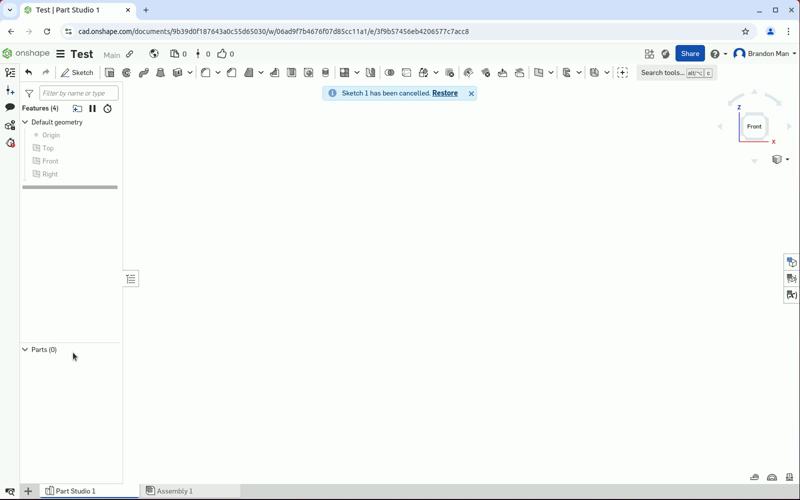
key_up(shift)
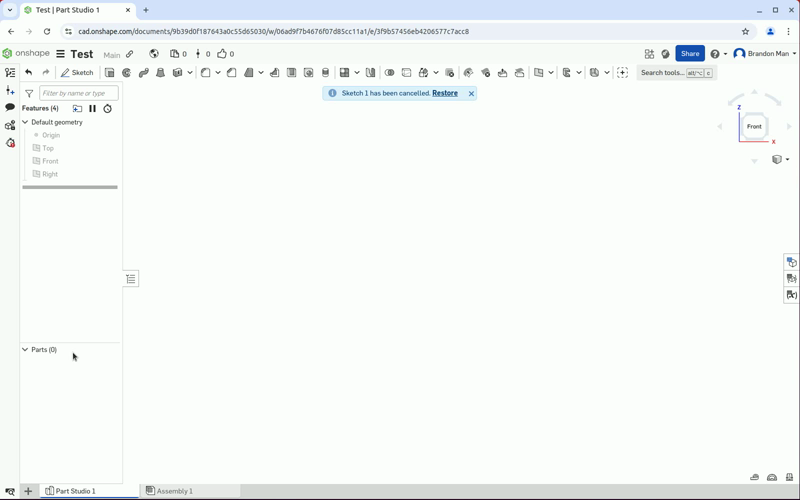
mouse_move(73, 352)
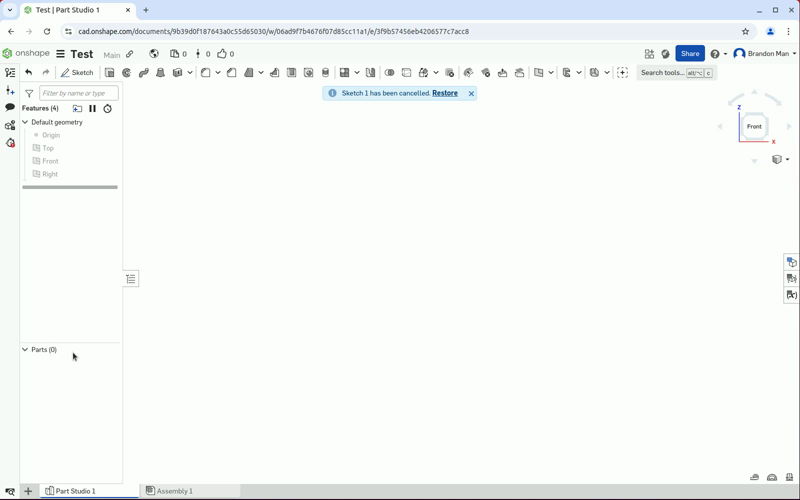
key(shift+y)
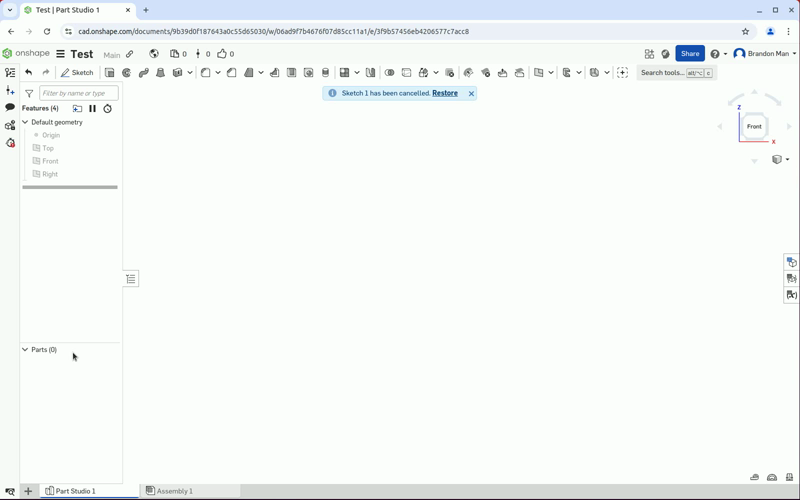
key(shift+s)
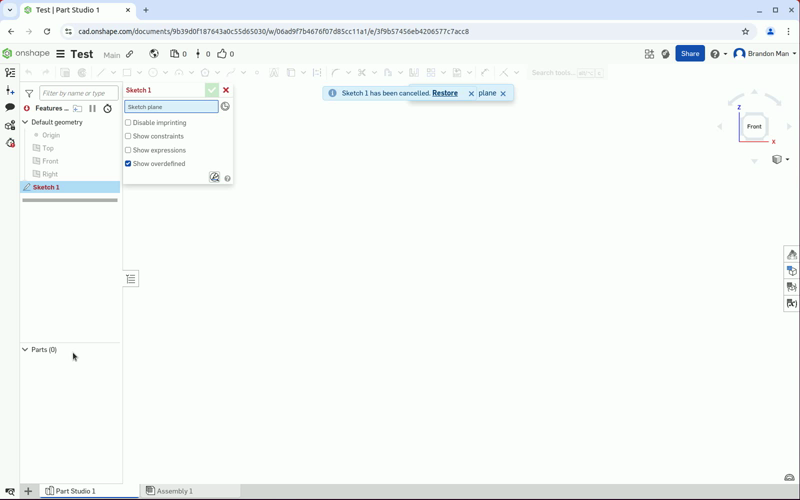
mouse_move(73, 163)
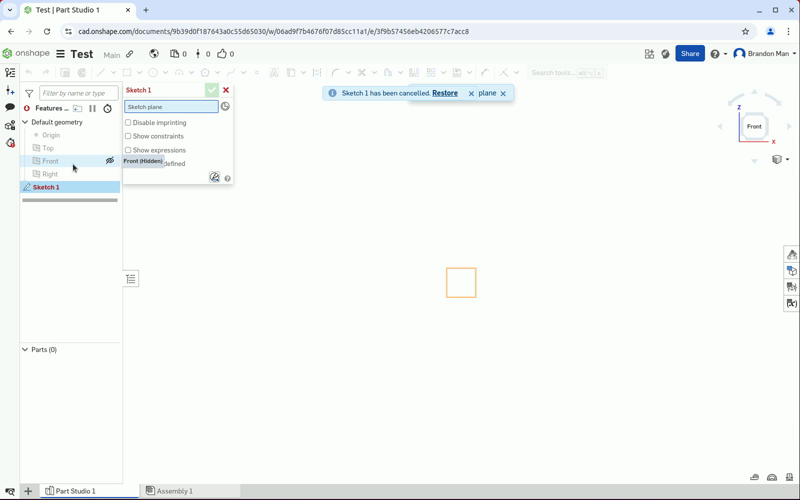
click(73, 163)
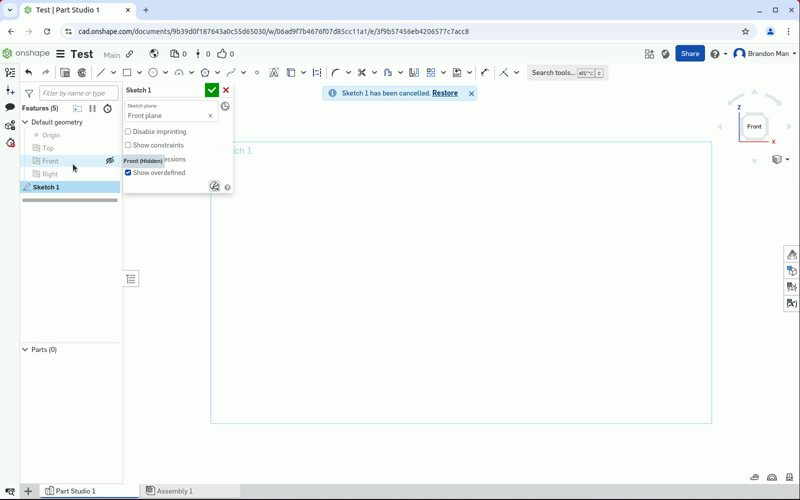
mouse_move(73, 352)
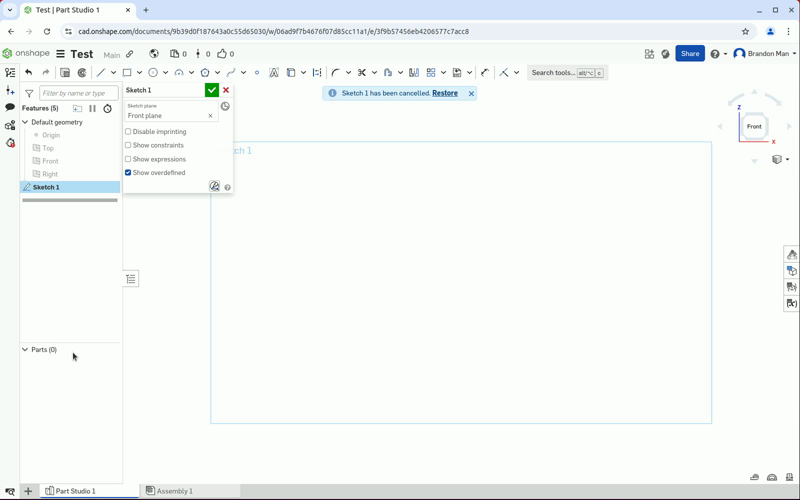
key(y)
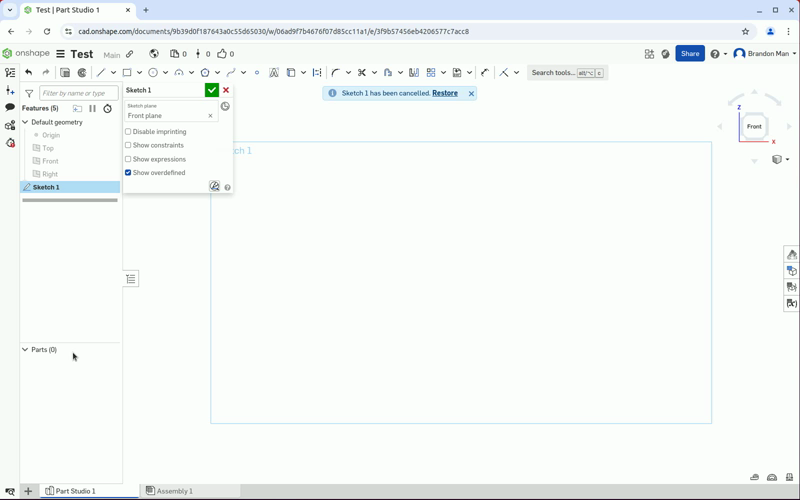
key(l)
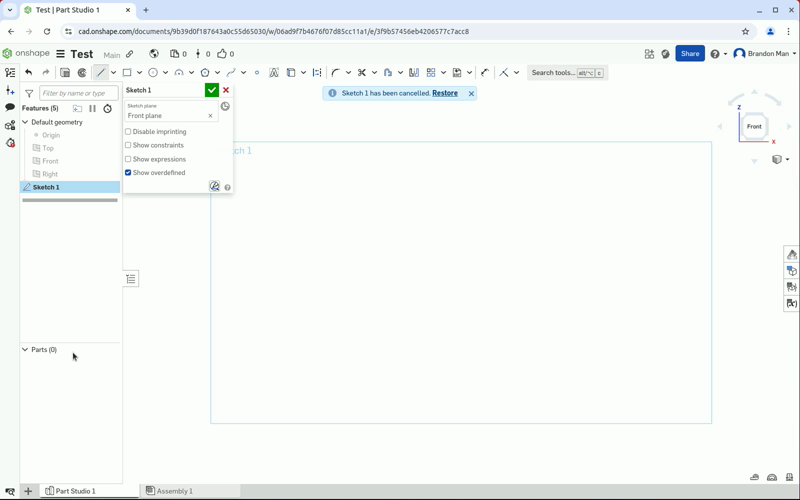
key_down(shift)
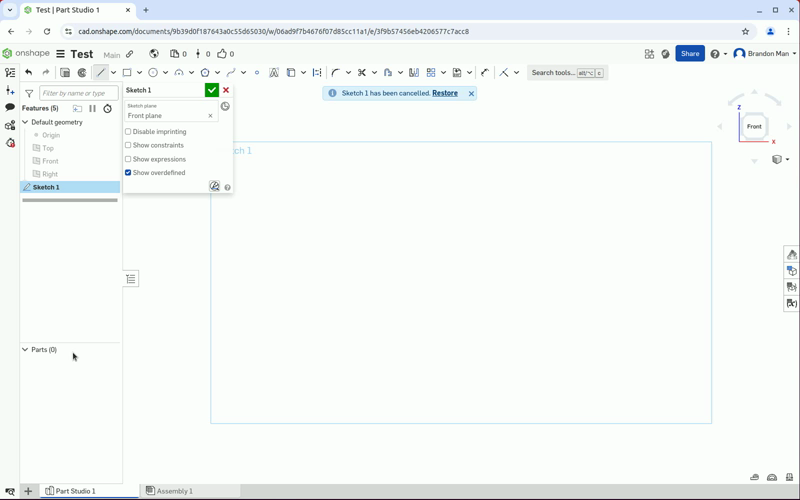
mouse_move(407, 288)
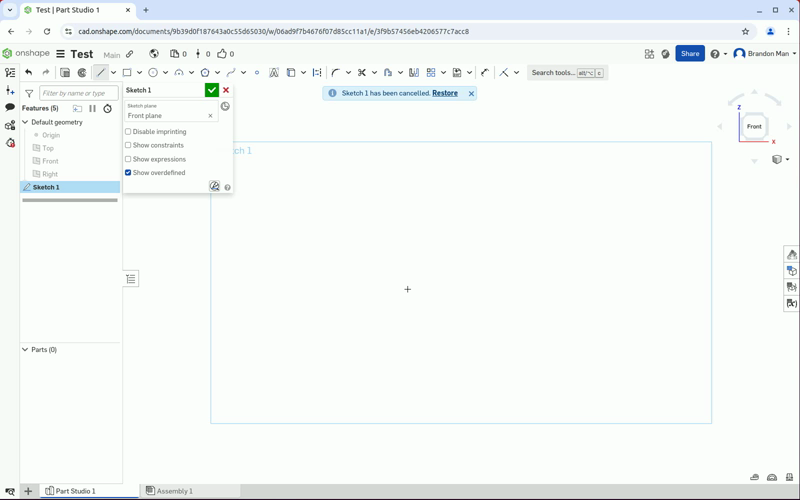
click(407, 288)
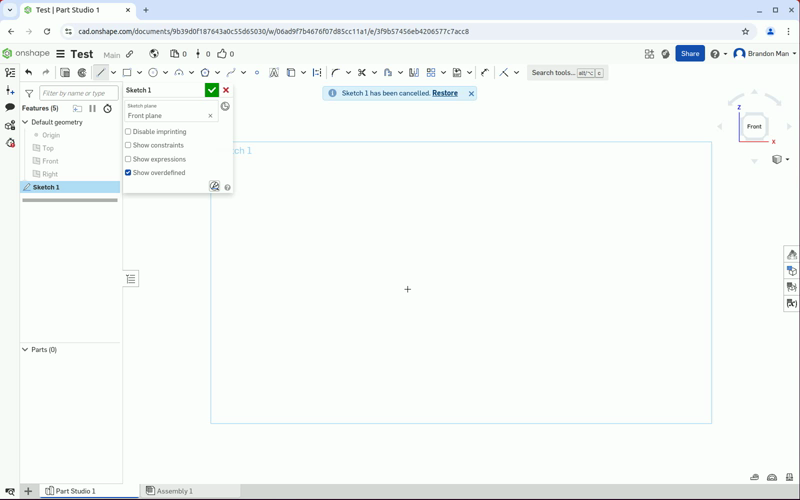
key_up(shift)
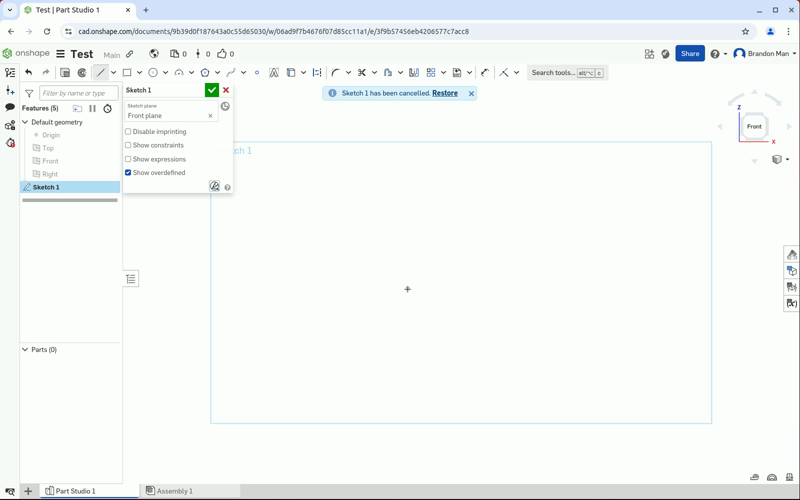
key_down(shift)
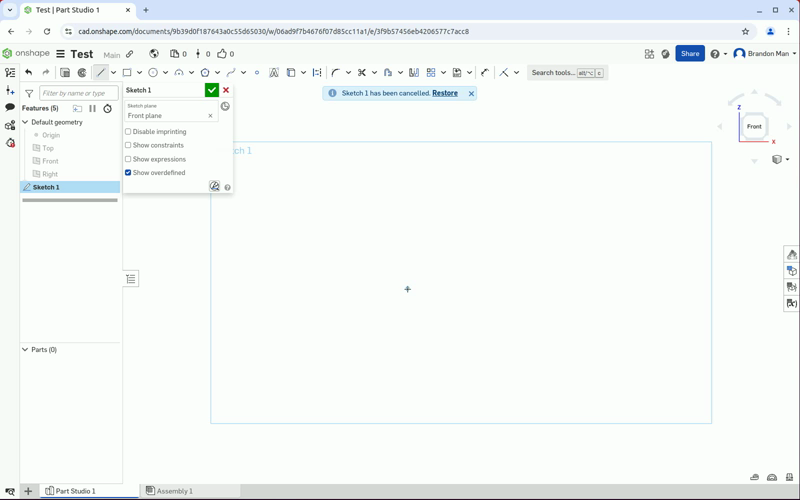
mouse_move(519, 288)
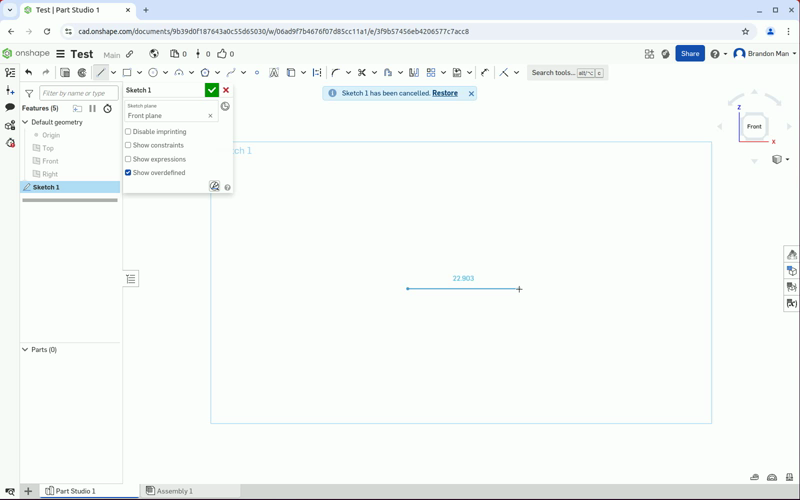
click(519, 288)
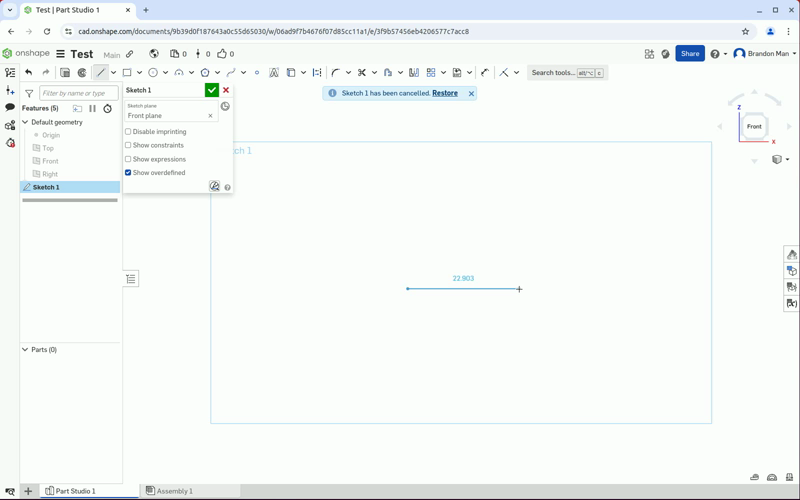
key_up(shift)
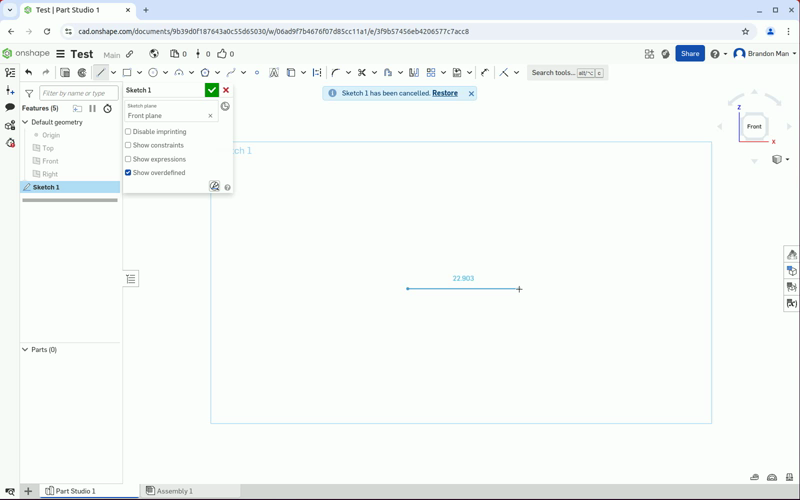
key_down(shift)
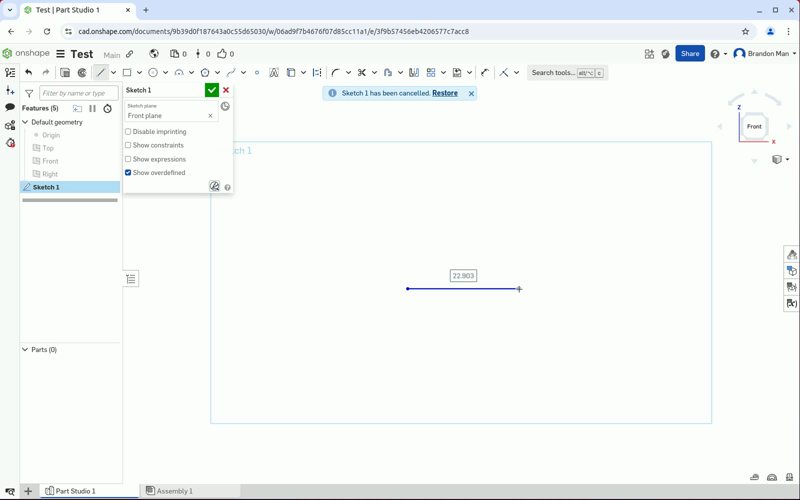
mouse_move(549, 288)
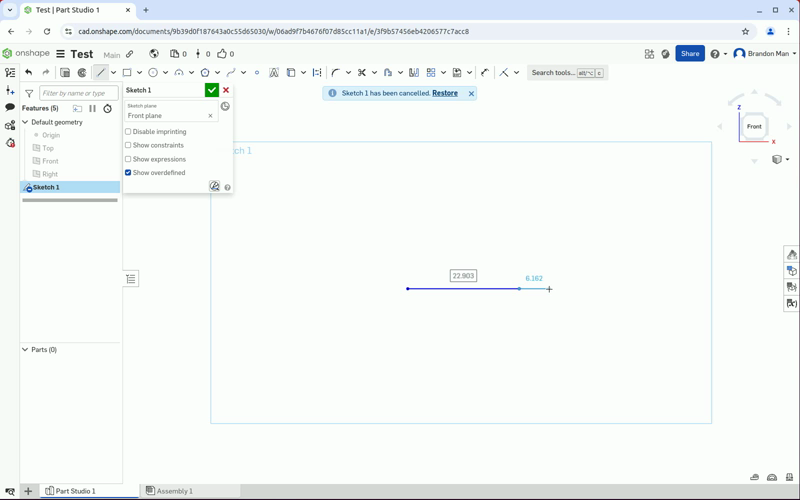
mouse_move(519, 260)
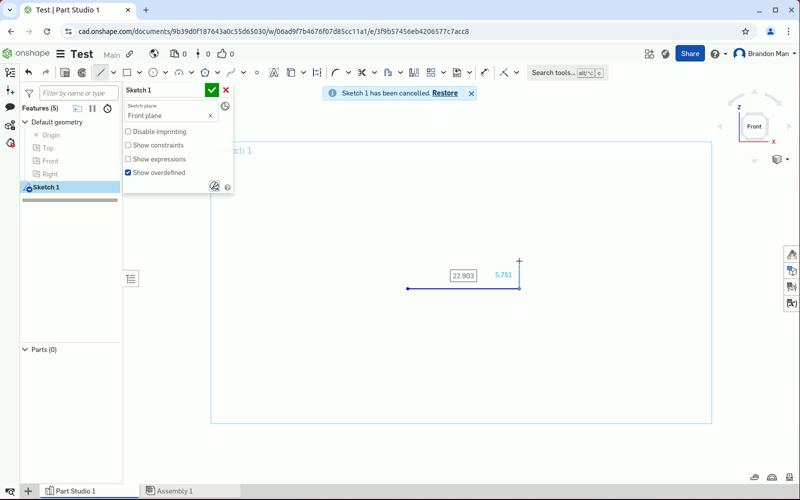
click(519, 260)
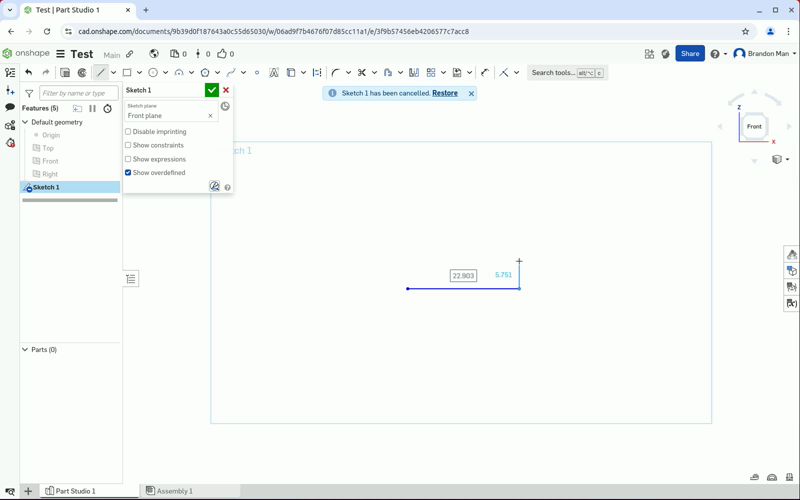
key_up(shift)
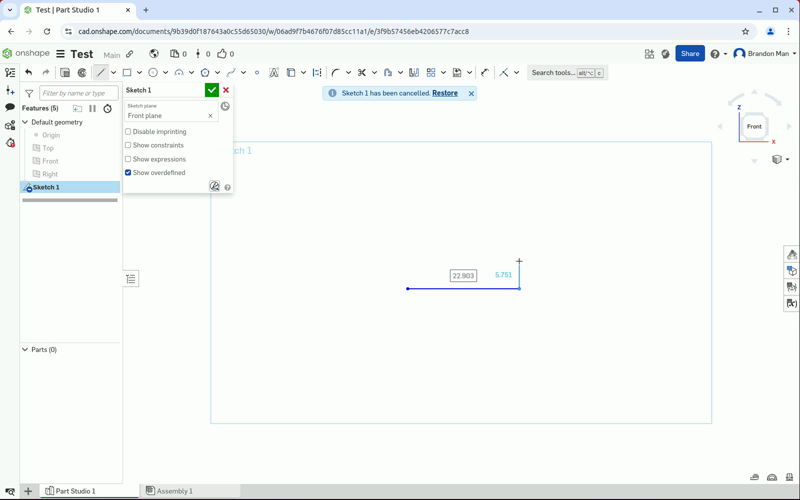
key_down(shift)
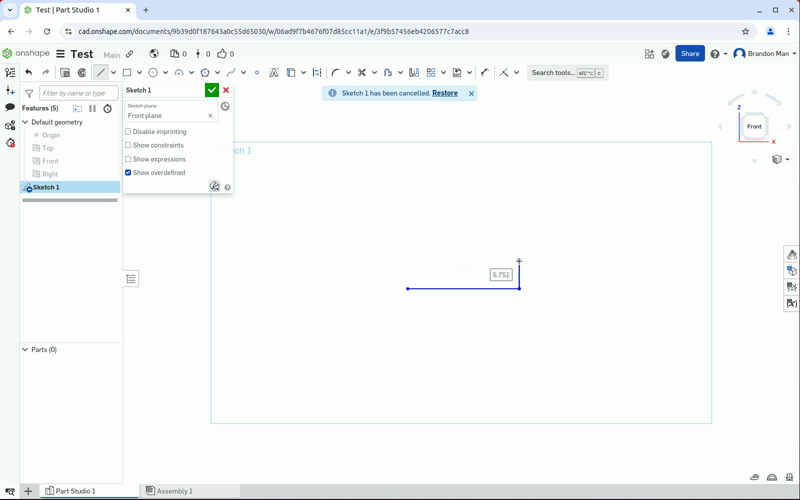
mouse_move(407, 260)
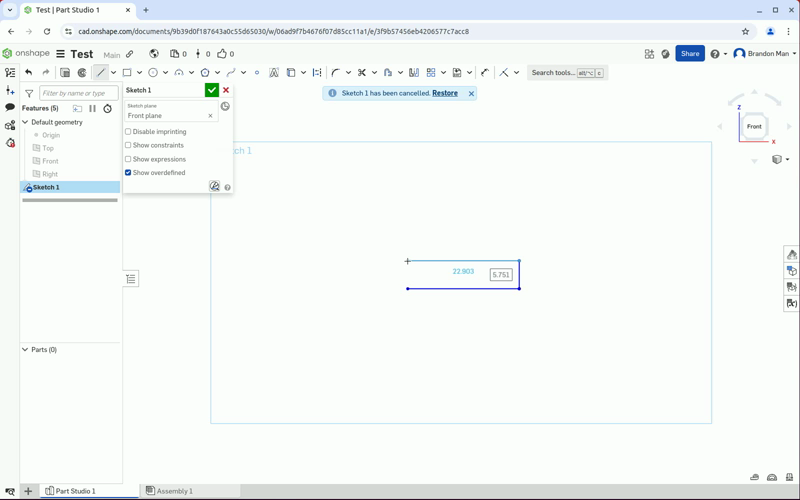
click(407, 260)
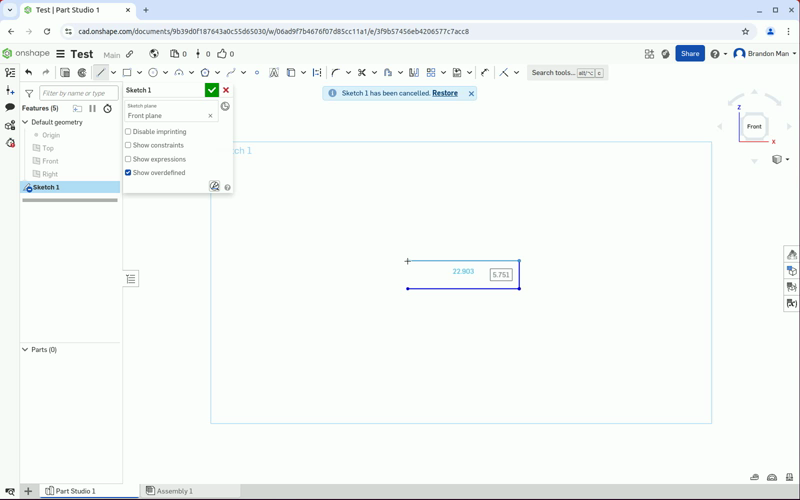
key_up(shift)
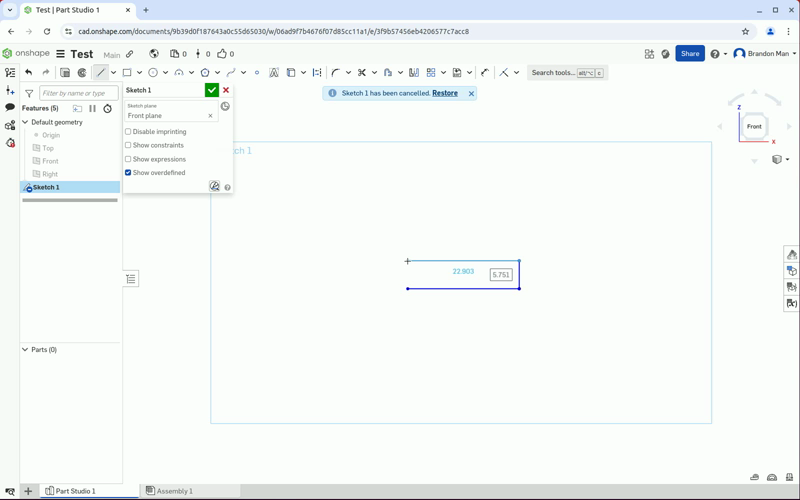
mouse_move(437, 260)
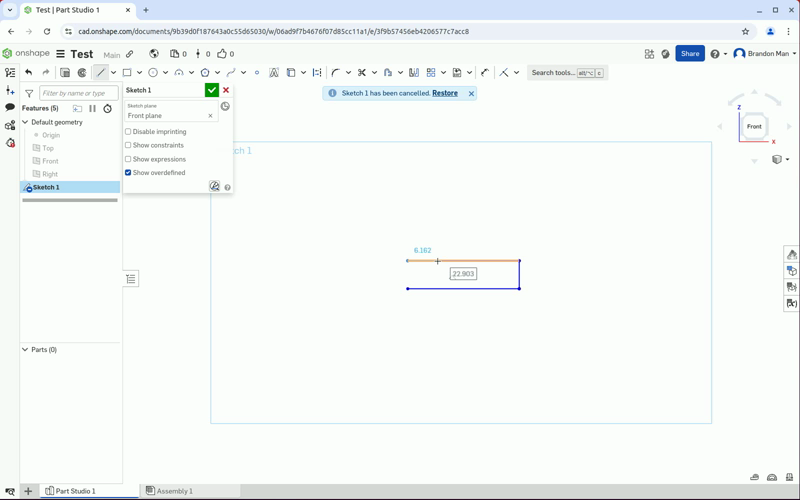
key_down(shift)
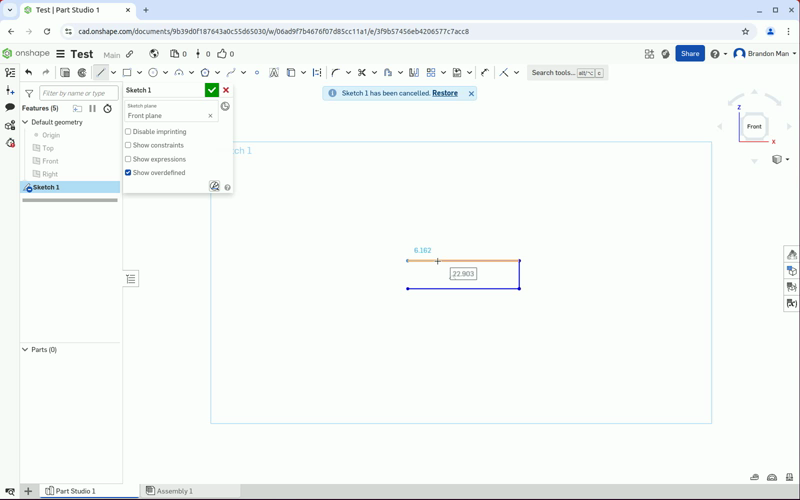
mouse_move(407, 288)
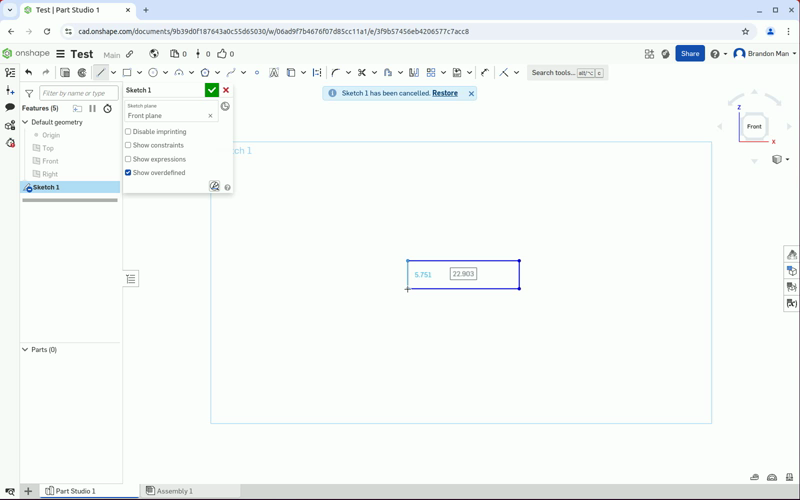
key_up(shift)
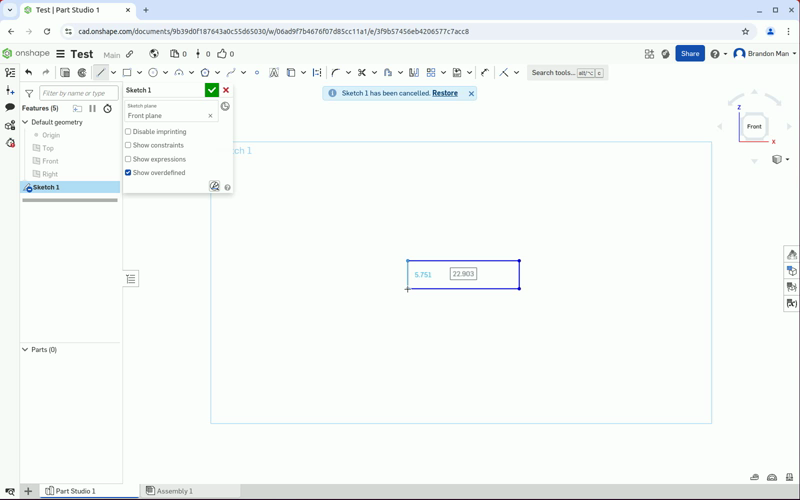
click(407, 288)
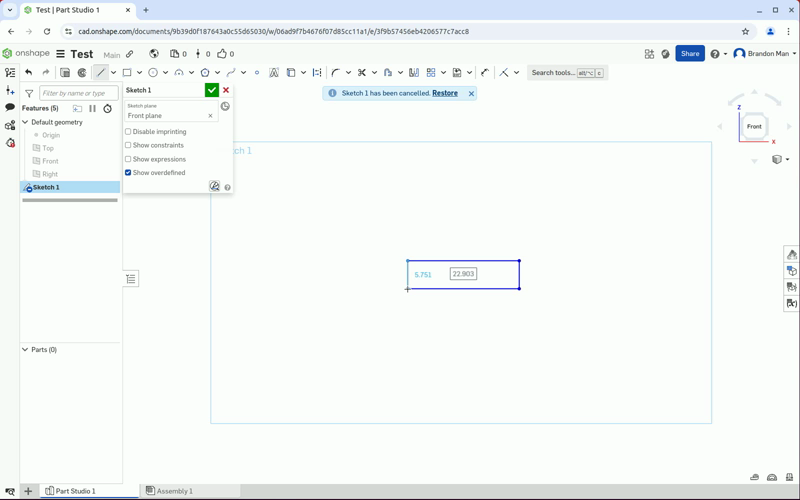
key(esc)
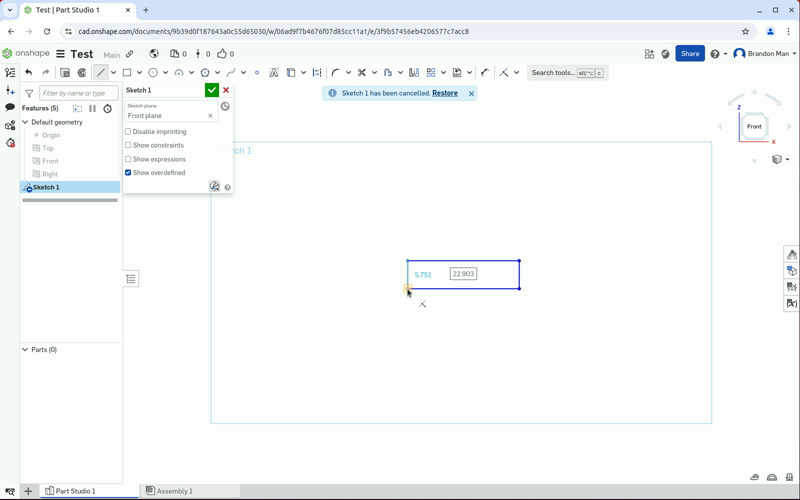
mouse_move(503, 282)
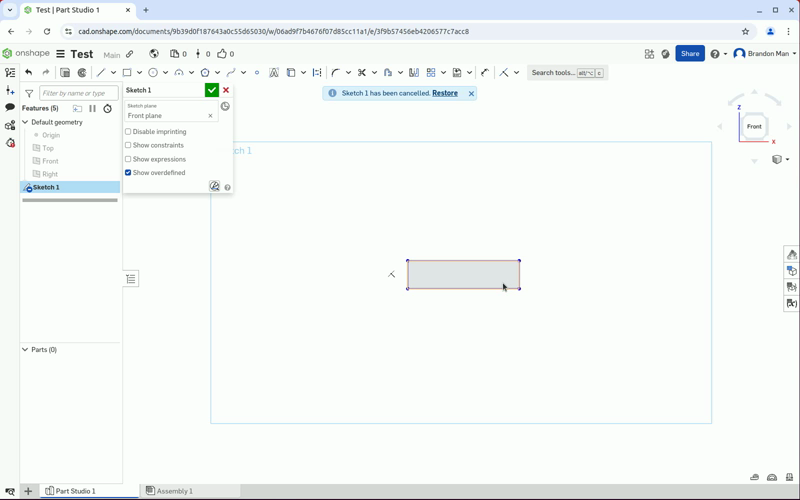
click(503, 282)
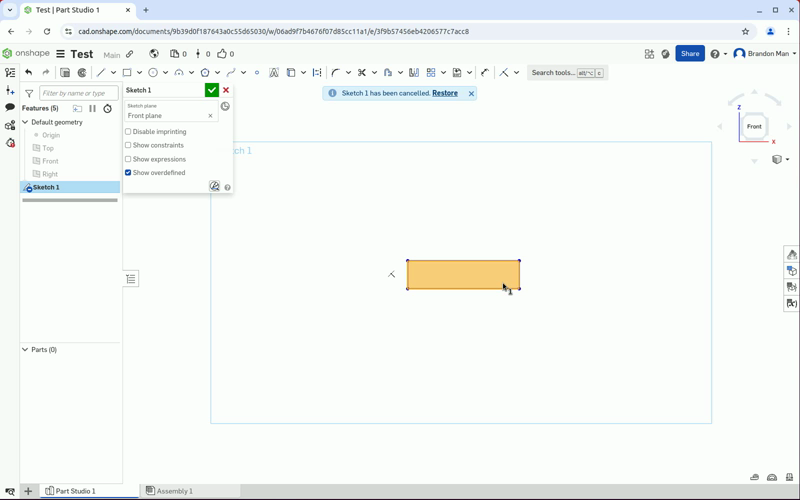
mouse_move(73, 352)
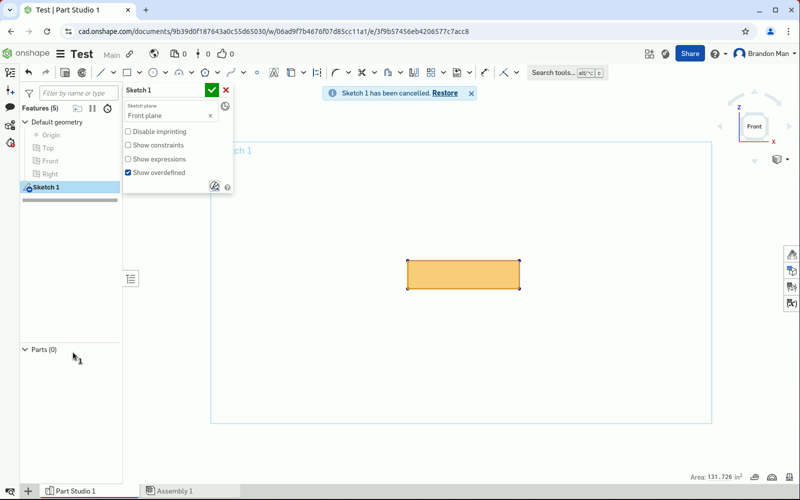
key(shift+y)
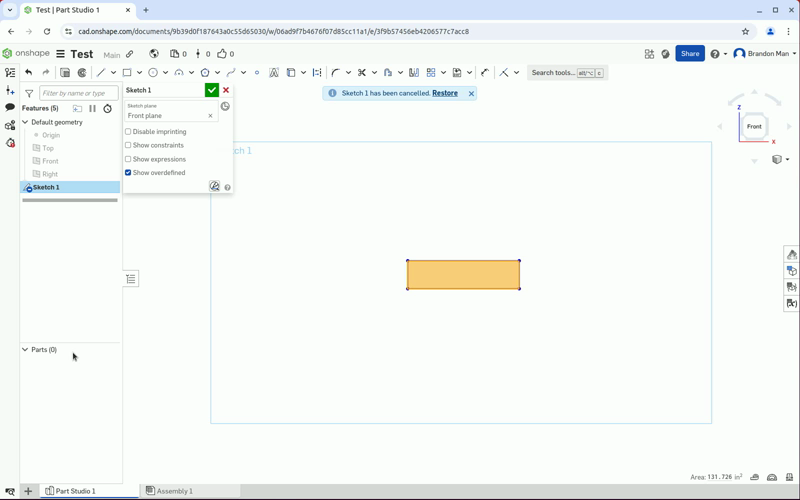
key(shift+e)
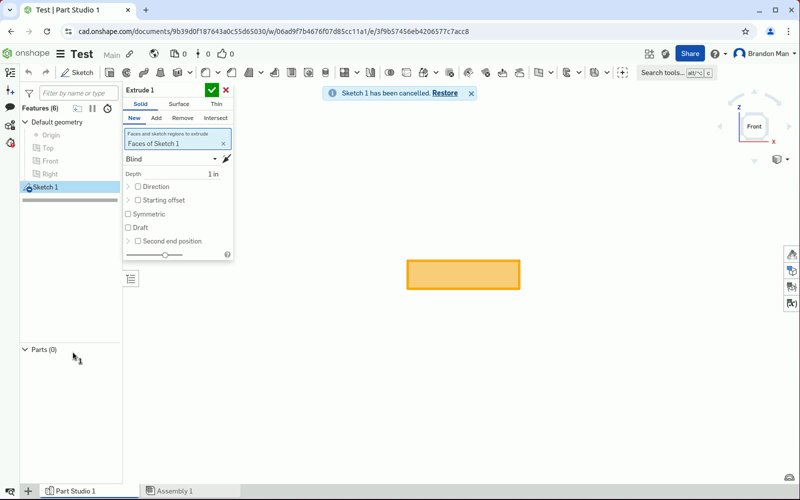
mouse_move(143, 106)
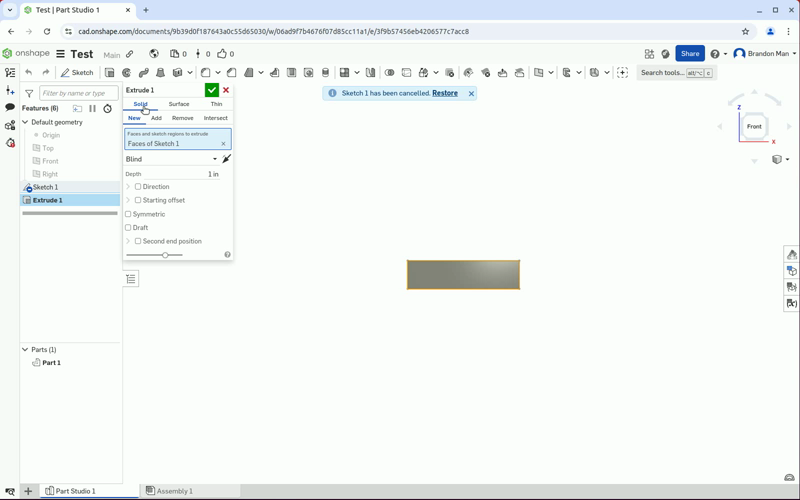
click(143, 106)
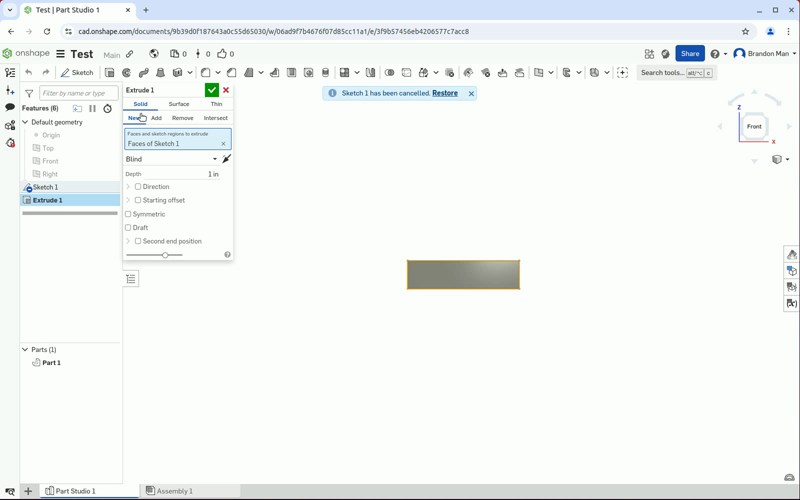
mouse_move(137, 120)
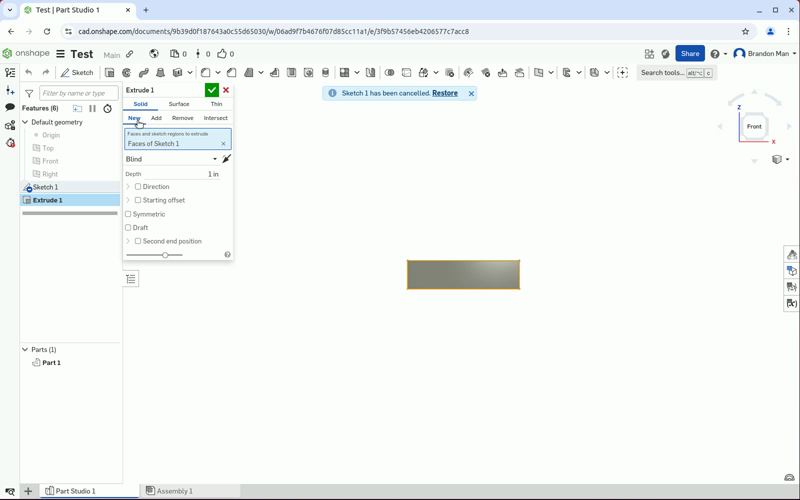
click(137, 120)
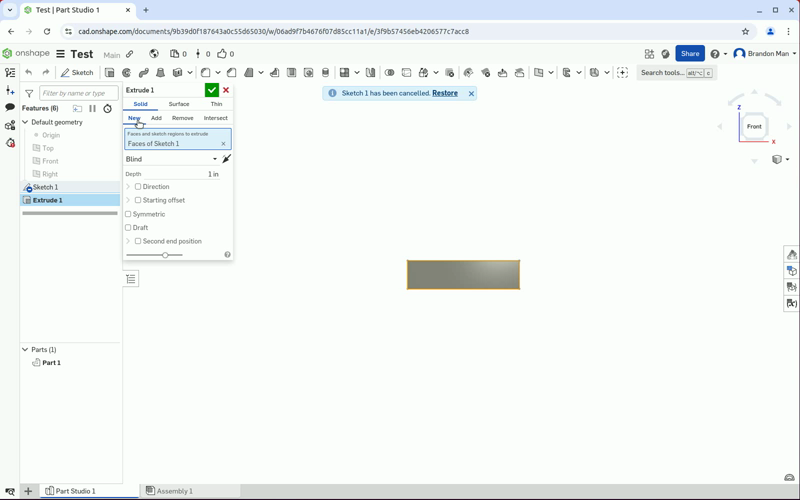
key(tab, 4)
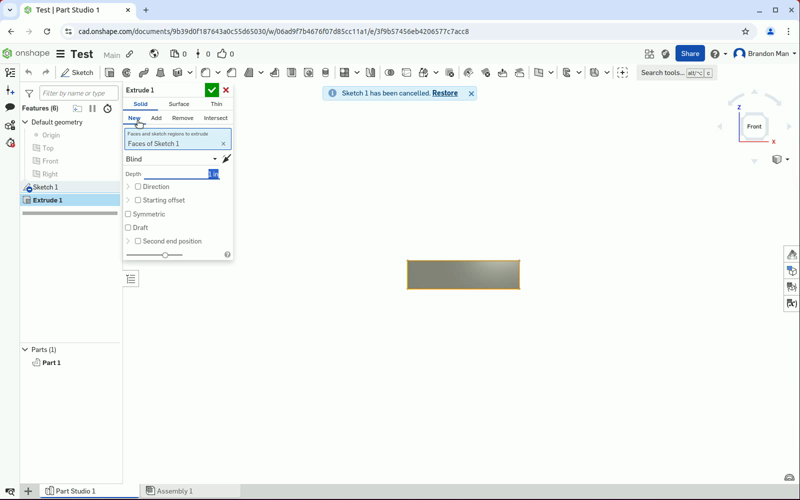
text(5.055)
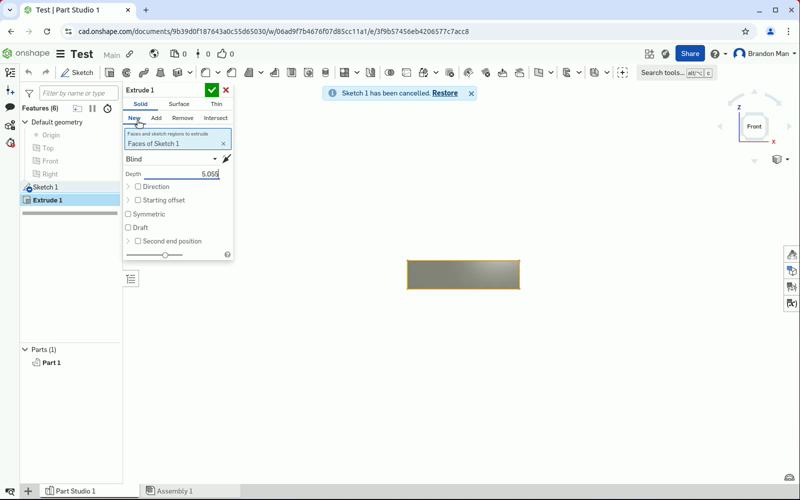
key(enter)
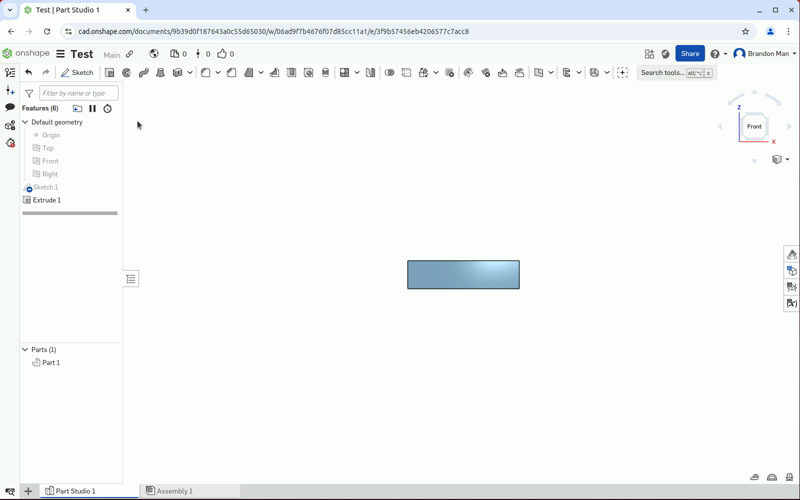
key(shift+h)
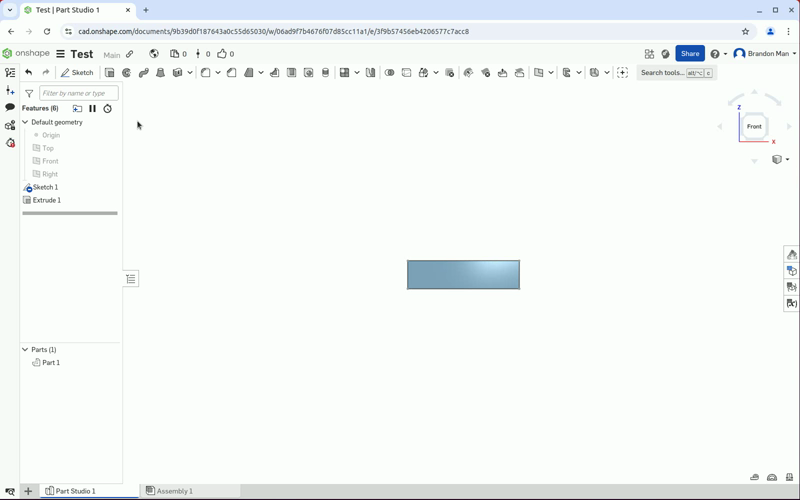
key(shift+h)
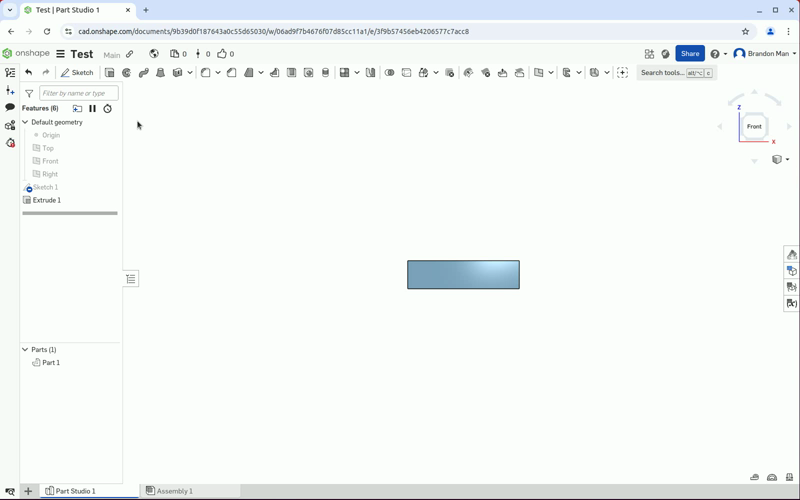
mouse_move(73, 189)
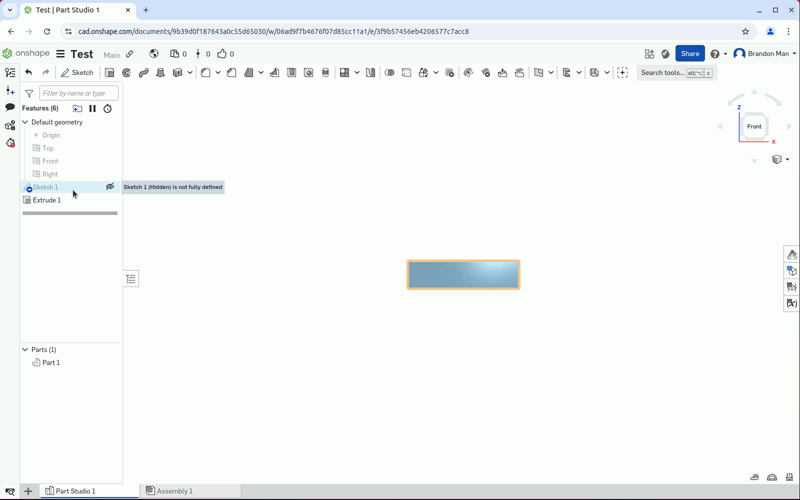
click(73, 189)
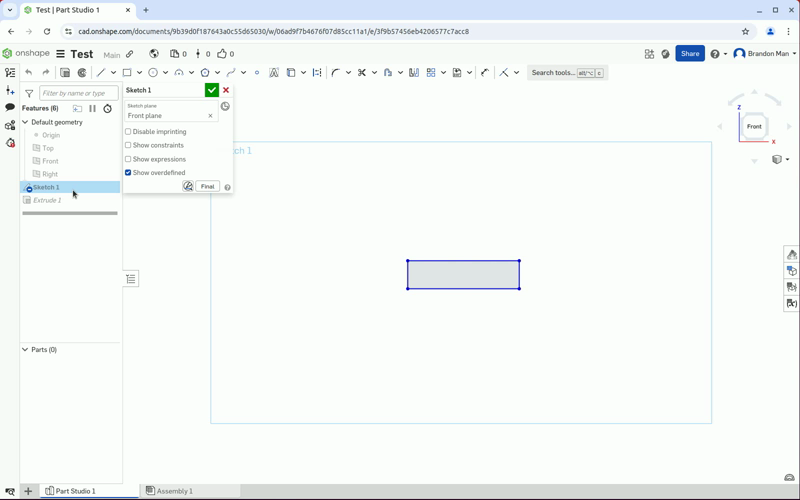
mouse_move(229, 92)
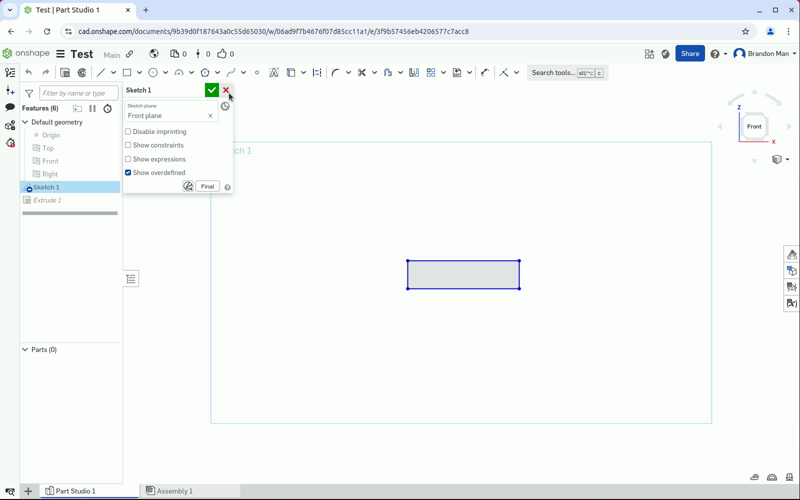
click(229, 92)
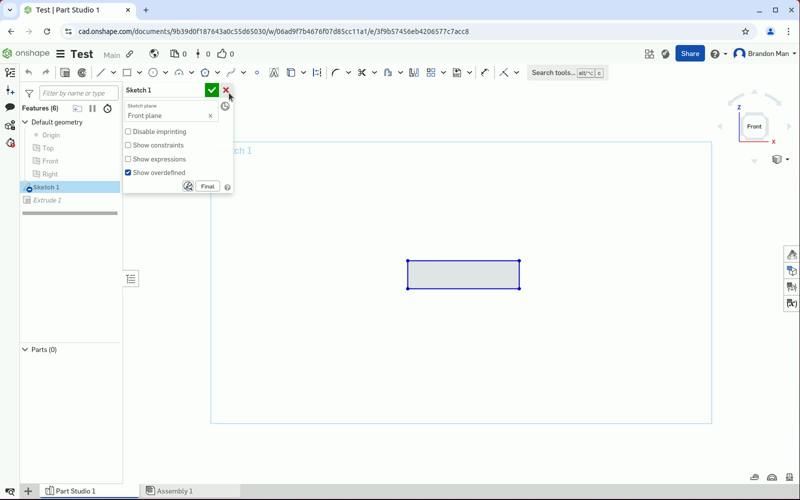
key(shift+s)
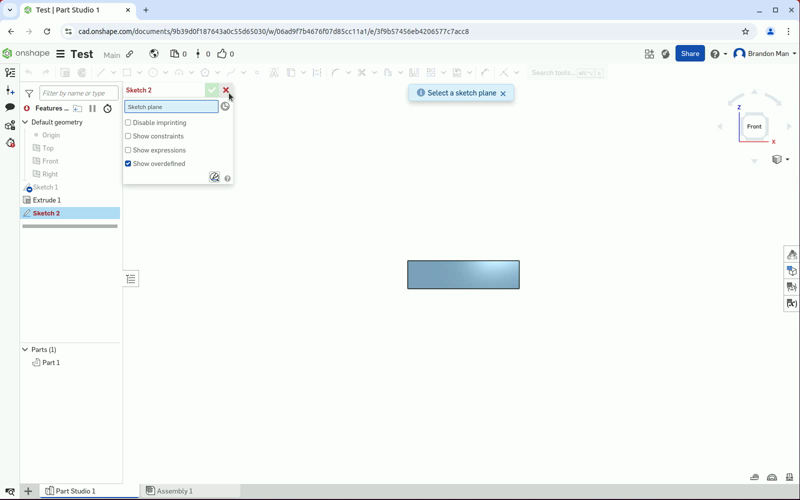
mouse_move(73, 163)
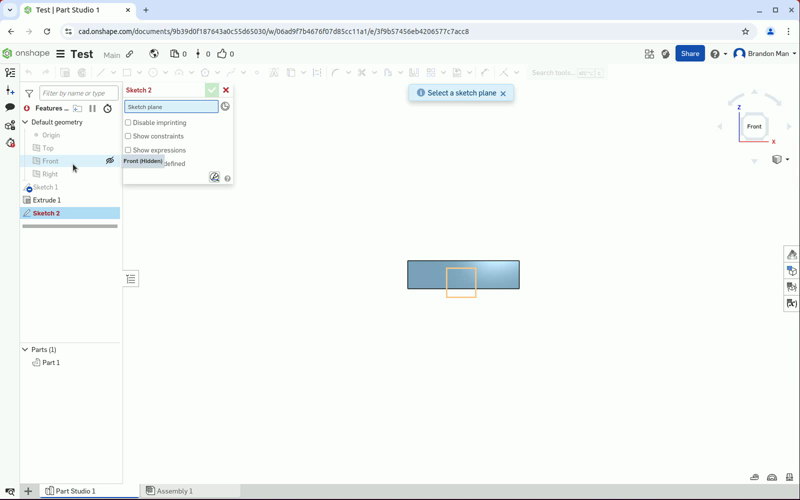
click(73, 163)
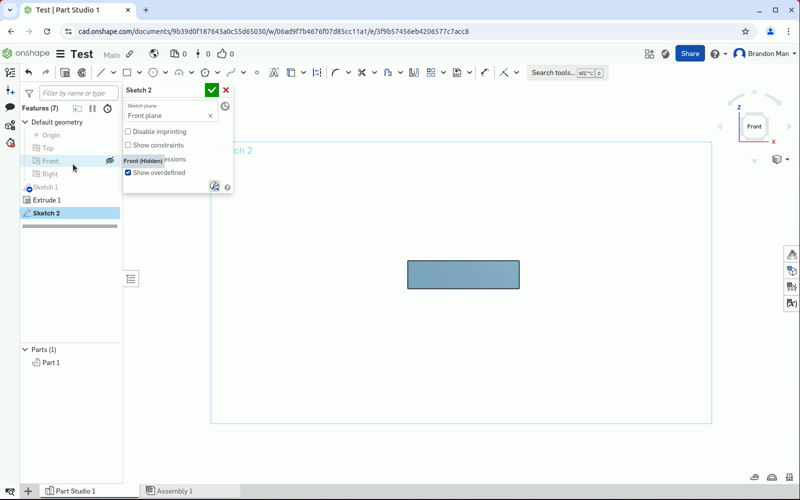
mouse_move(73, 352)
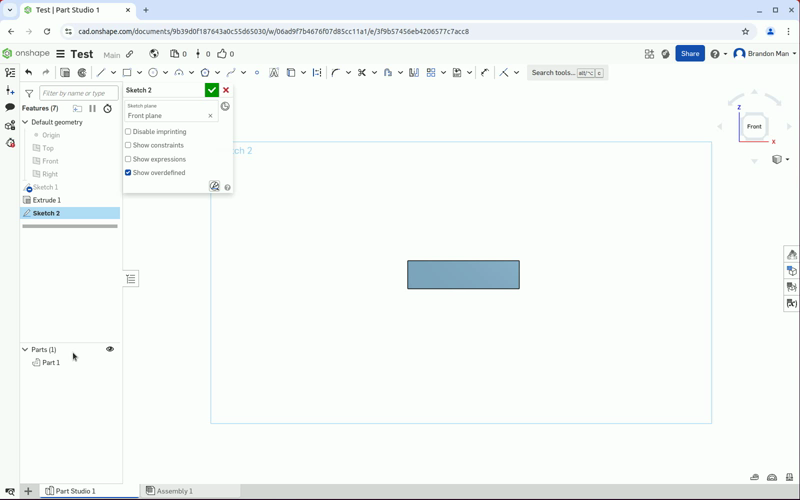
key(y)
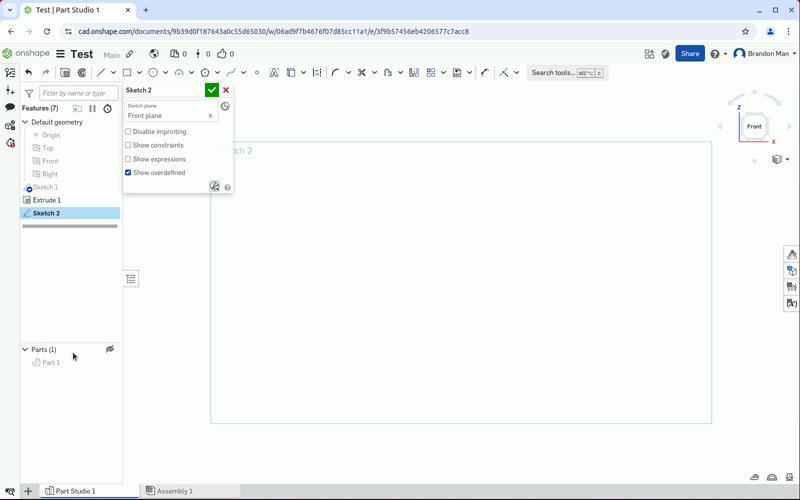
key(l)
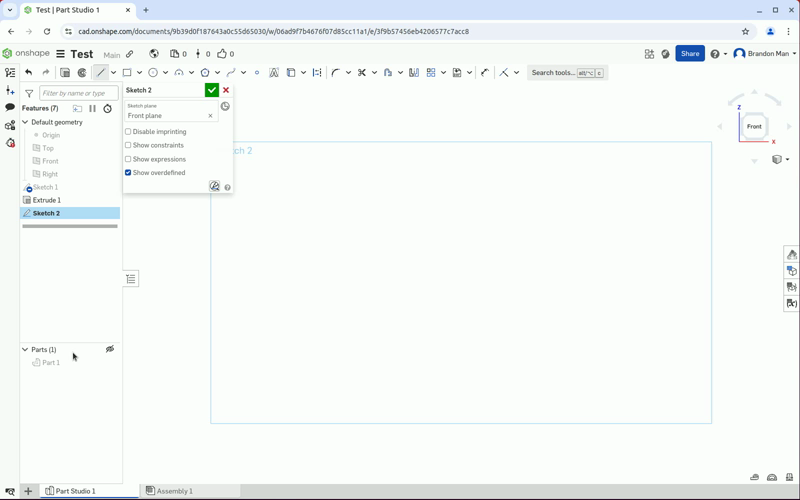
key_down(shift)
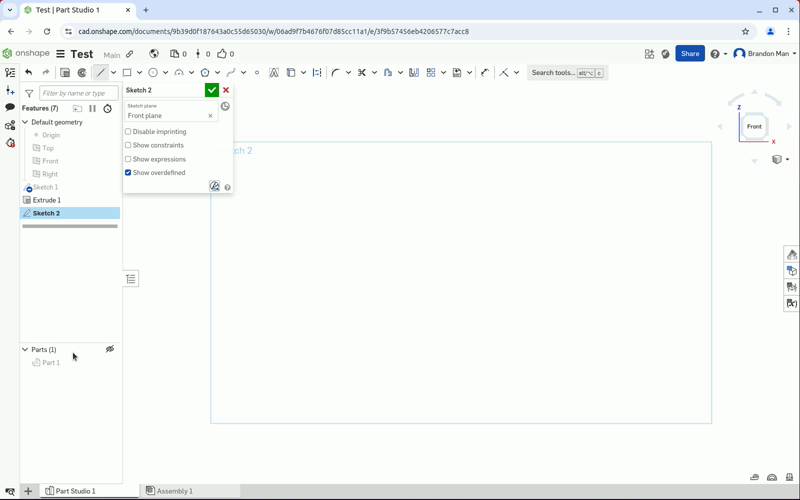
mouse_move(348, 261)
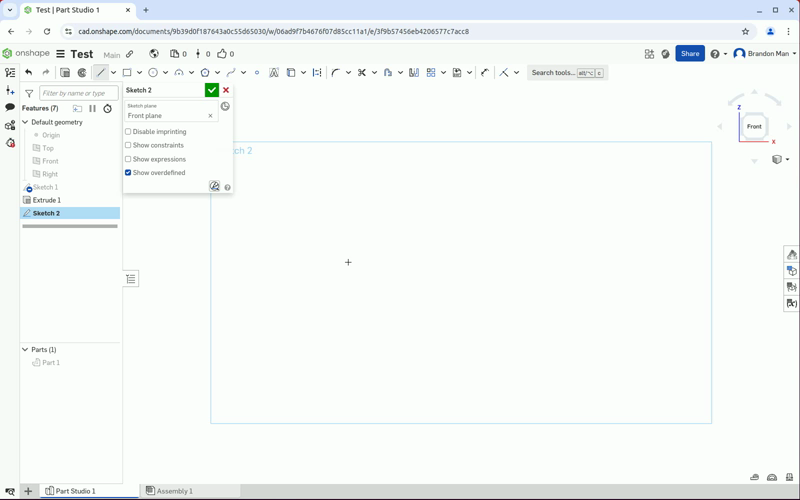
click(348, 261)
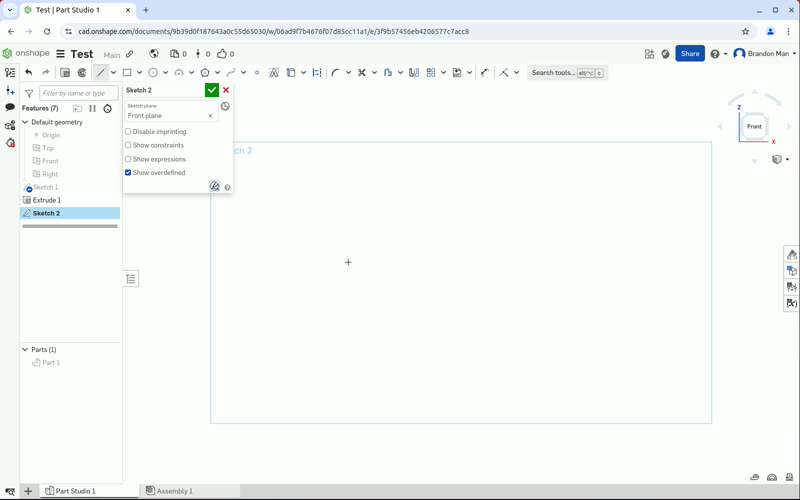
key_up(shift)
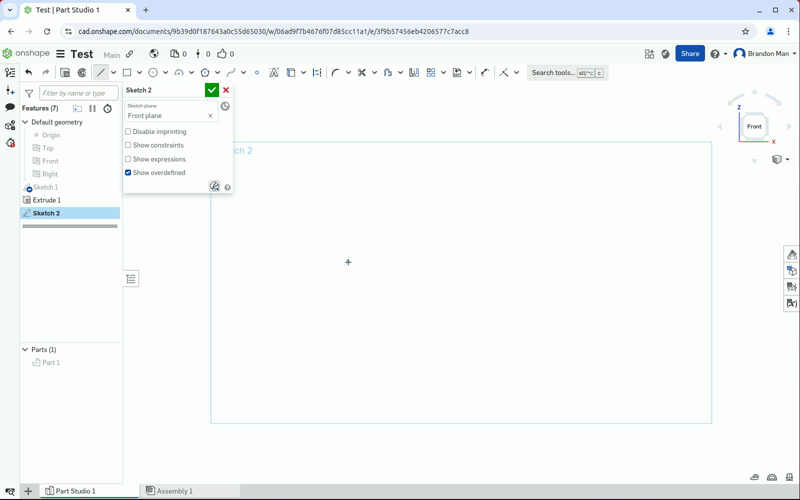
key_down(shift)
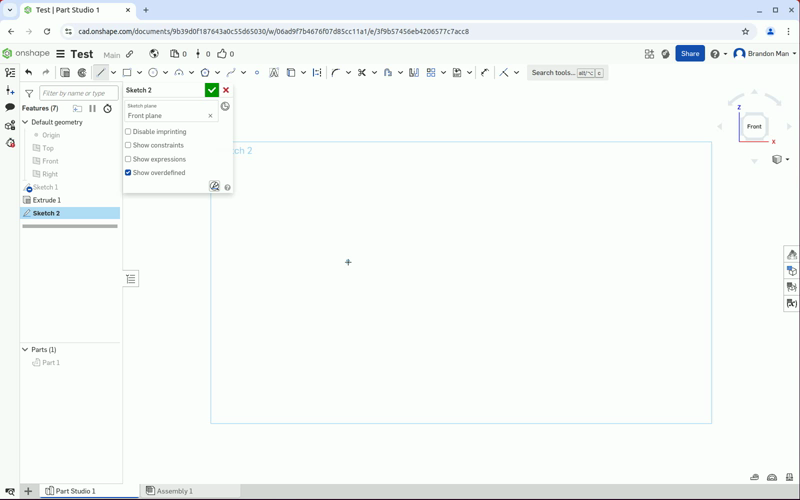
mouse_move(408, 289)
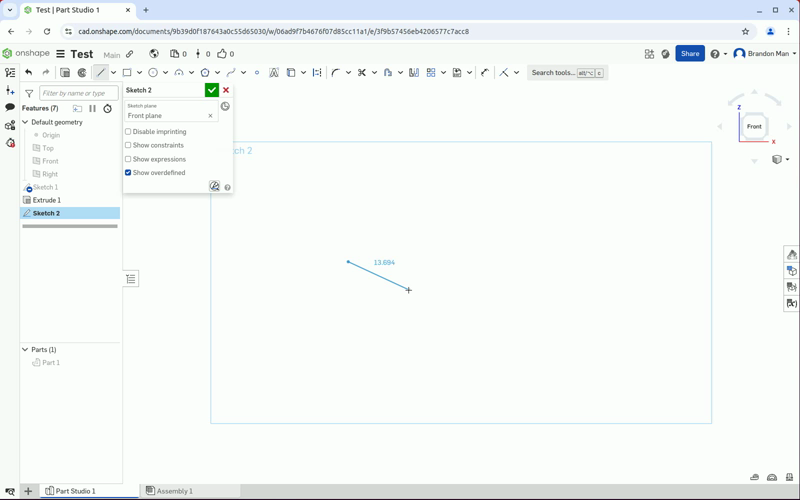
click(408, 289)
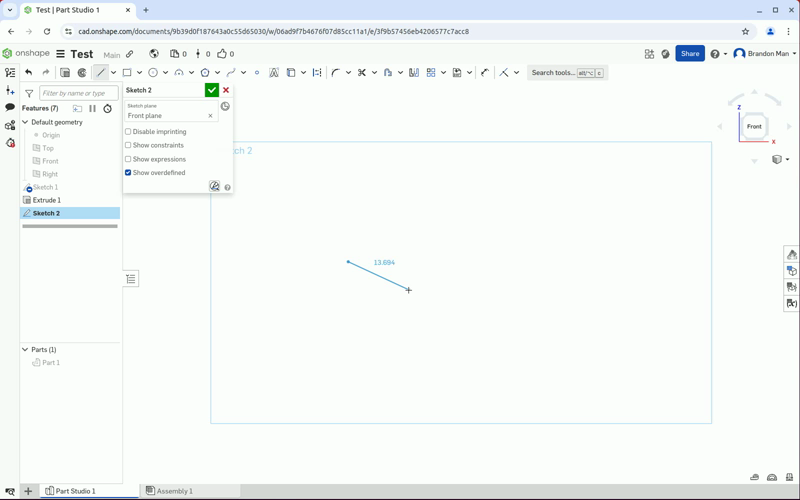
key_up(shift)
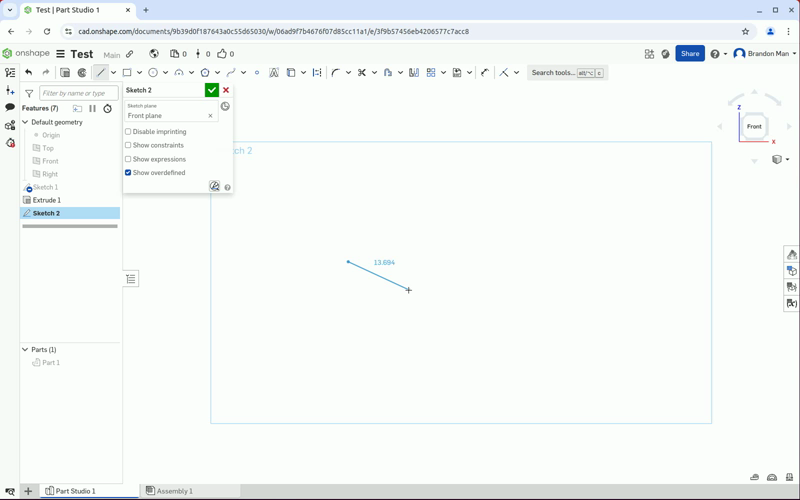
key_down(shift)
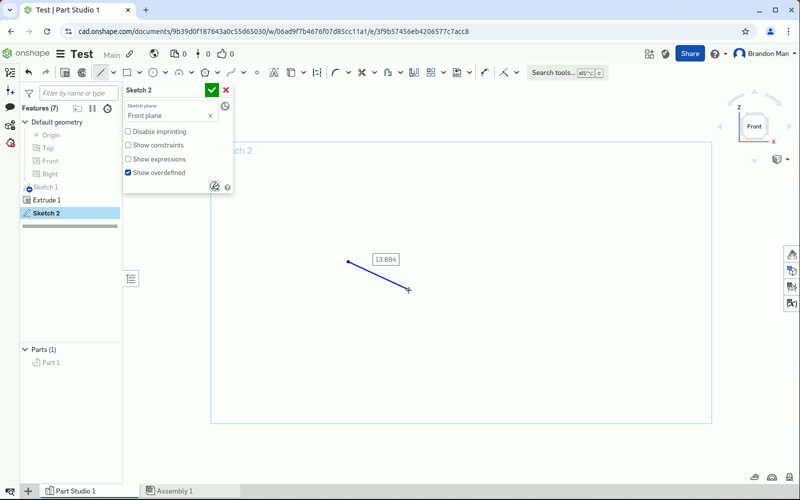
mouse_move(438, 289)
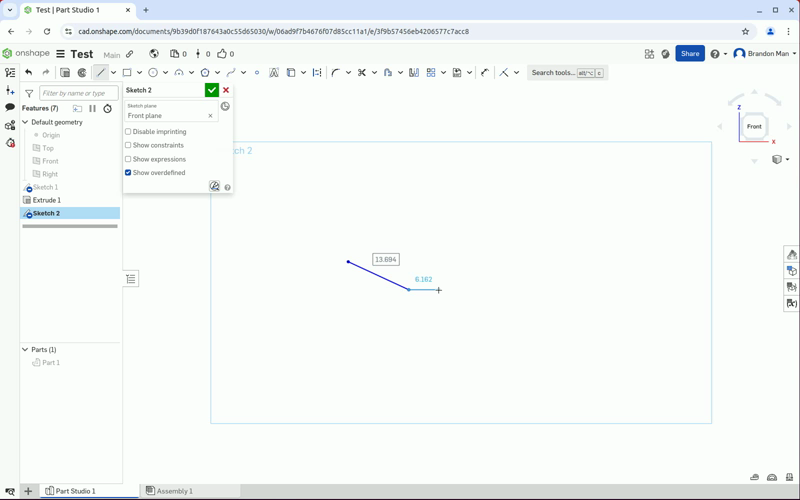
mouse_move(408, 261)
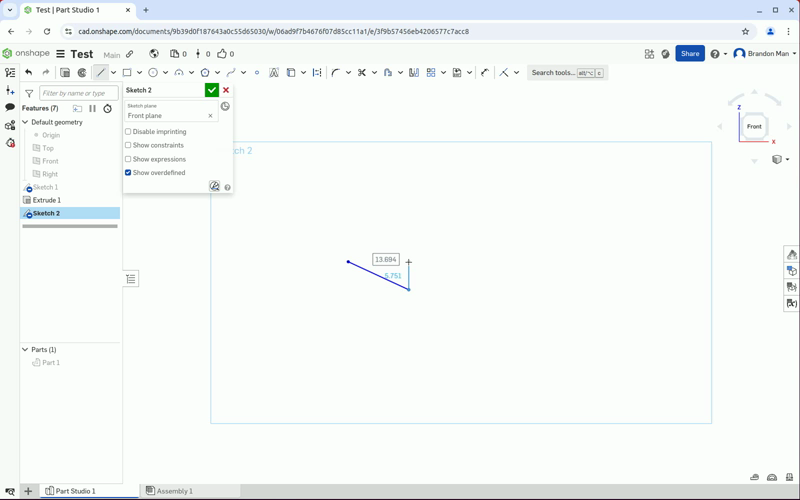
click(408, 261)
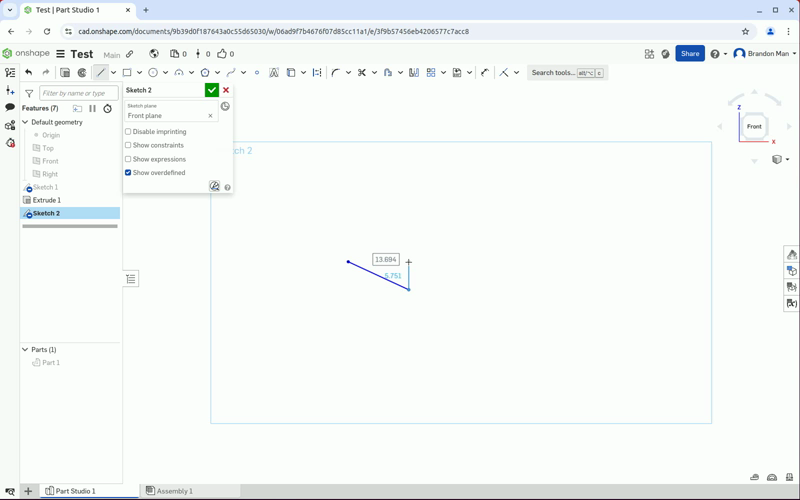
key_up(shift)
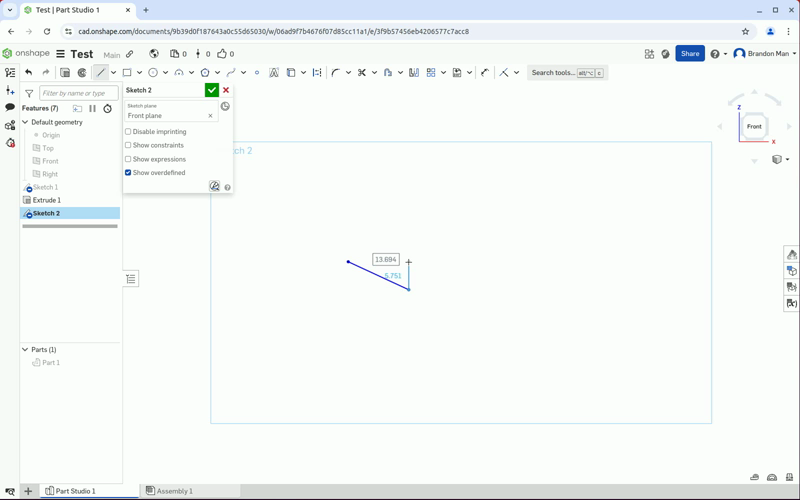
key_down(shift)
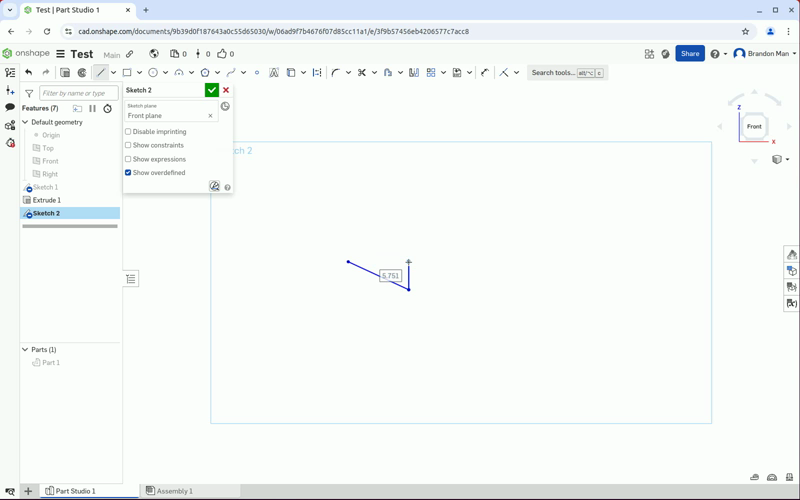
mouse_move(348, 261)
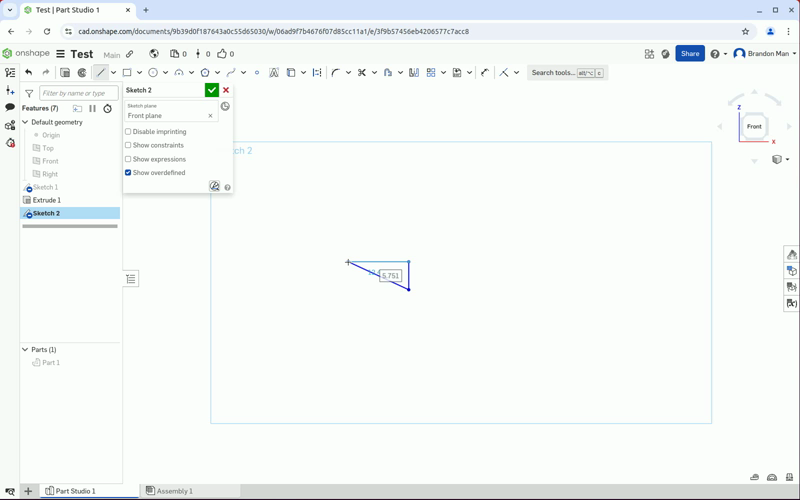
key_up(shift)
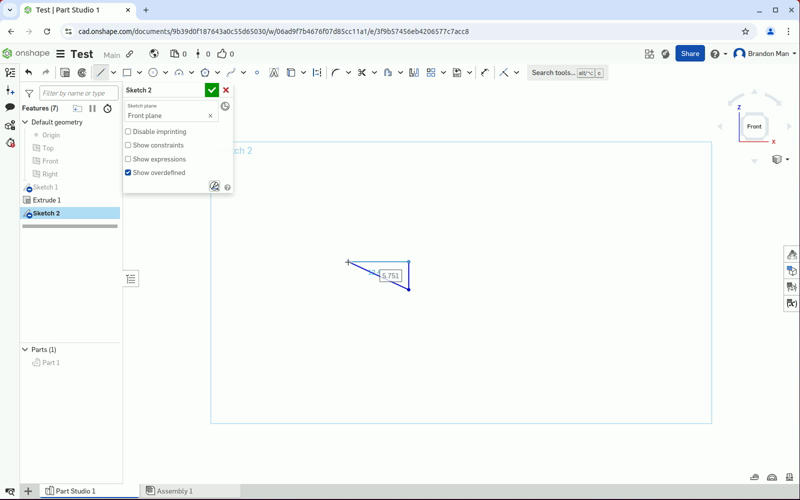
click(348, 261)
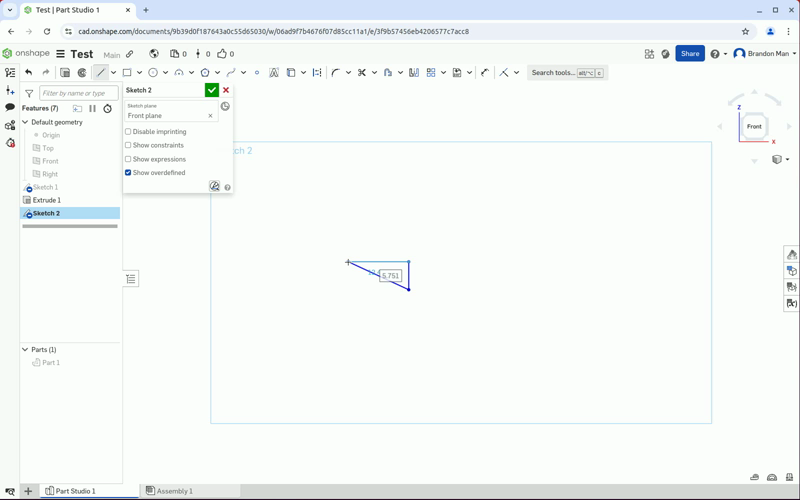
key(esc)
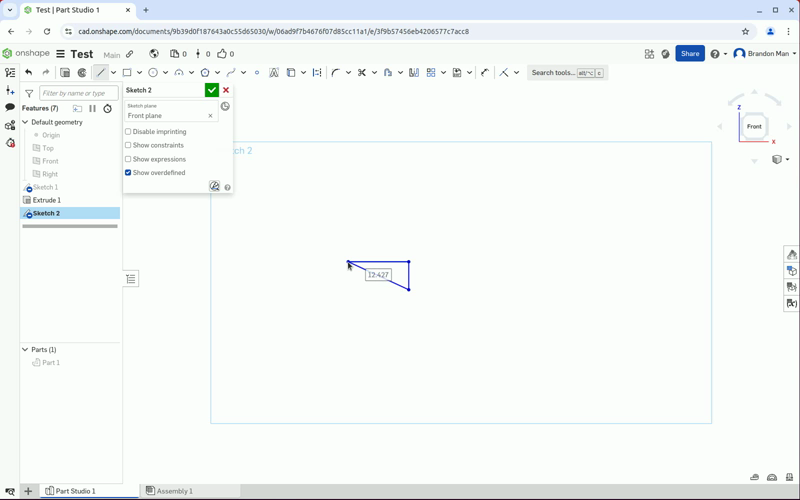
mouse_move(385, 275)
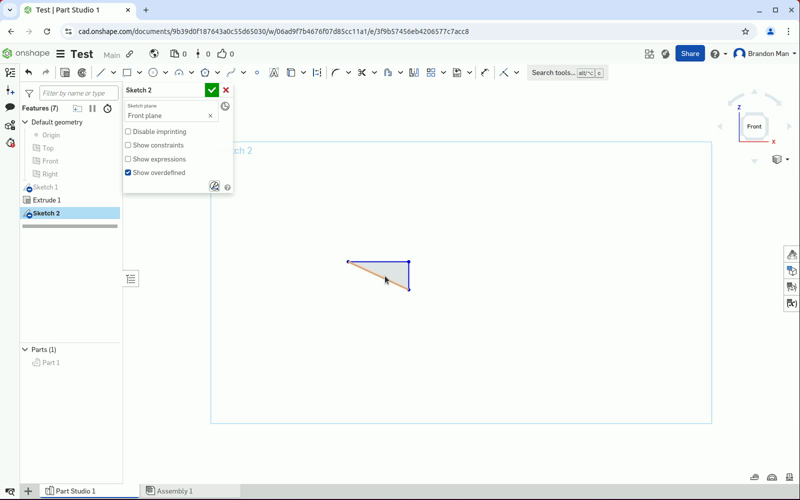
scroll(6)
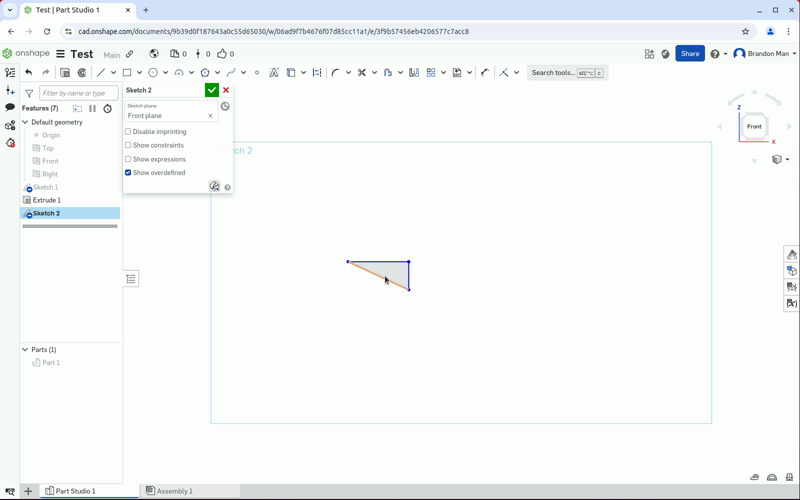
scroll(6)
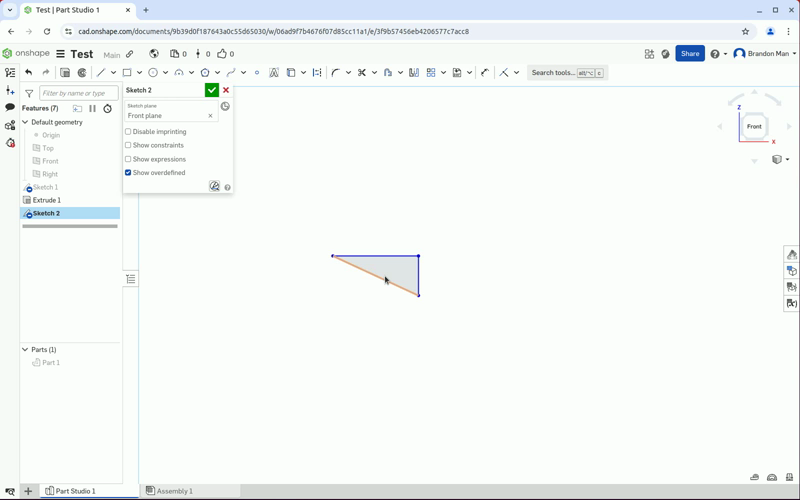
scroll(6)
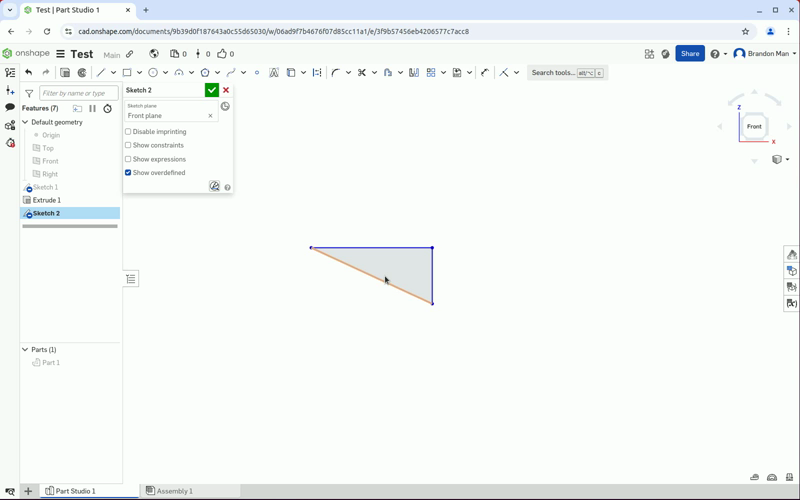
scroll(6)
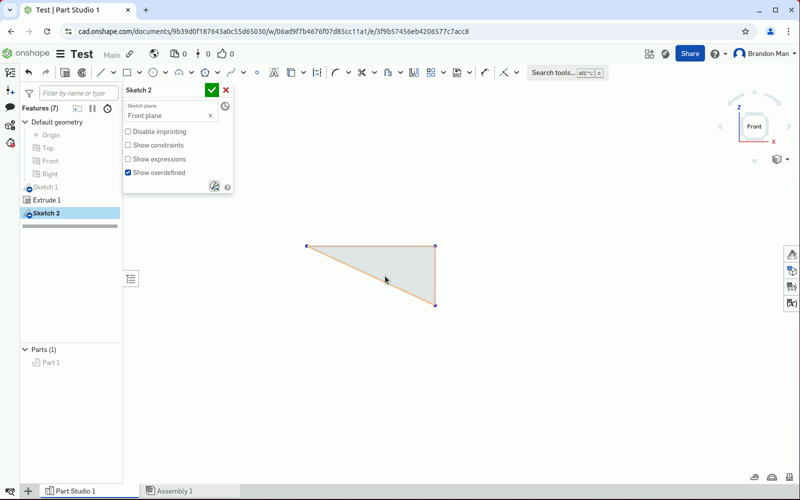
scroll(6)
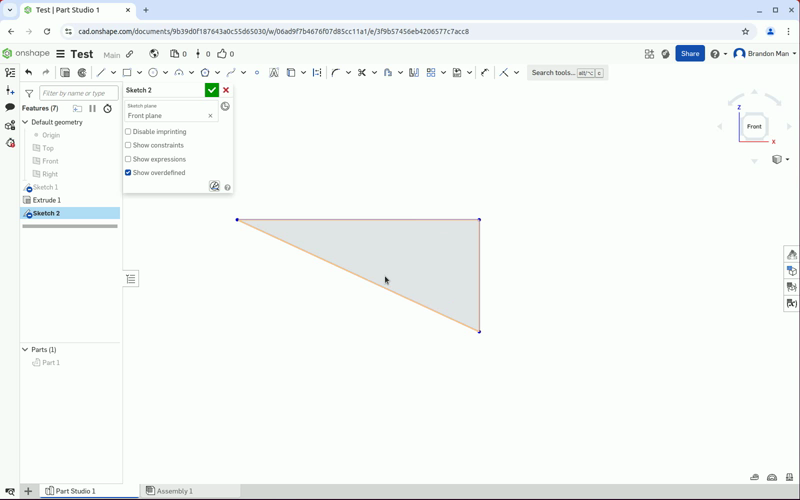
scroll(6)
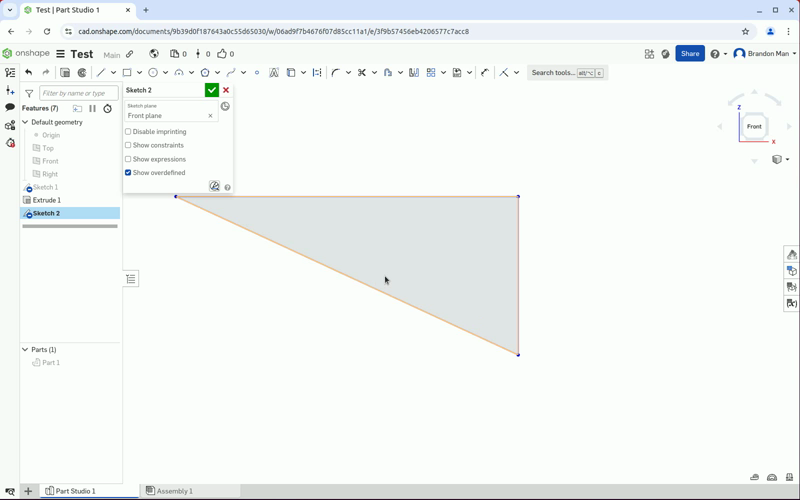
scroll(6)
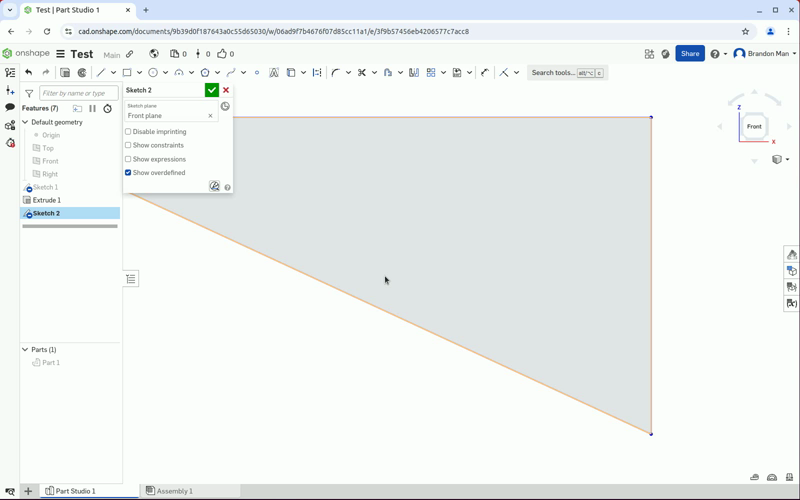
click(385, 275)
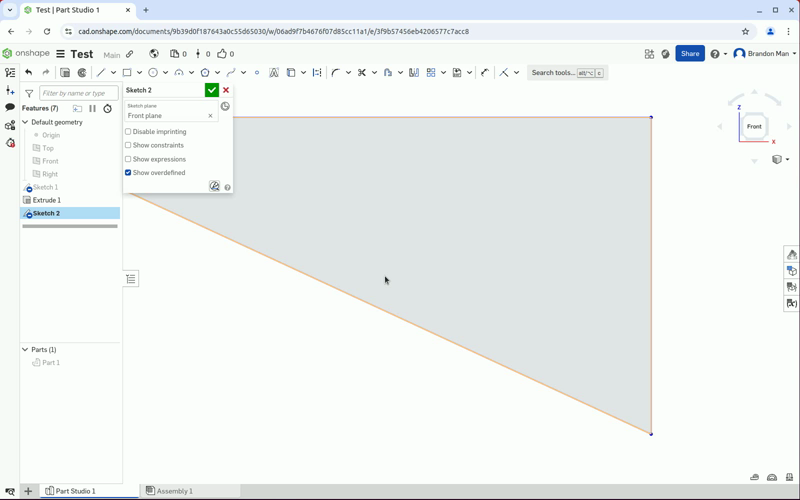
scroll(-6)
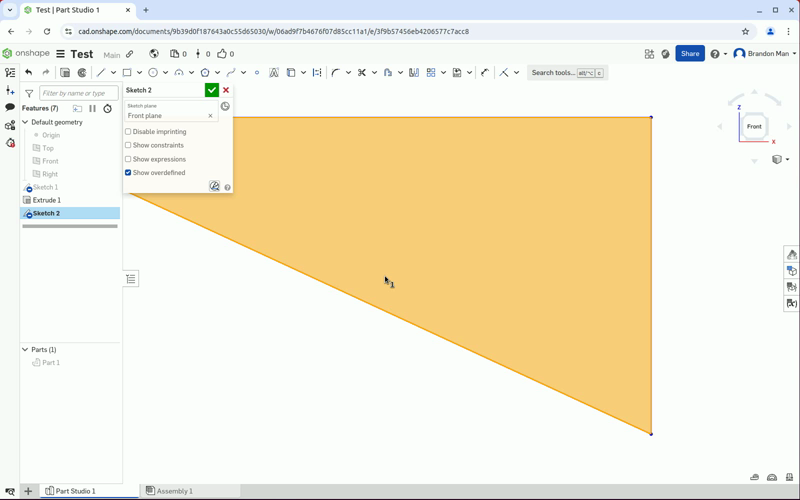
scroll(-6)
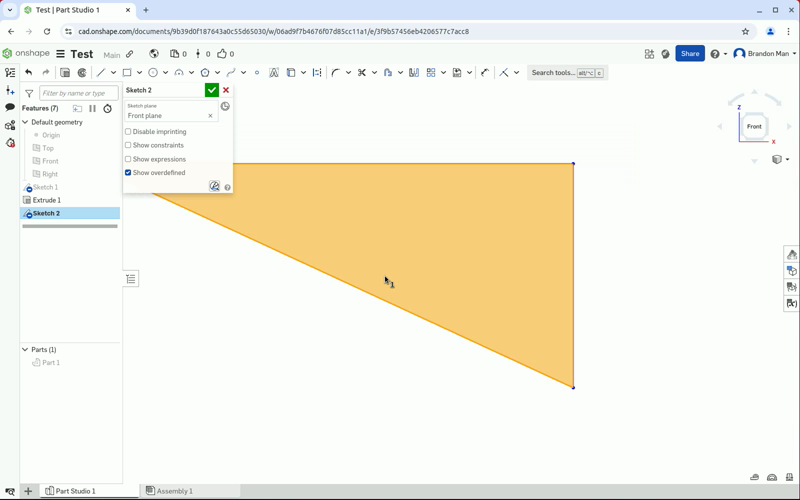
scroll(-6)
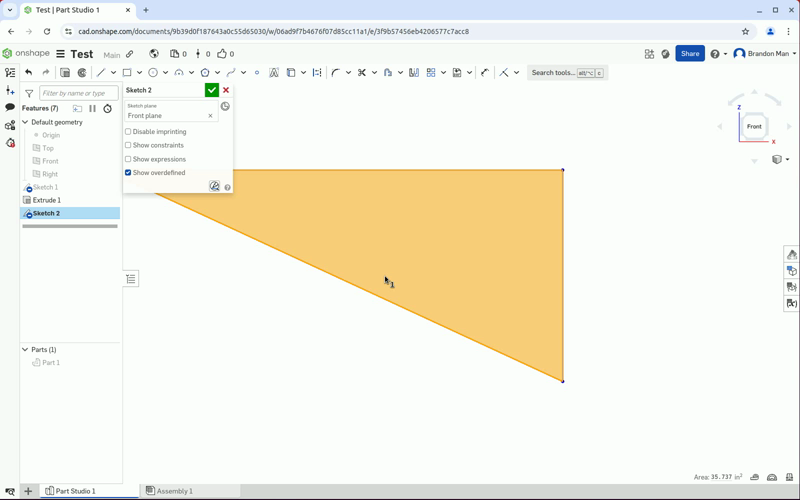
scroll(-6)
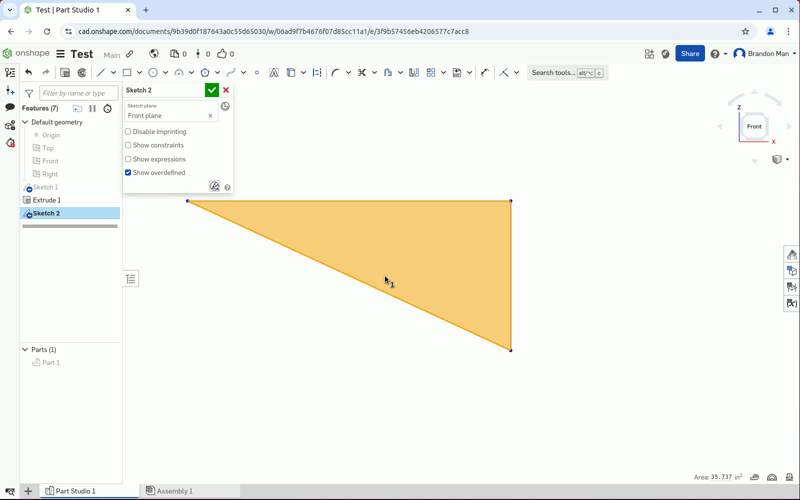
scroll(-6)
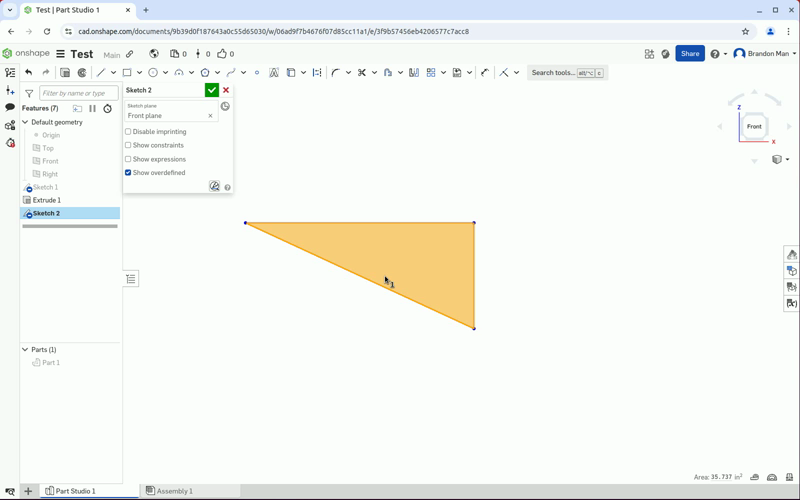
scroll(-6)
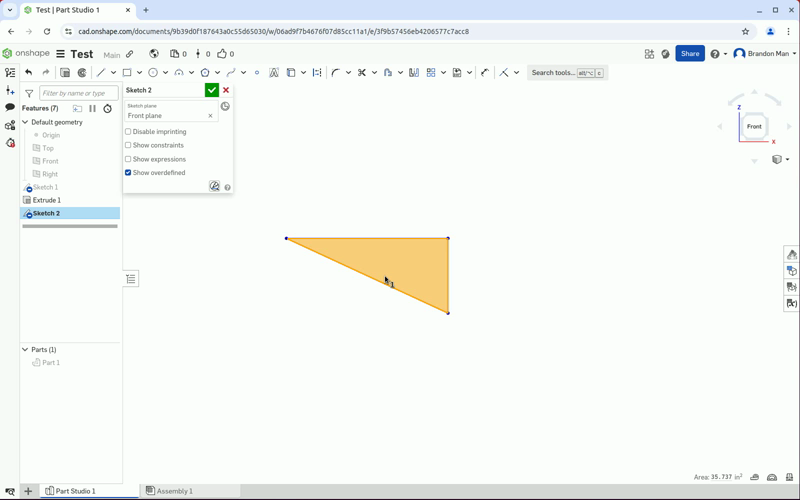
scroll(-6)
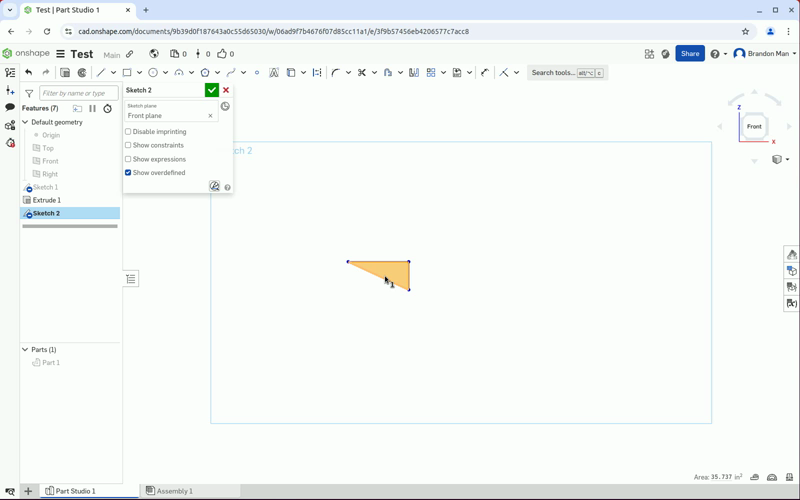
mouse_move(73, 352)
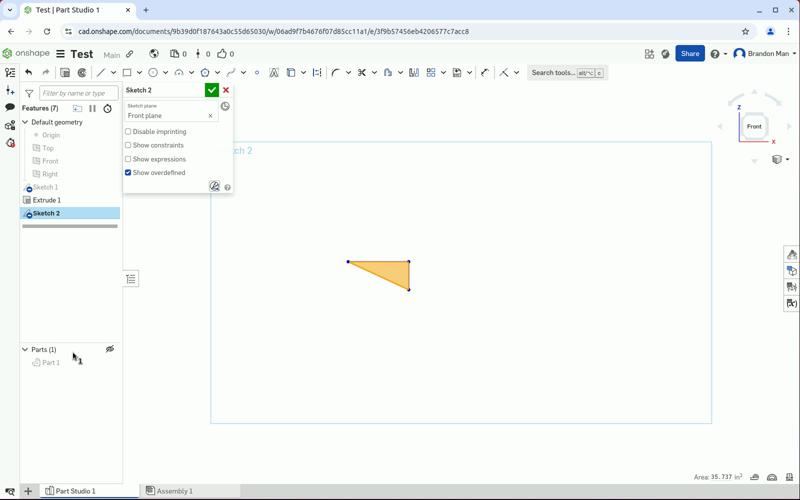
key(shift+y)
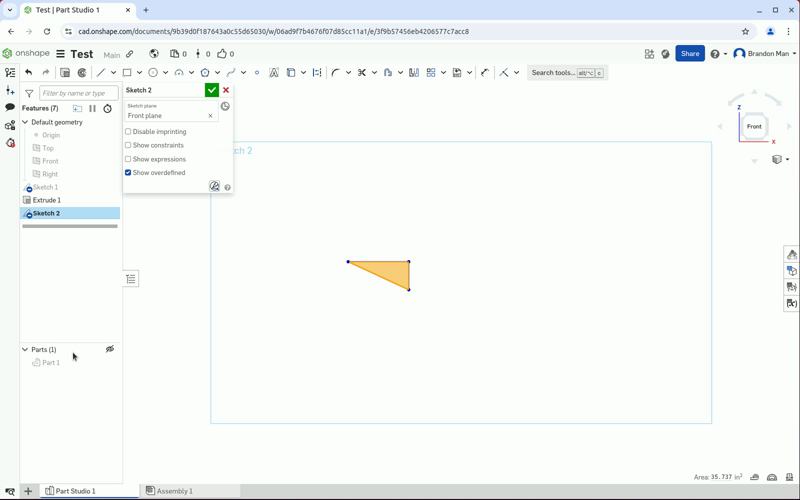
key(shift+e)
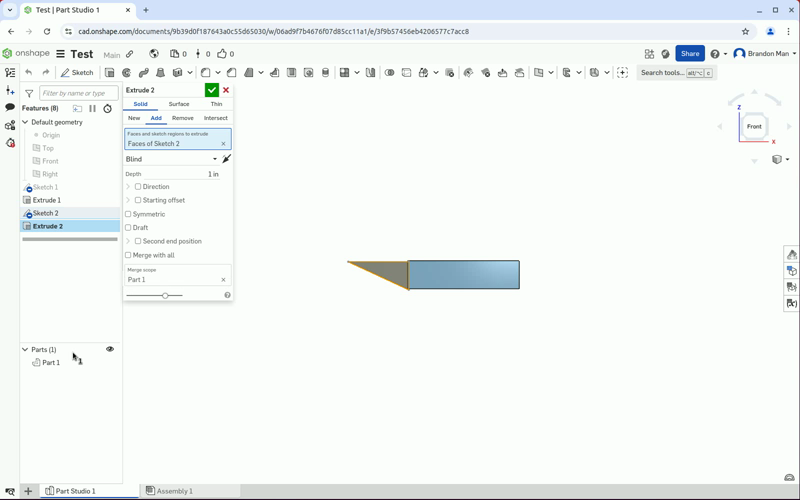
mouse_move(143, 106)
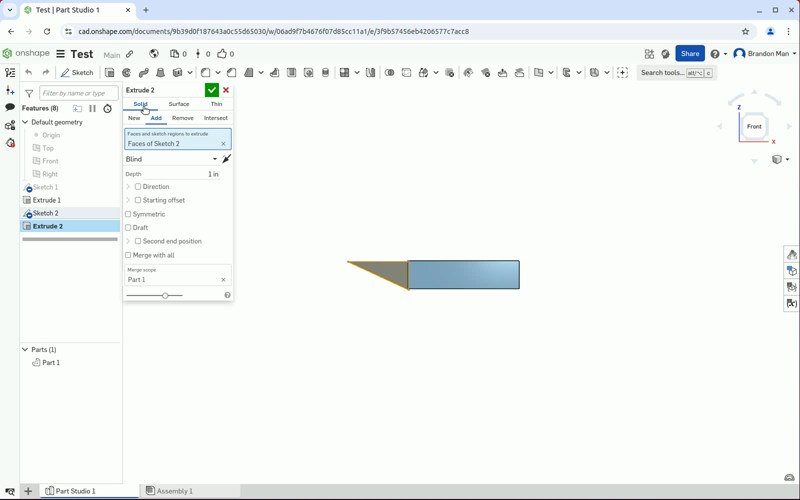
click(143, 106)
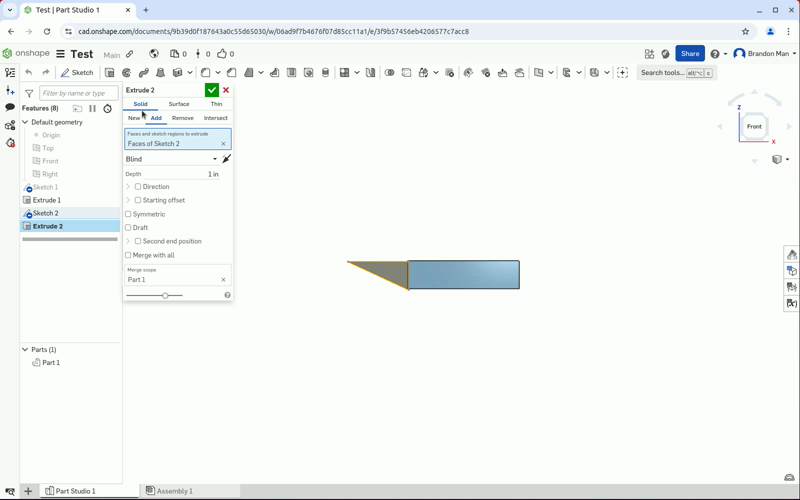
mouse_move(137, 120)
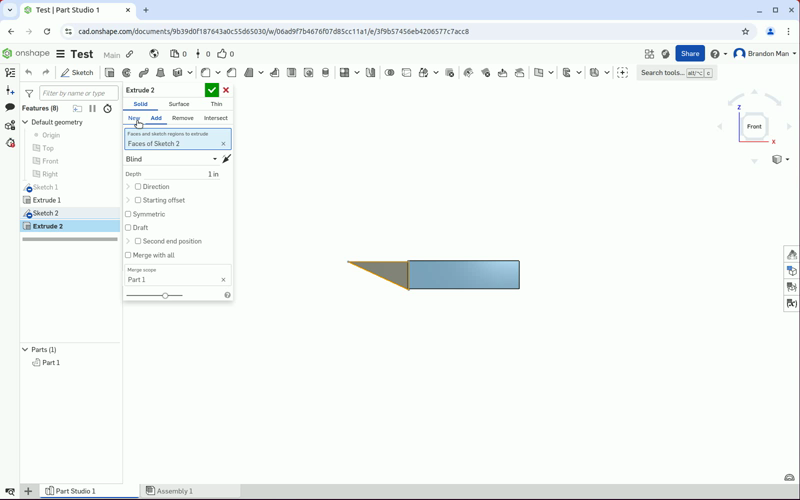
click(137, 120)
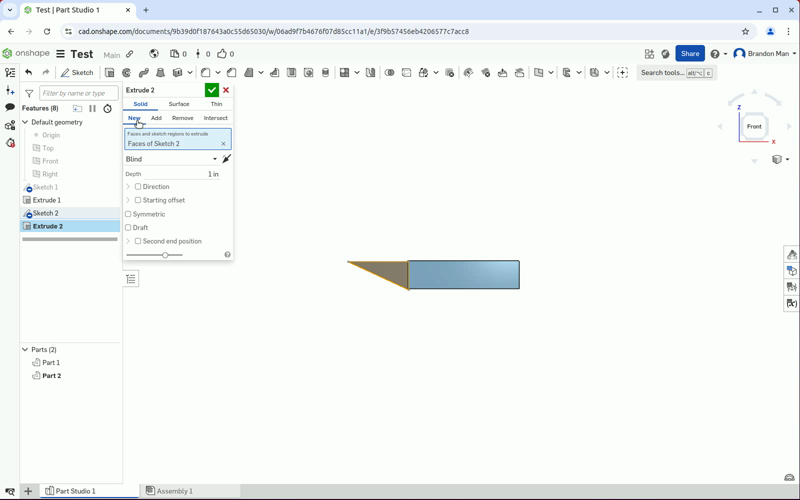
key(tab, 4)
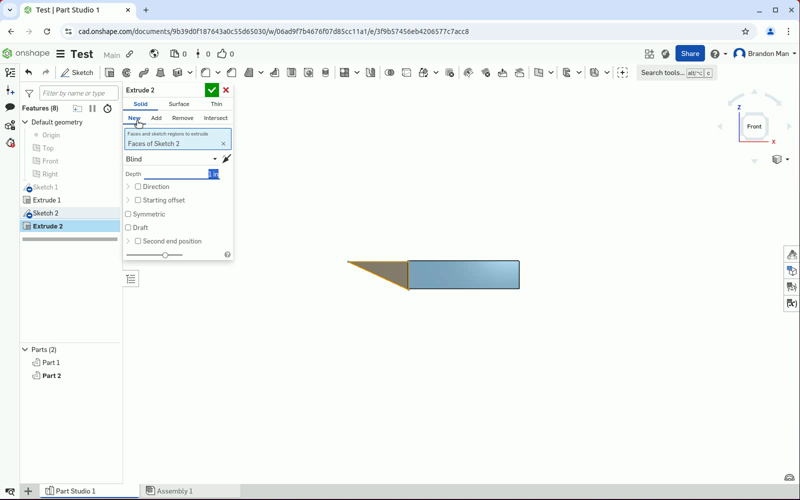
text(5.055)
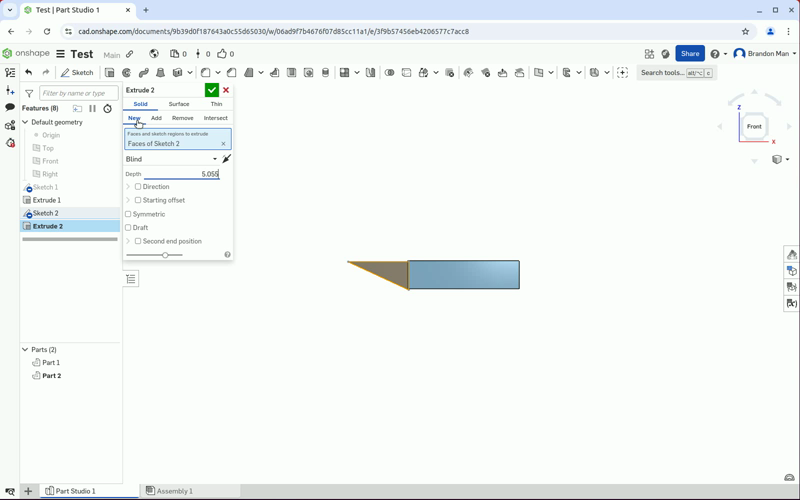
key(enter)
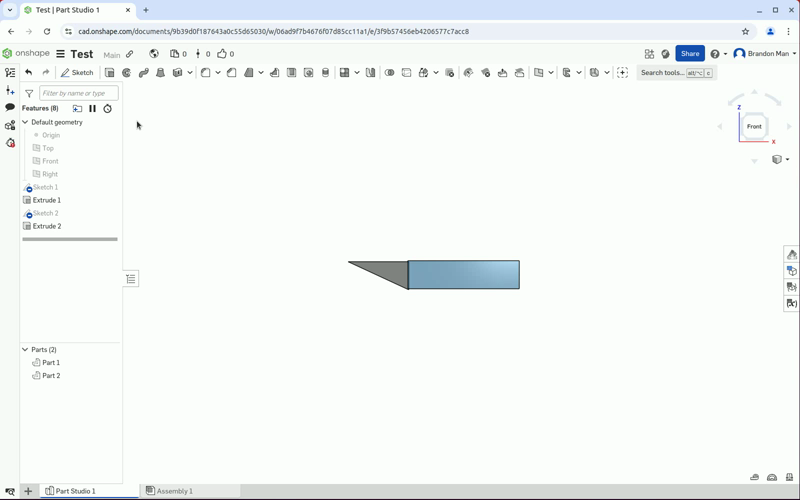
key(shift+h)
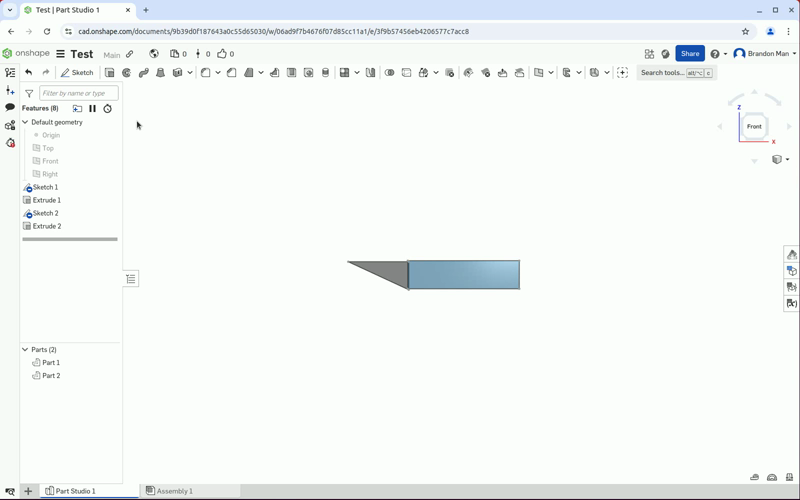
key(shift+h)
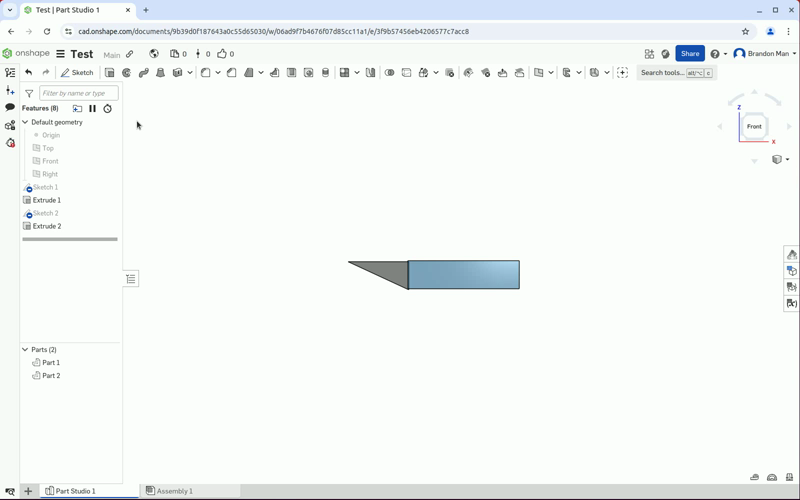
mouse_move(73, 189)
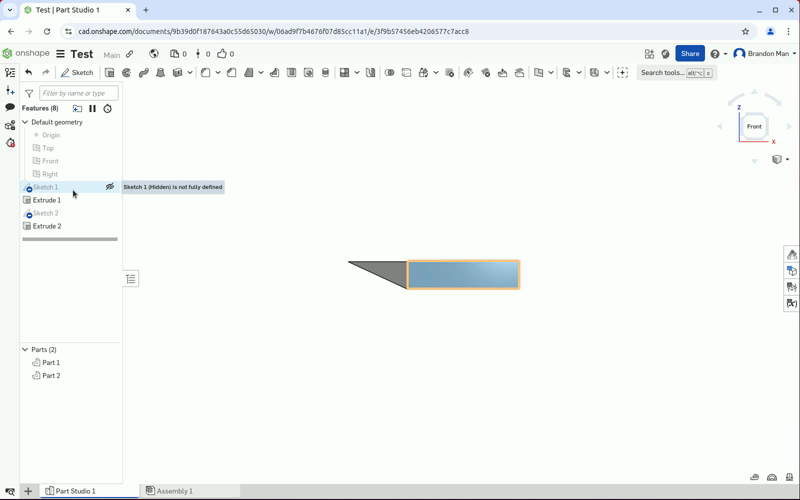
click(73, 189)
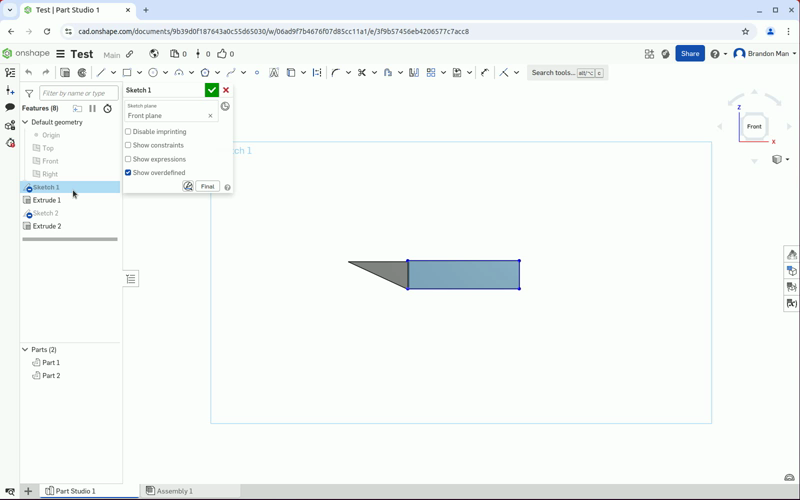
mouse_move(229, 92)
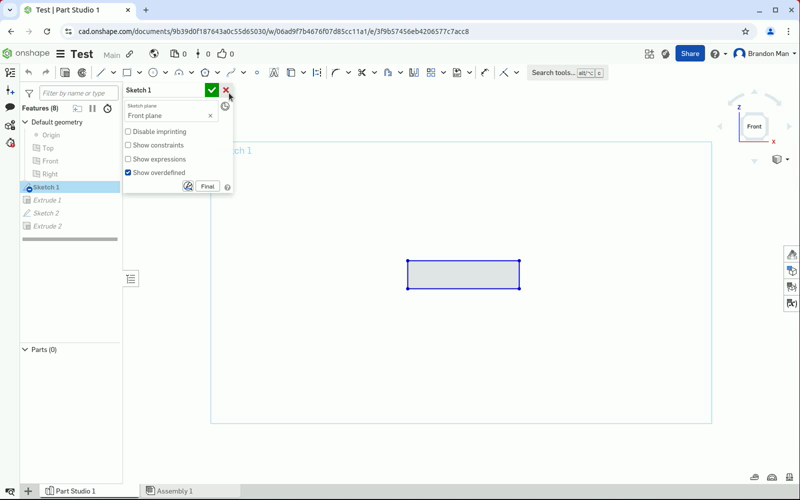
click(229, 92)
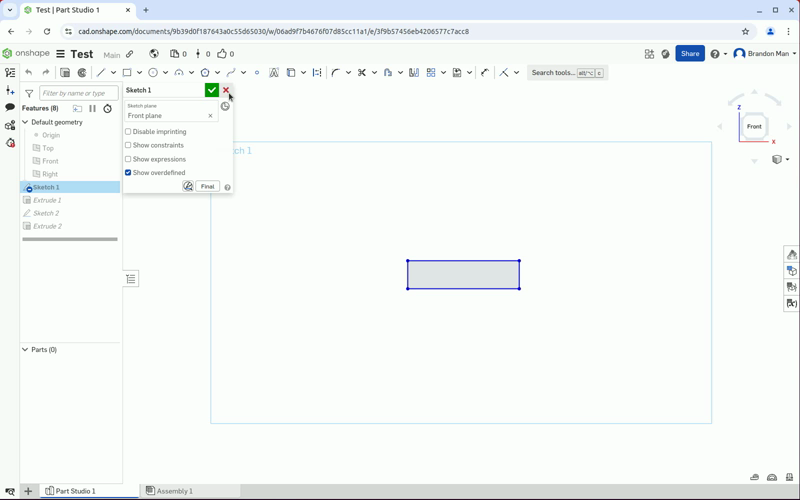
key(shift+s)
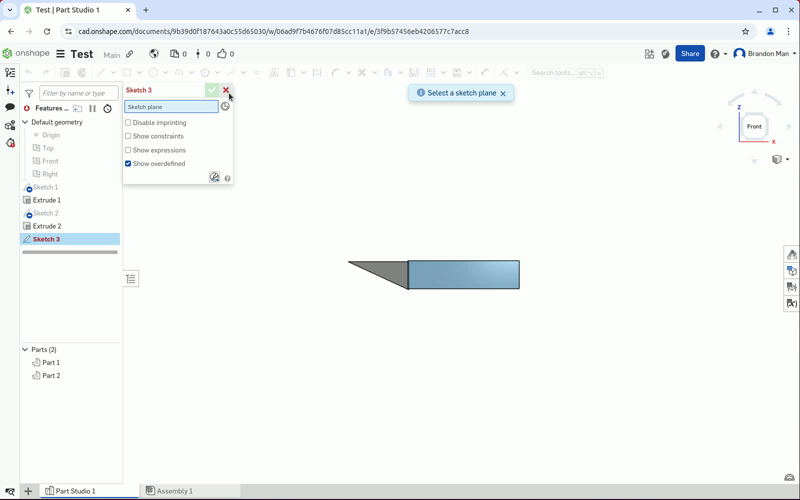
mouse_move(73, 163)
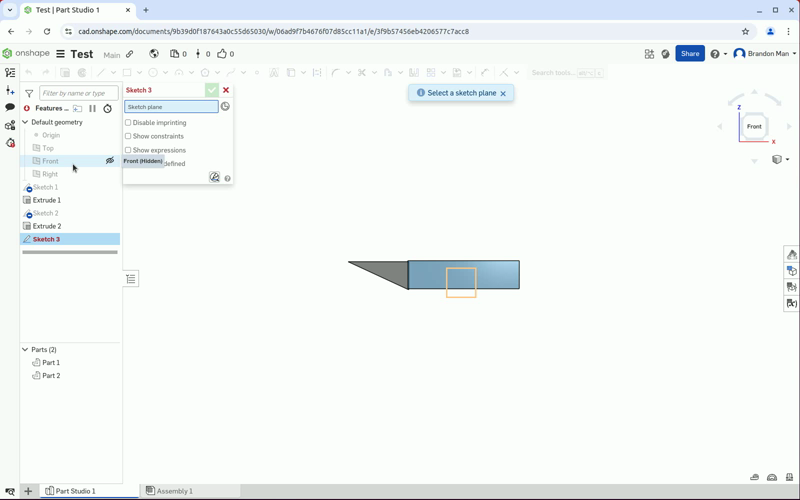
click(73, 163)
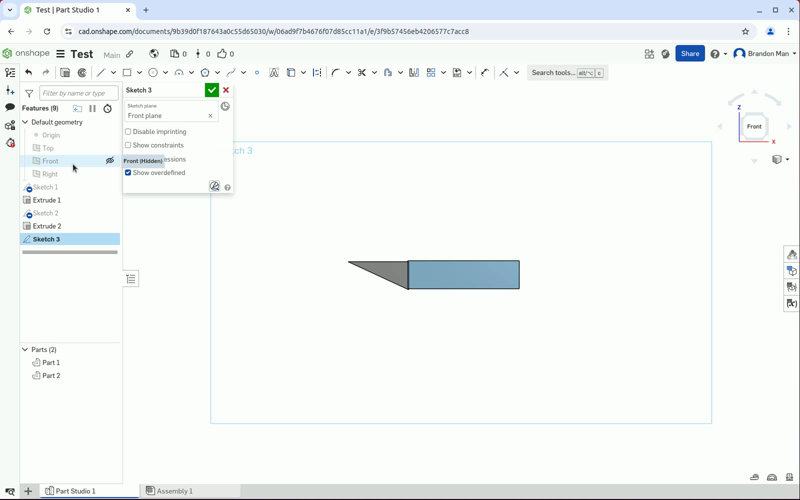
mouse_move(73, 352)
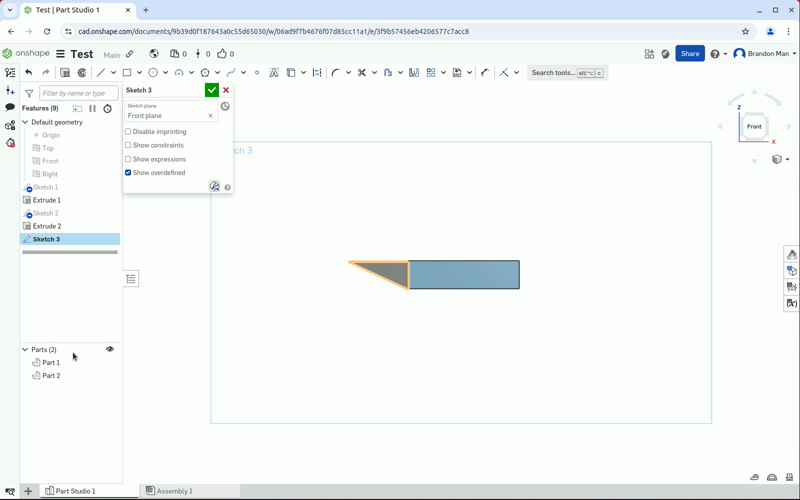
key(y)
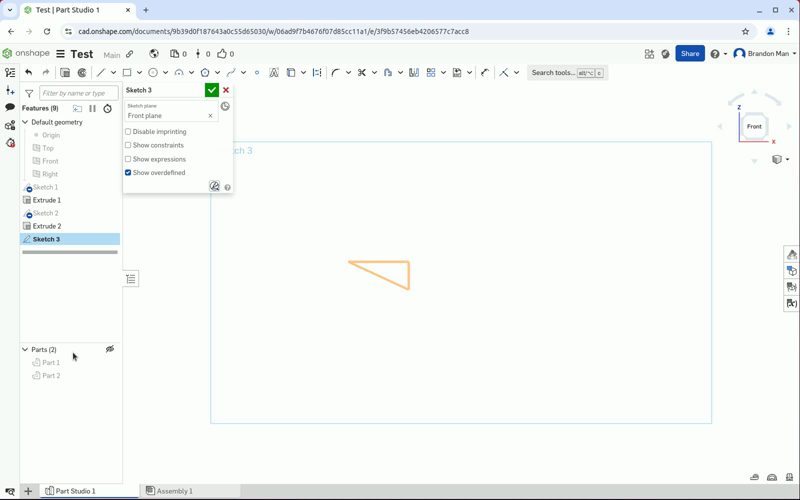
key(l)
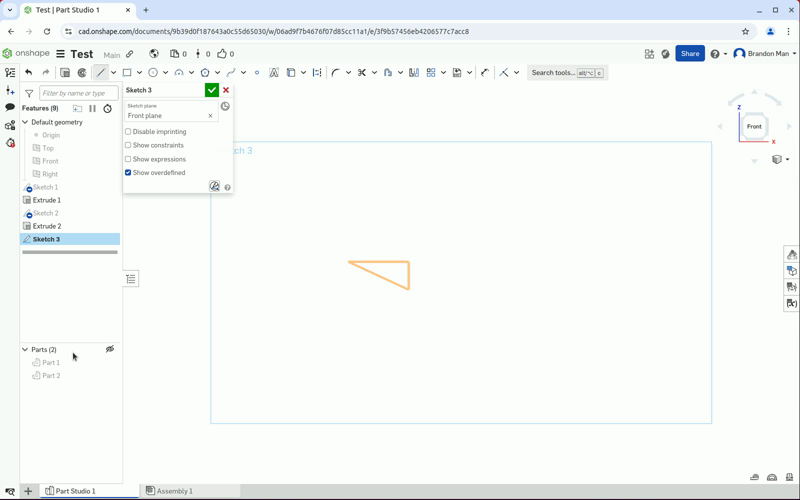
key_down(shift)
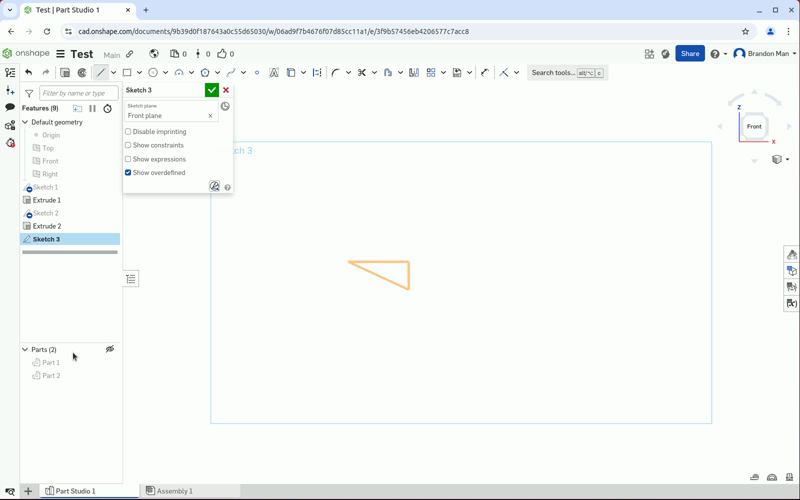
mouse_move(518, 288)
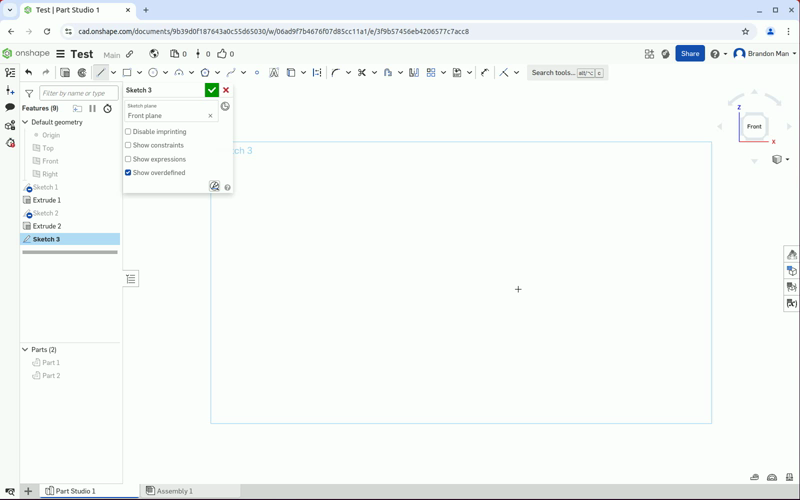
click(518, 288)
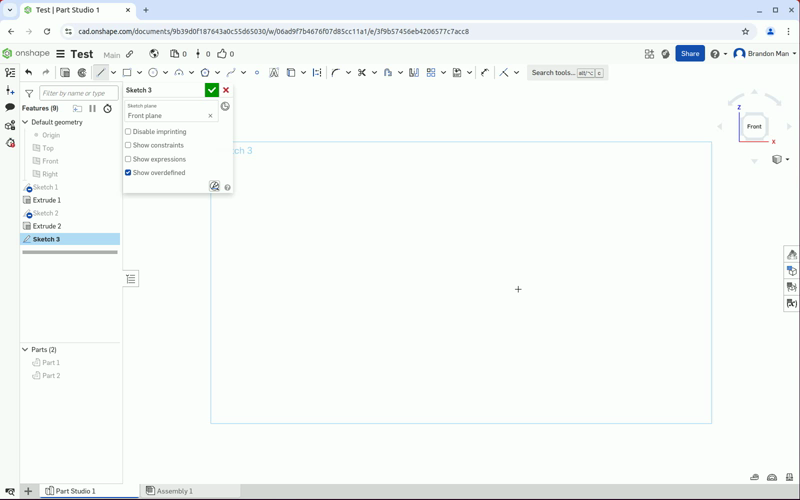
key_up(shift)
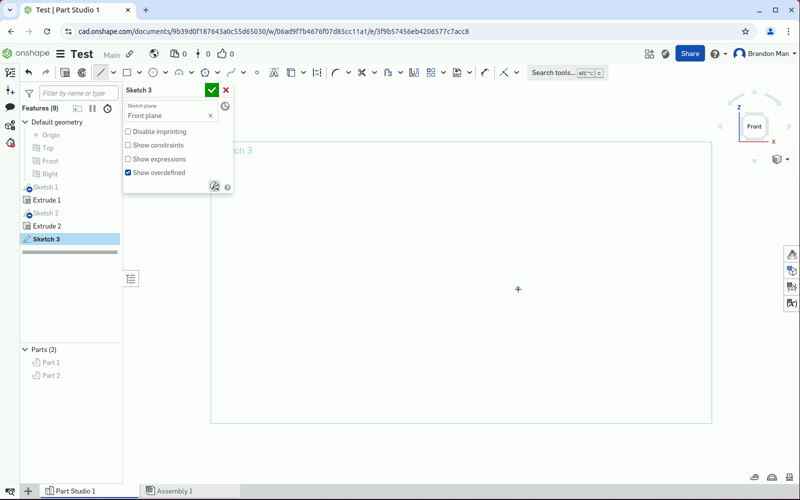
key_down(shift)
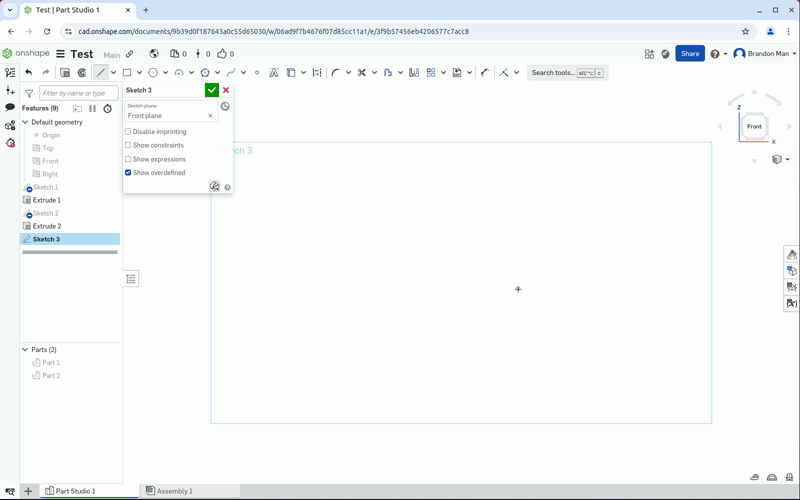
mouse_move(548, 288)
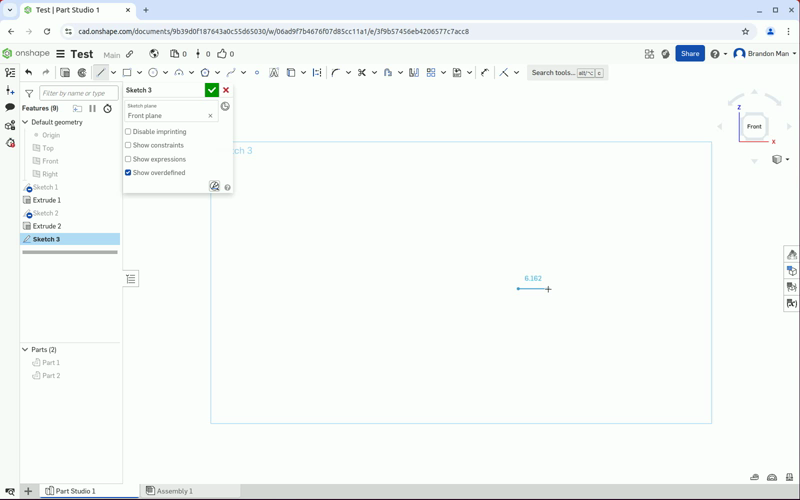
mouse_move(548, 260)
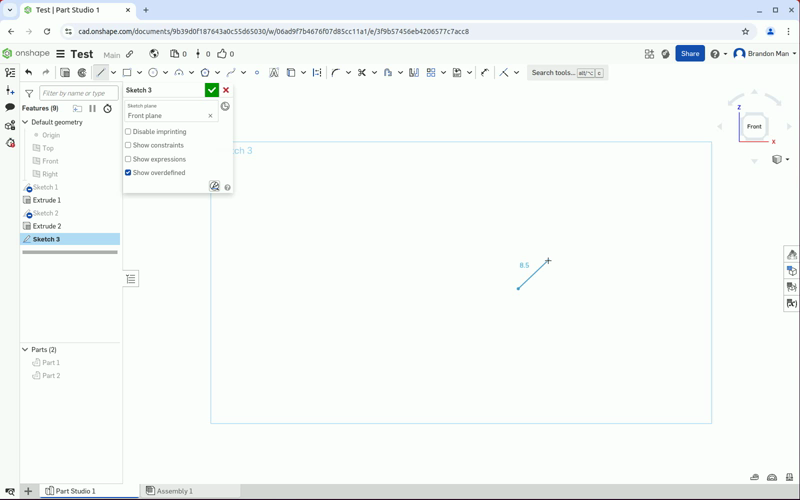
click(548, 260)
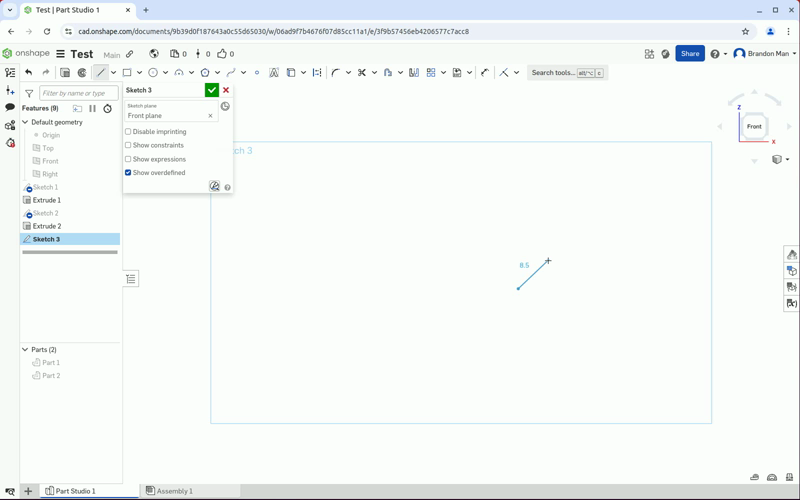
key_up(shift)
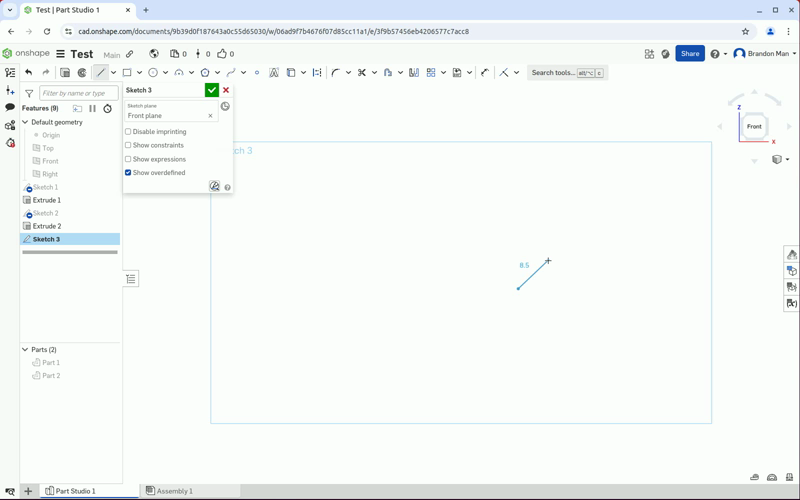
key_down(shift)
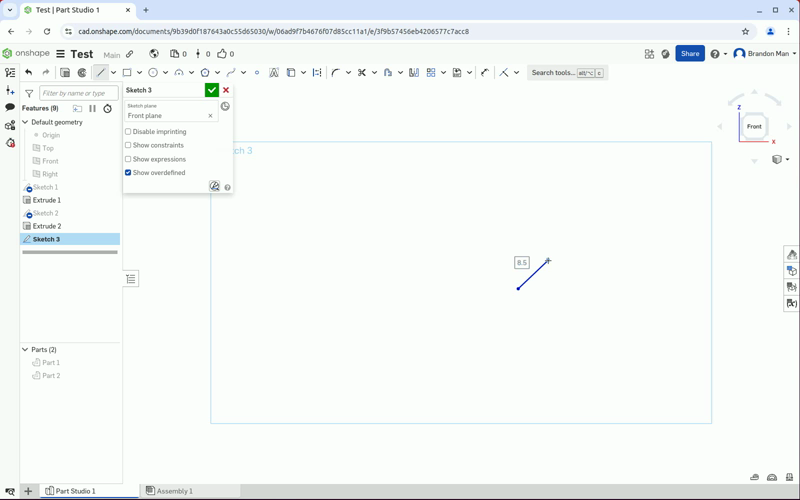
mouse_move(578, 260)
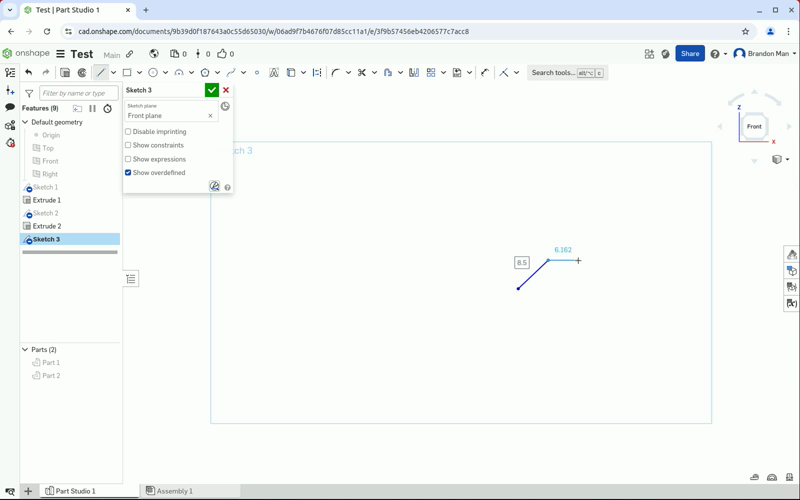
mouse_move(518, 260)
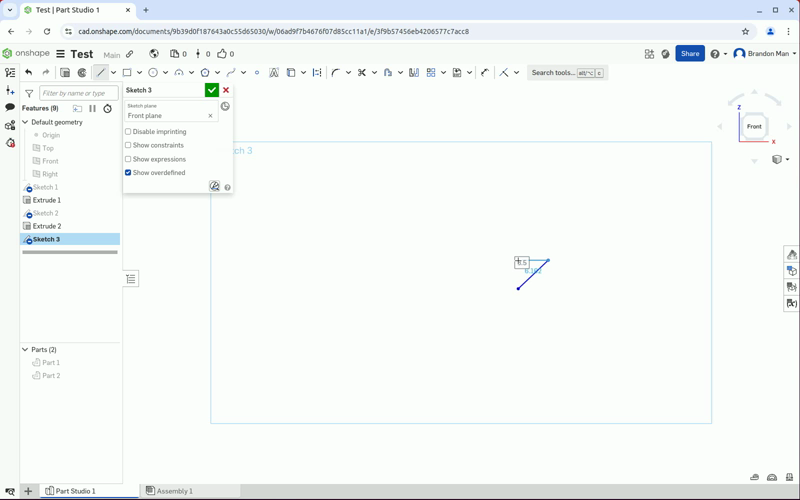
click(518, 260)
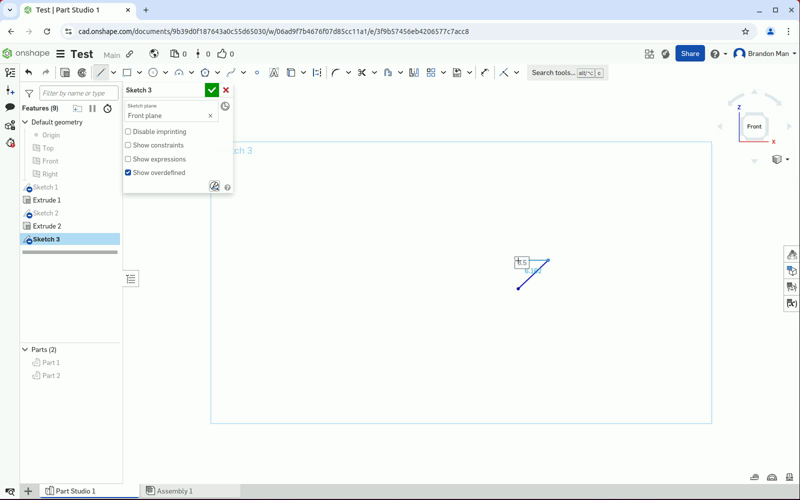
key_up(shift)
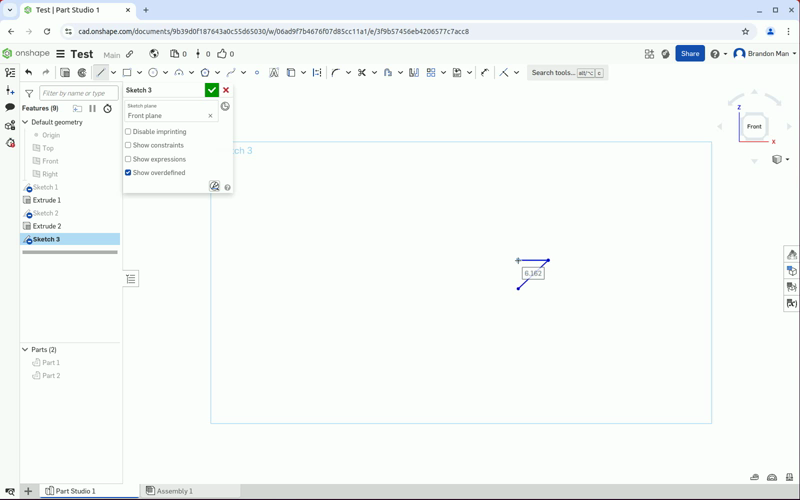
mouse_move(548, 260)
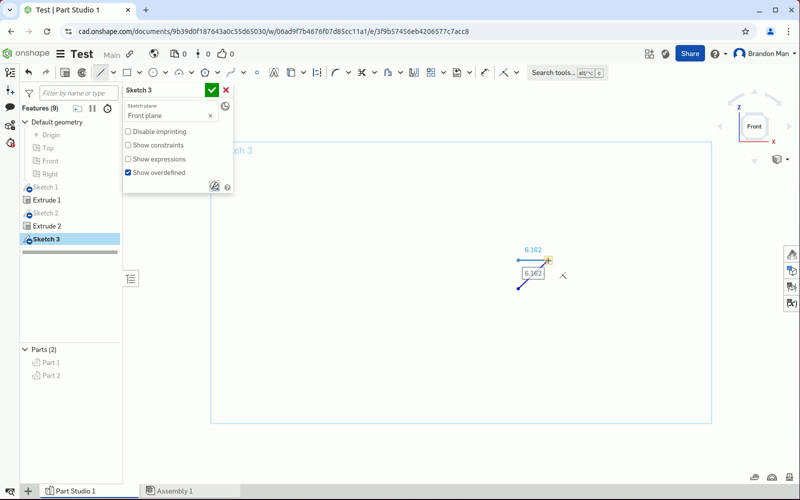
key_down(shift)
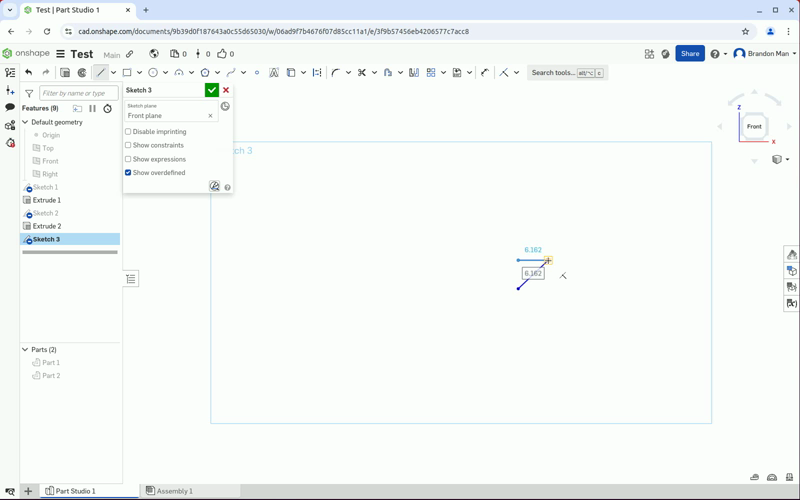
mouse_move(518, 288)
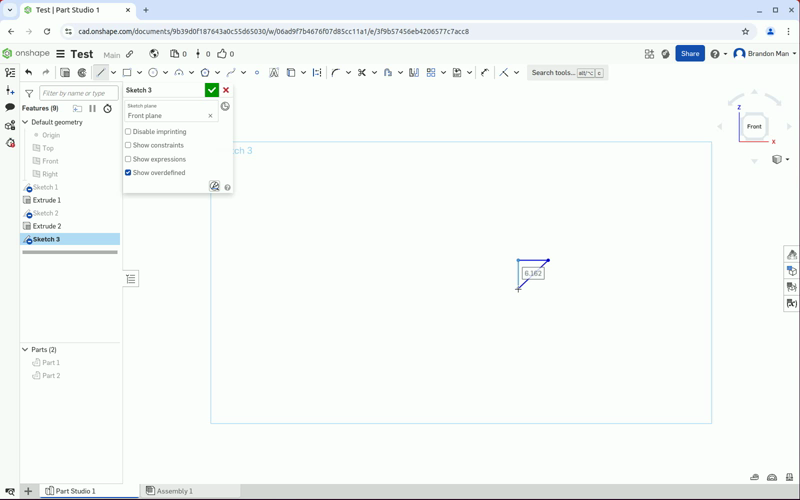
key_up(shift)
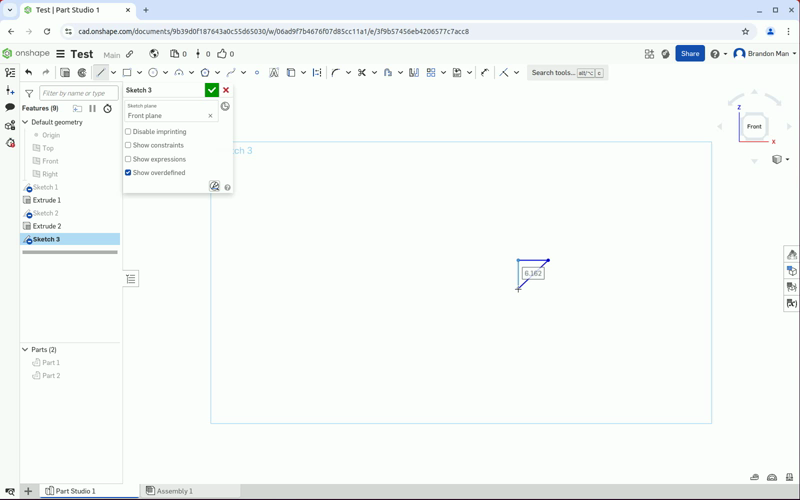
click(518, 288)
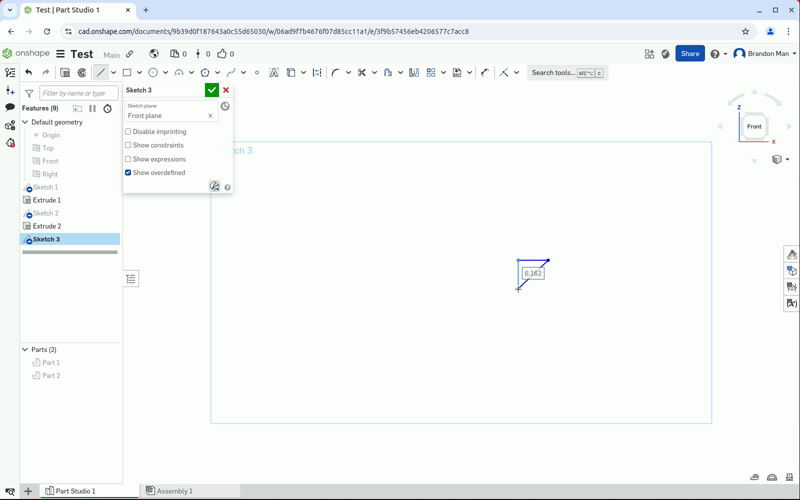
key(esc)
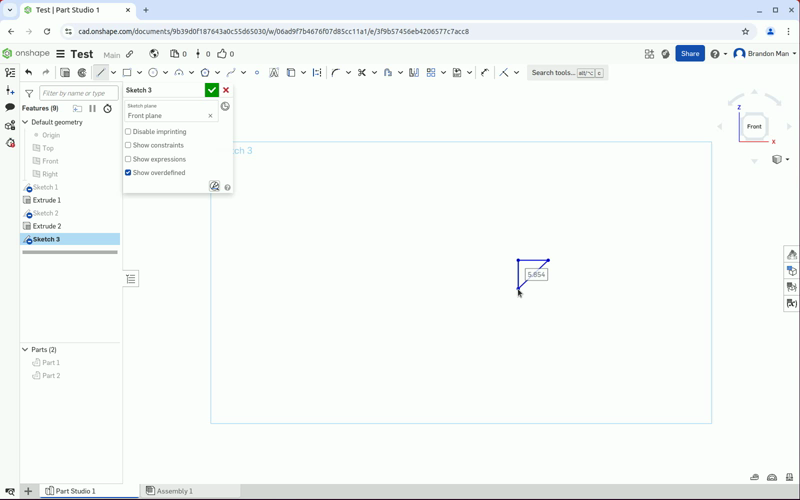
mouse_move(527, 265)
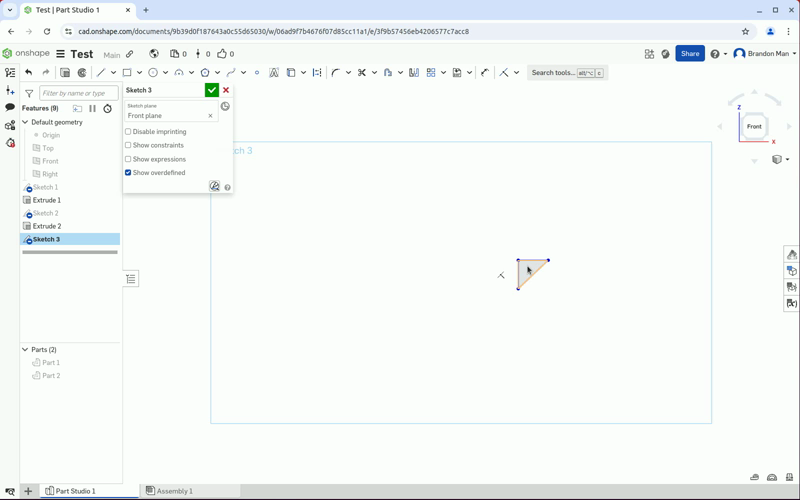
scroll(6)
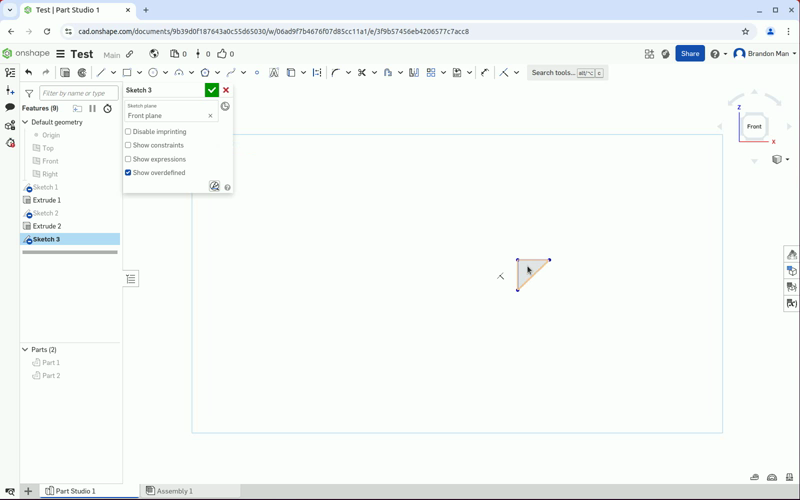
scroll(6)
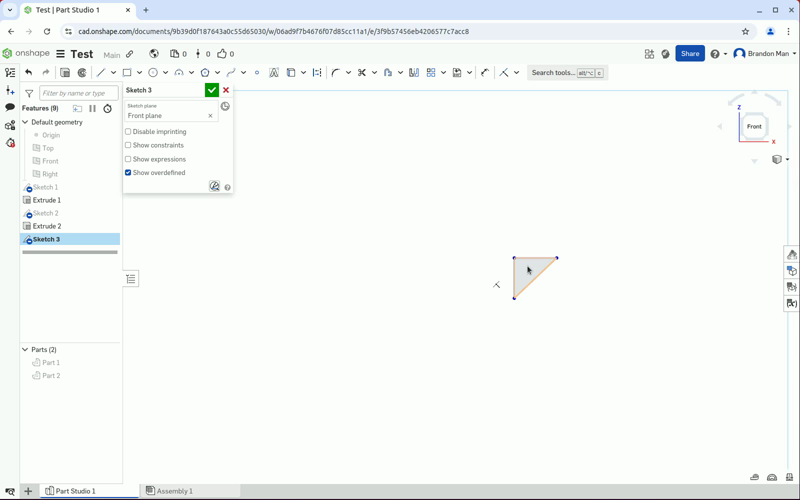
scroll(6)
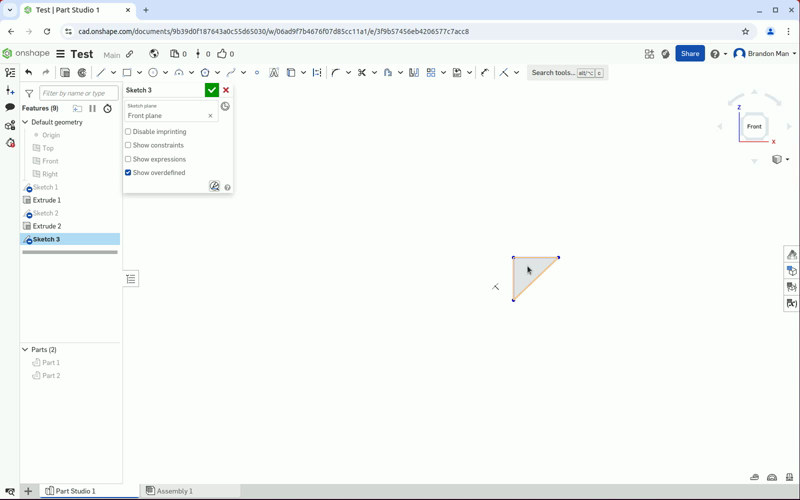
scroll(6)
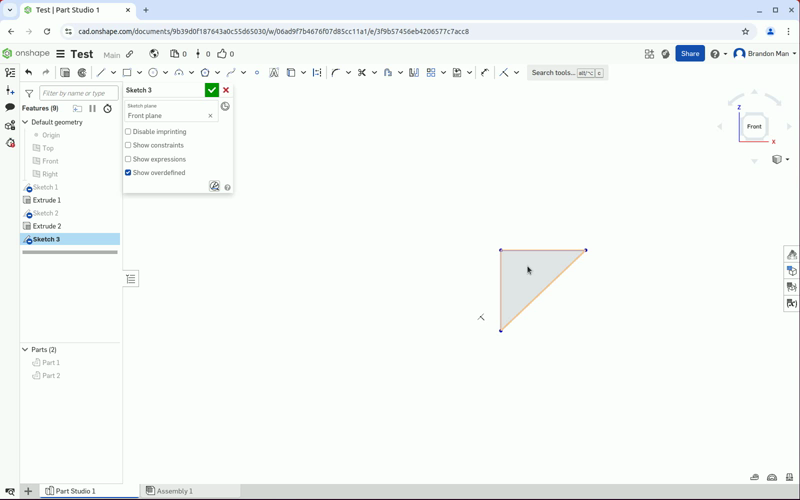
scroll(6)
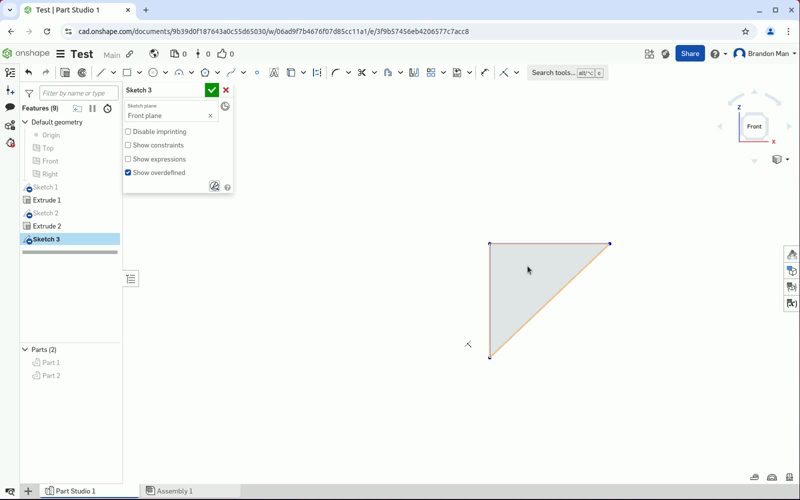
scroll(6)
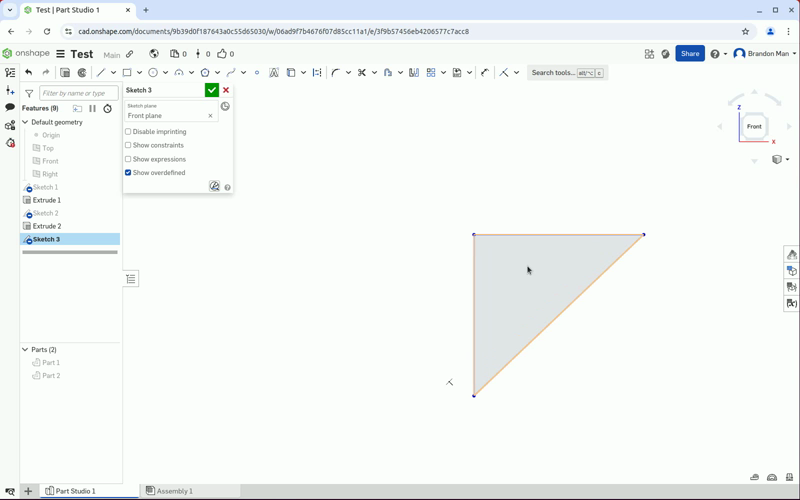
scroll(6)
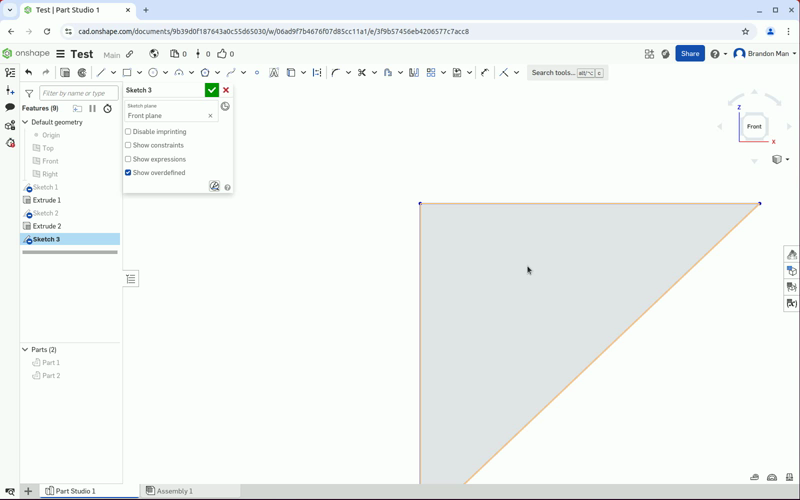
click(527, 265)
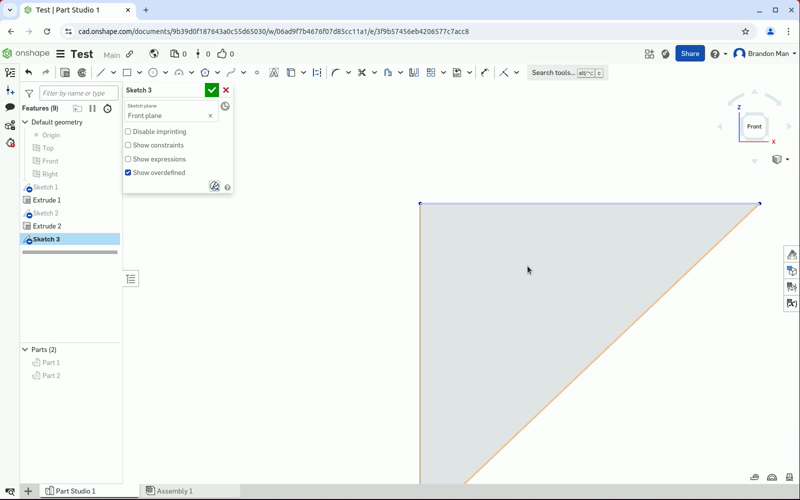
scroll(-6)
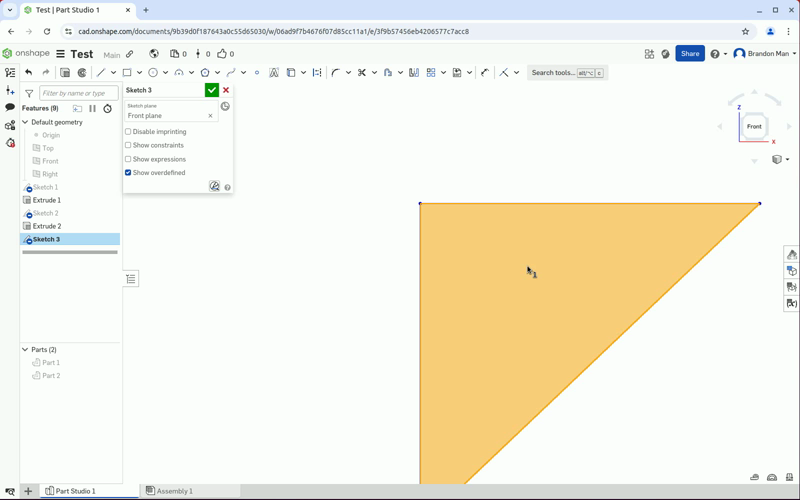
scroll(-6)
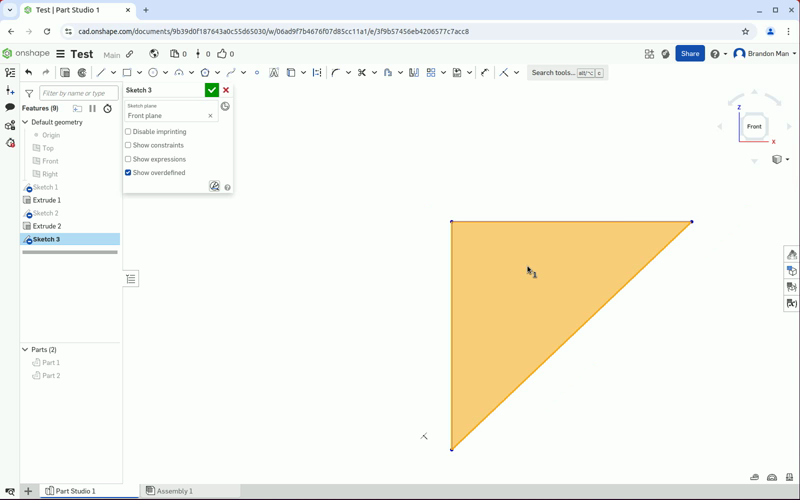
scroll(-6)
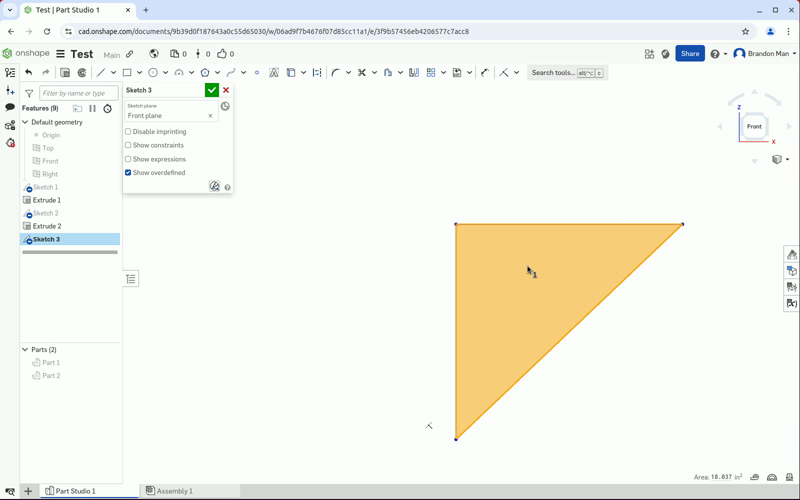
scroll(-6)
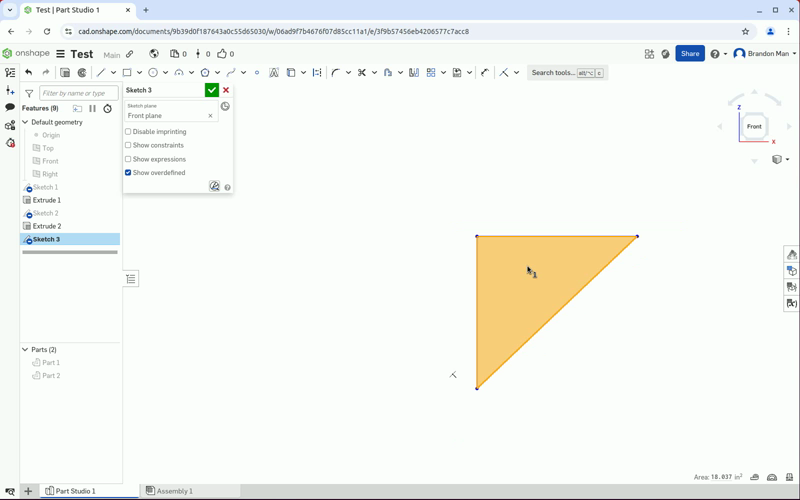
scroll(-6)
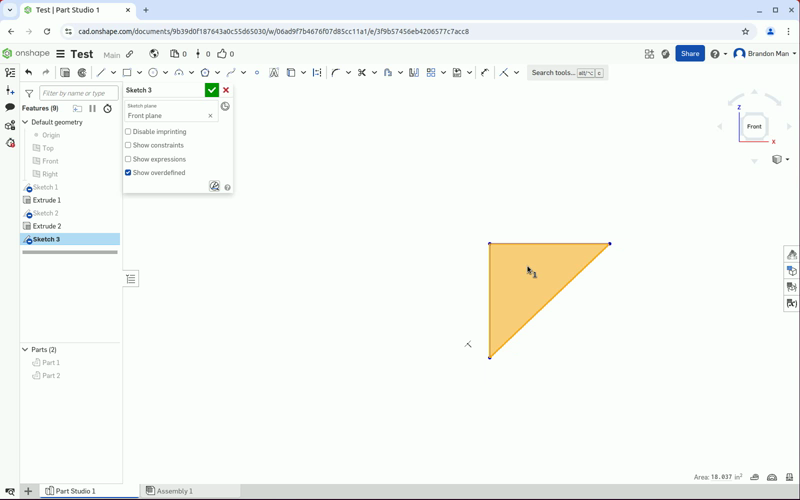
scroll(-6)
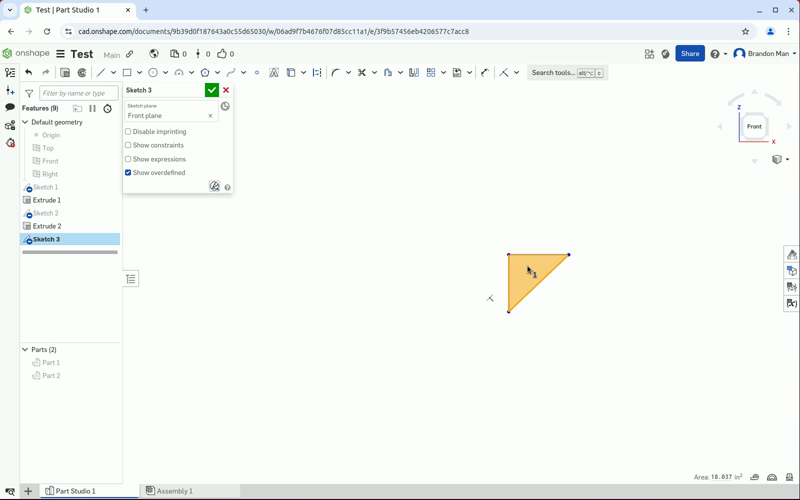
scroll(-6)
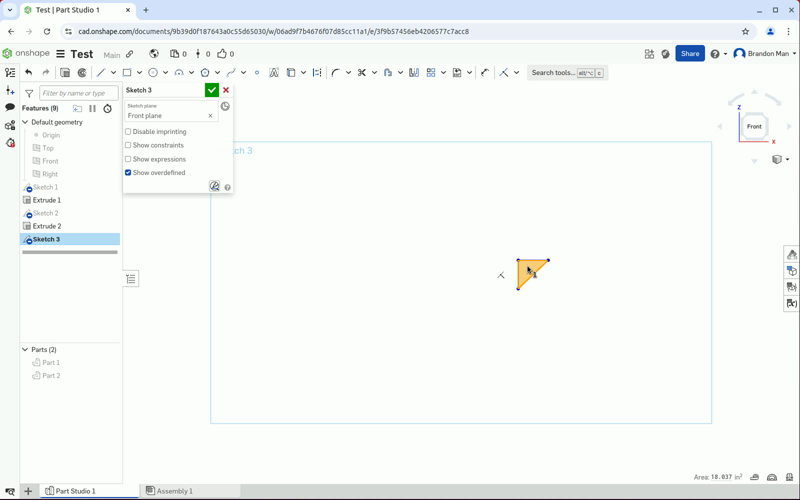
mouse_move(73, 352)
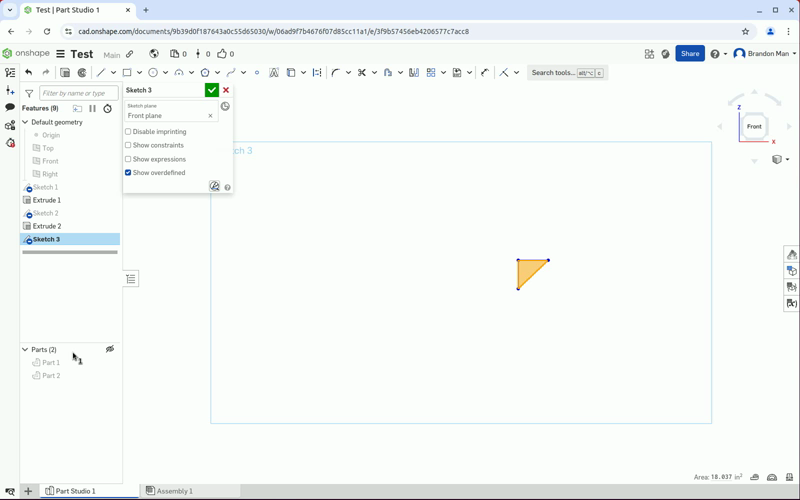
key(shift+y)
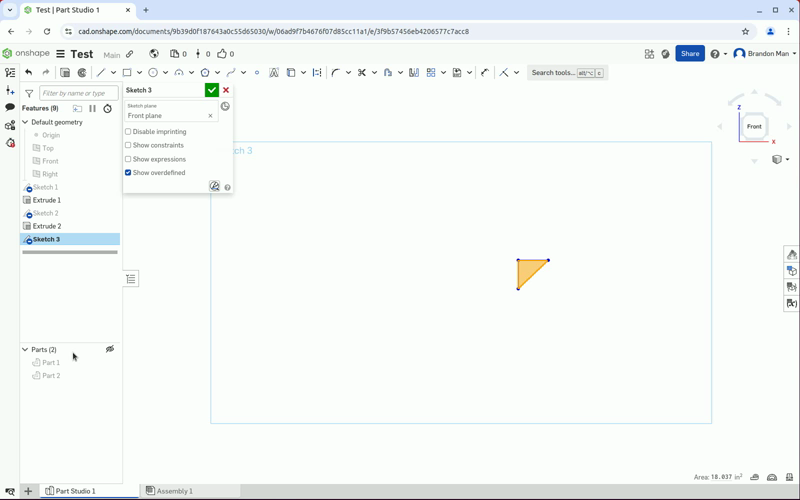
key(shift+e)
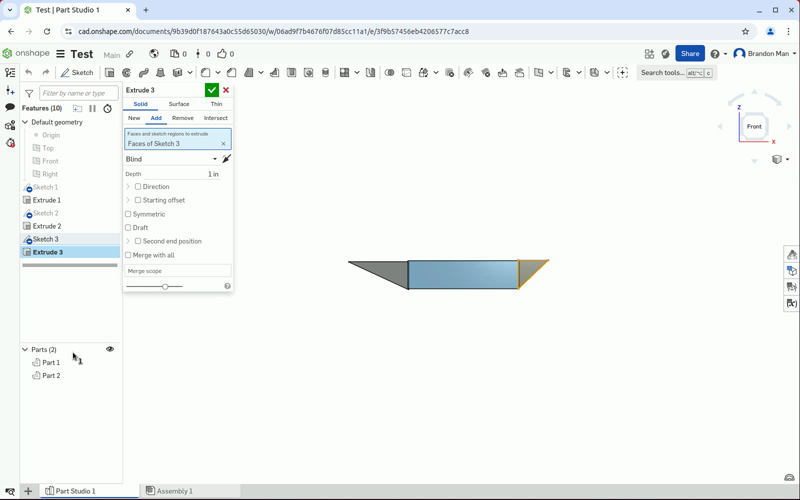
mouse_move(143, 106)
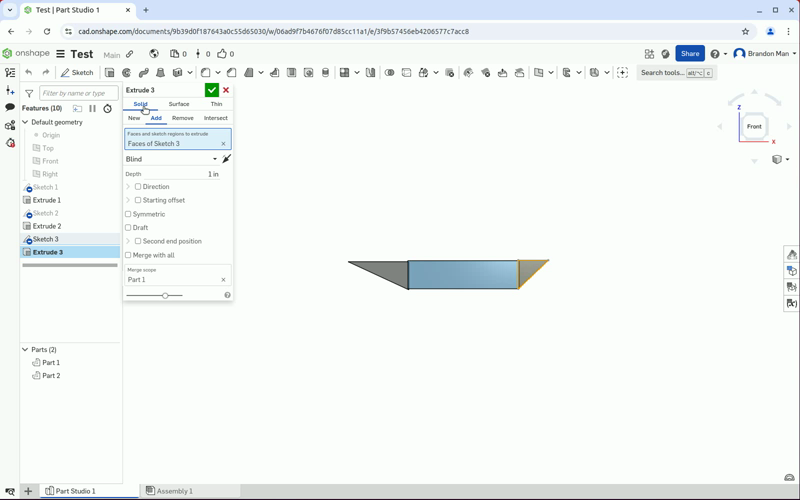
click(143, 106)
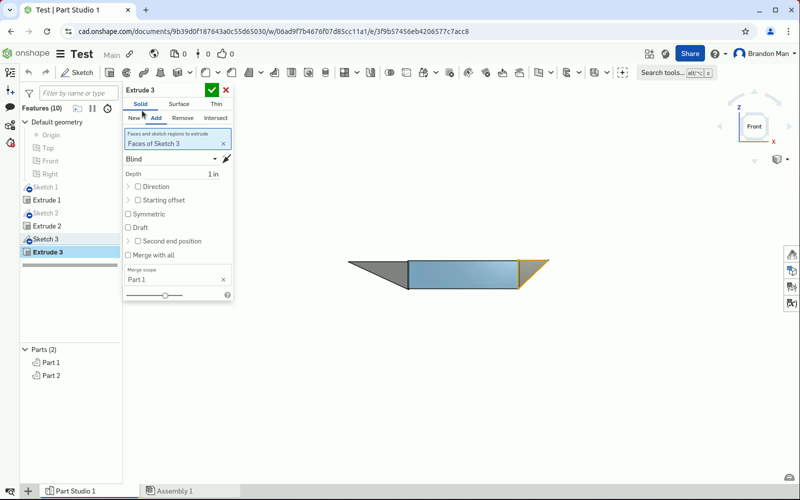
mouse_move(137, 120)
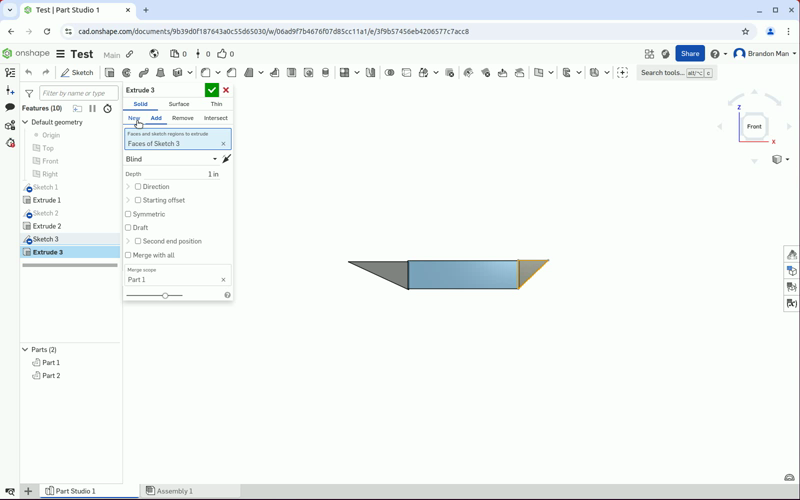
click(137, 120)
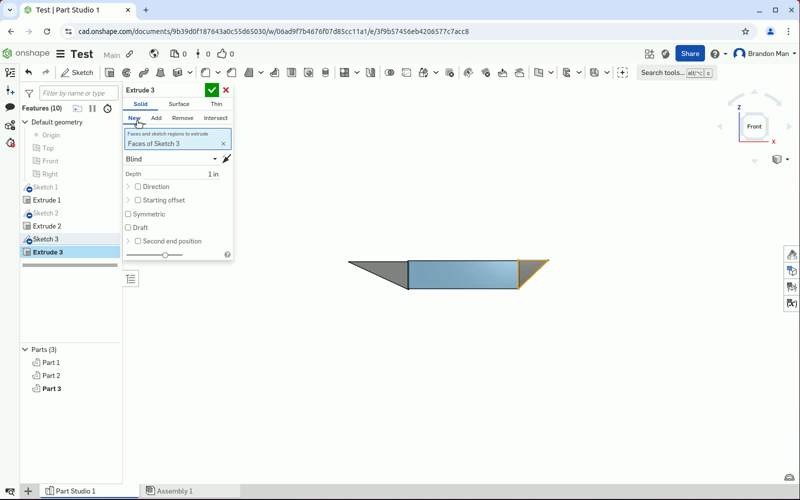
key(tab, 4)
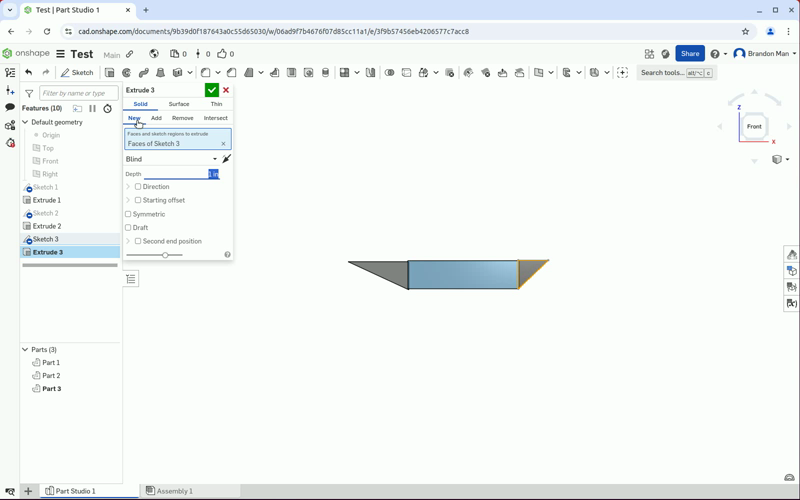
text(5.055)
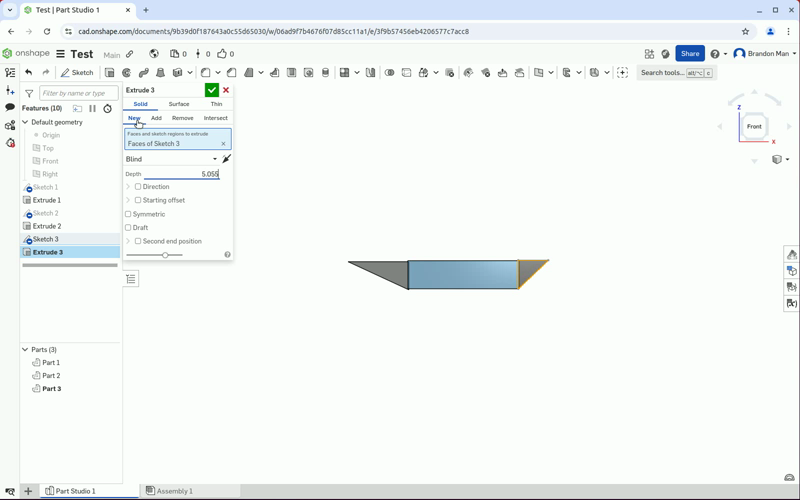
key(enter)
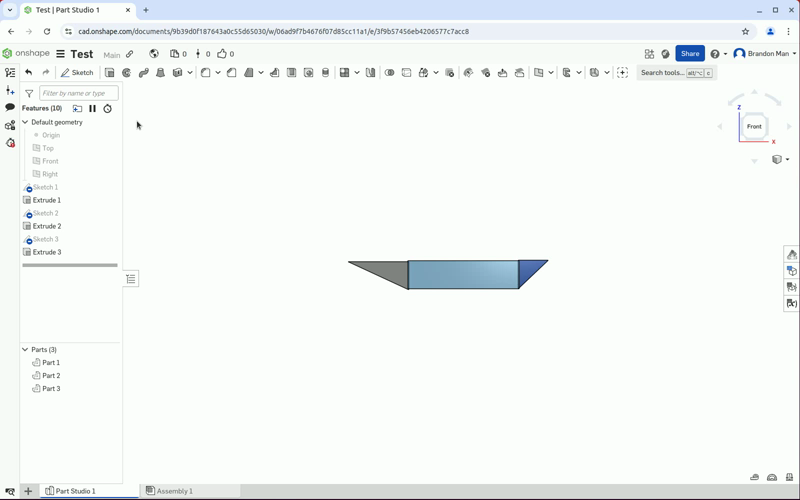
key(shift+h)
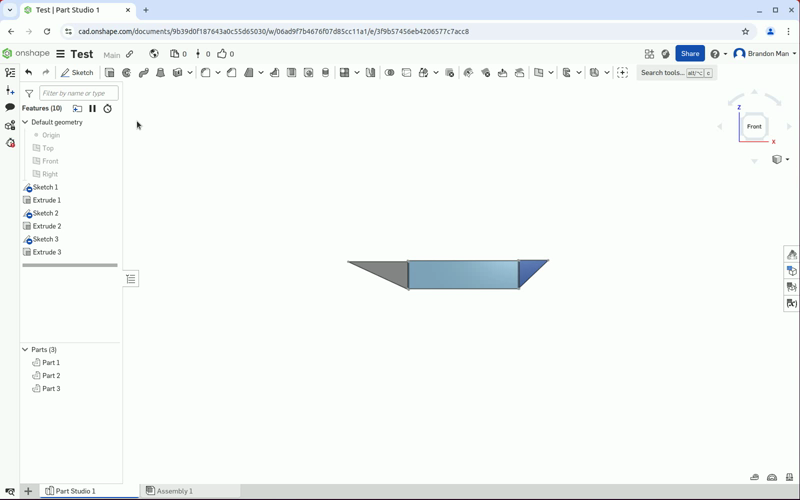
key(shift+h)
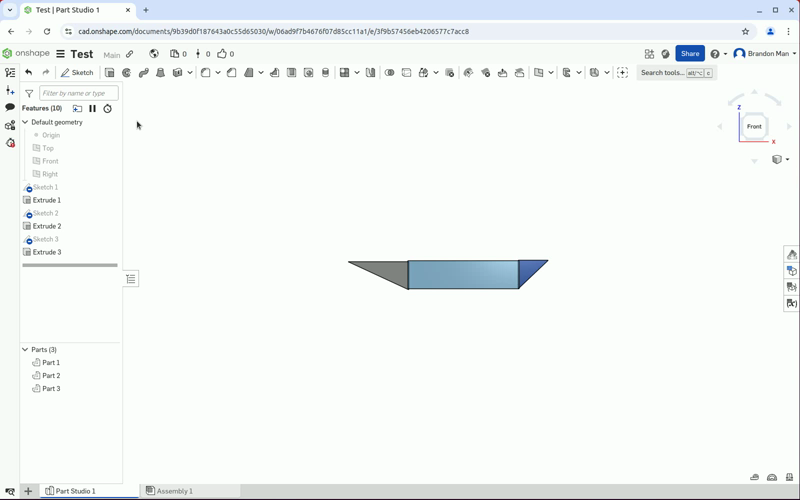
mouse_move(73, 189)
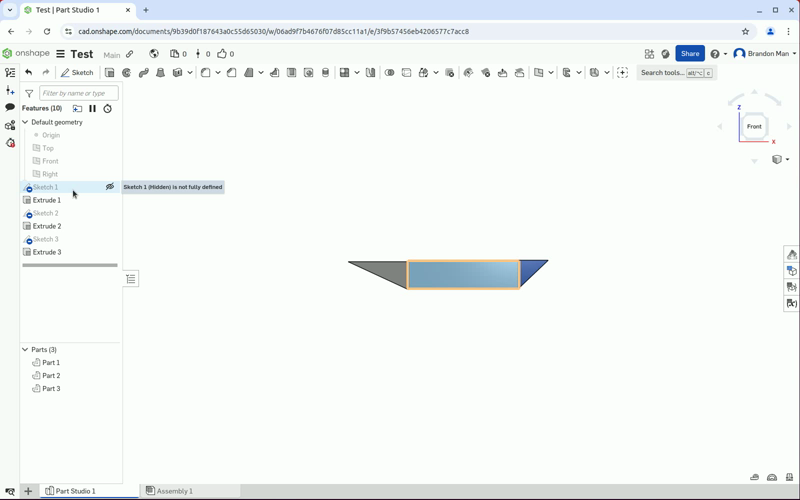
click(73, 189)
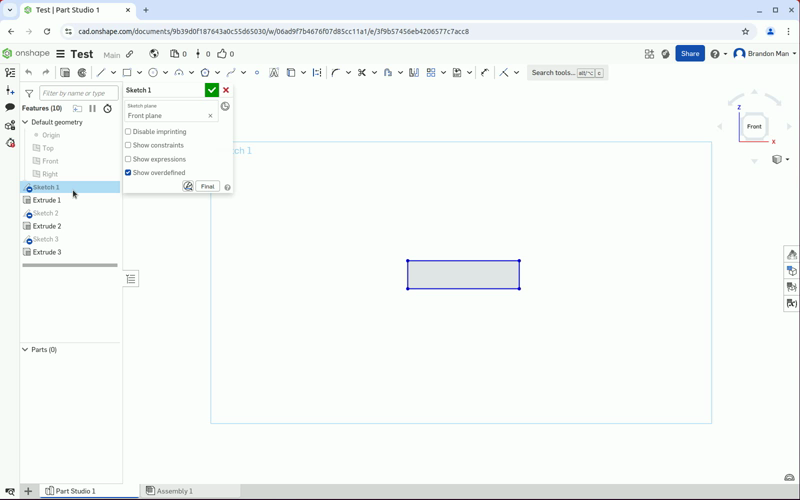
mouse_move(229, 92)
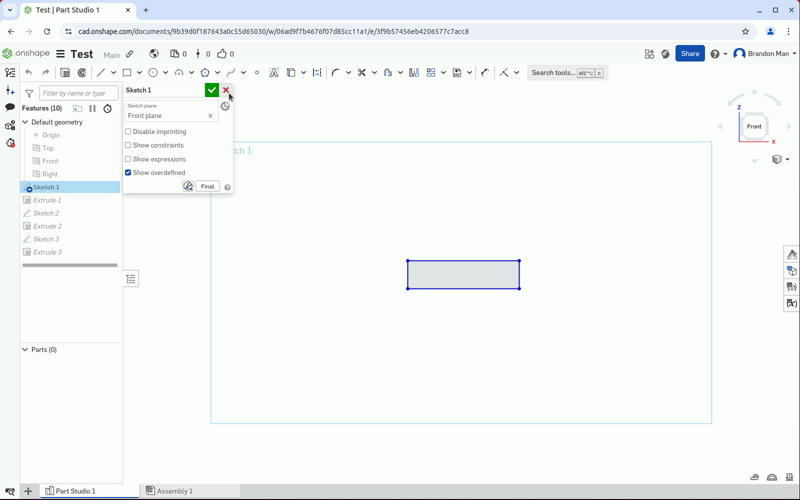
click(229, 92)
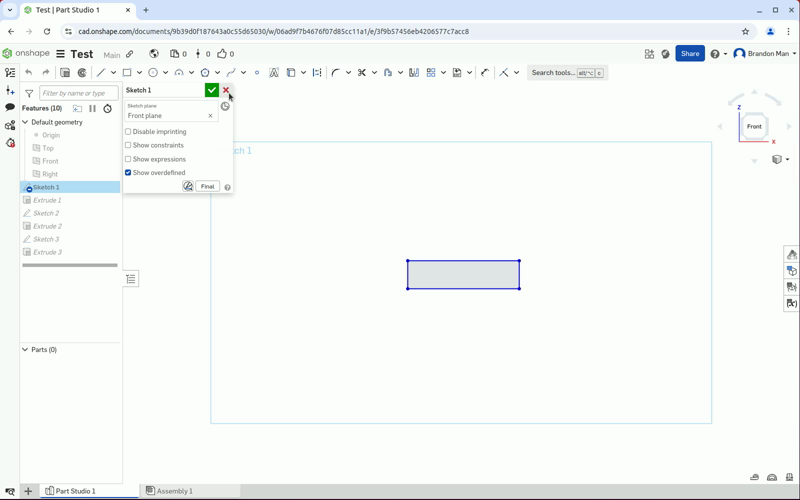
key(shift+s)
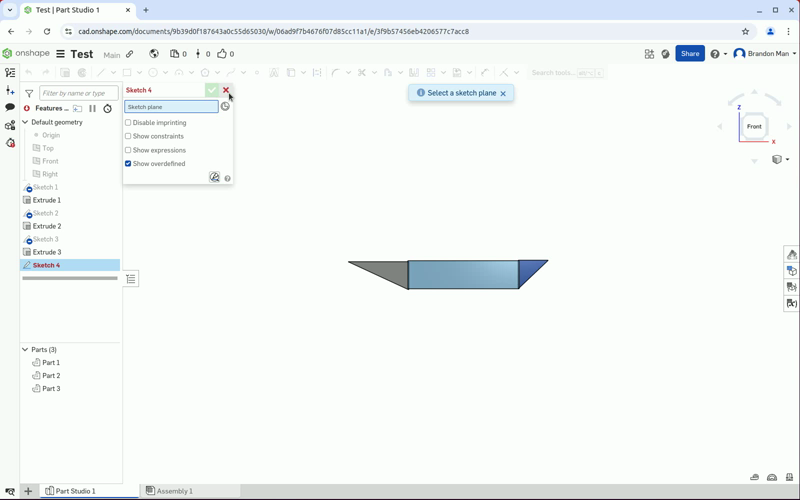
mouse_move(73, 163)
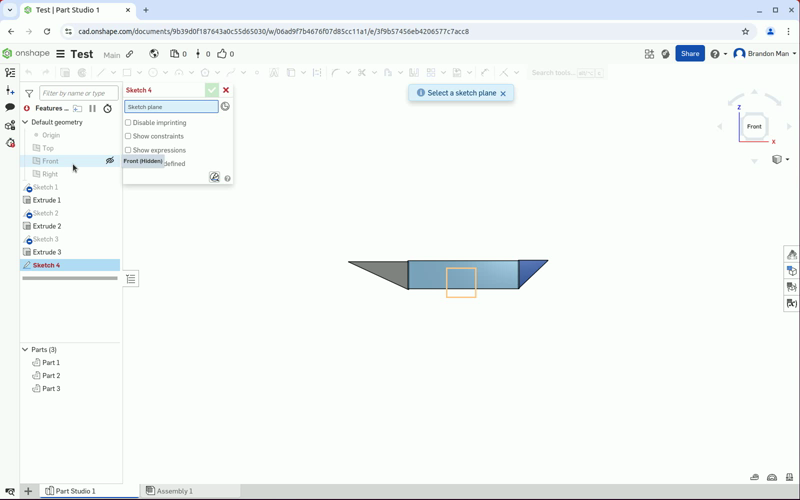
click(73, 163)
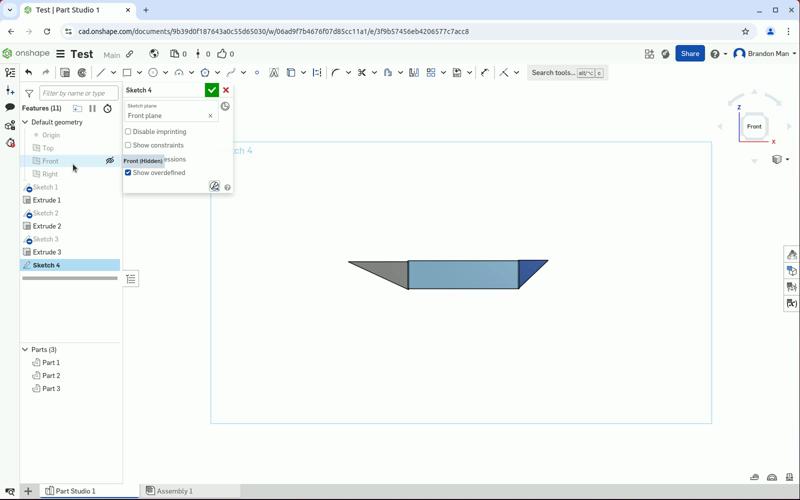
mouse_move(73, 352)
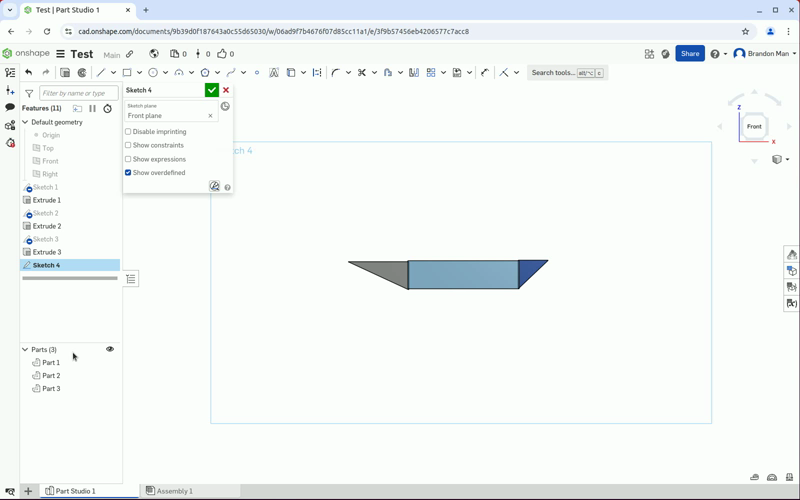
key(y)
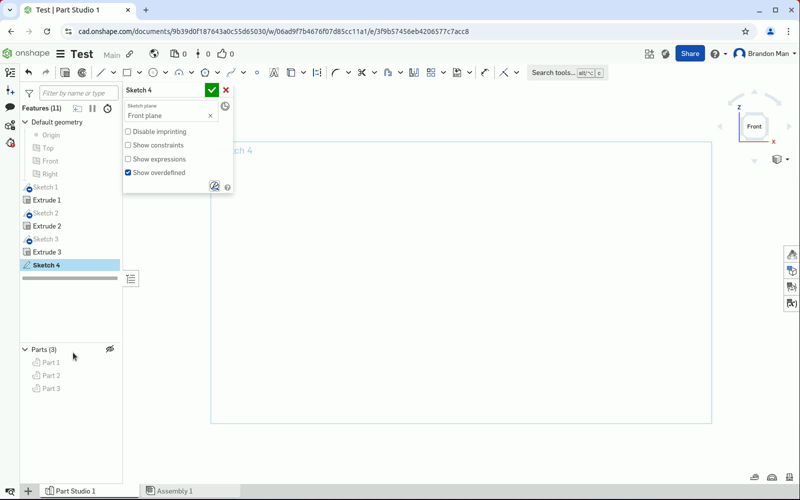
key(l)
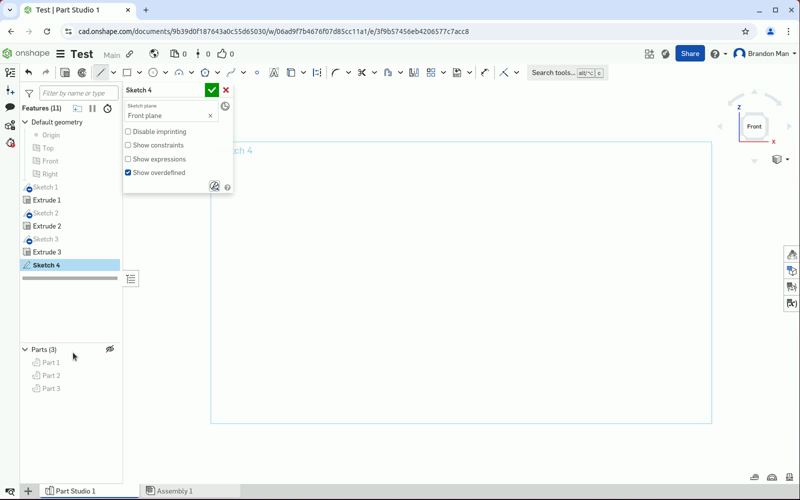
key_down(shift)
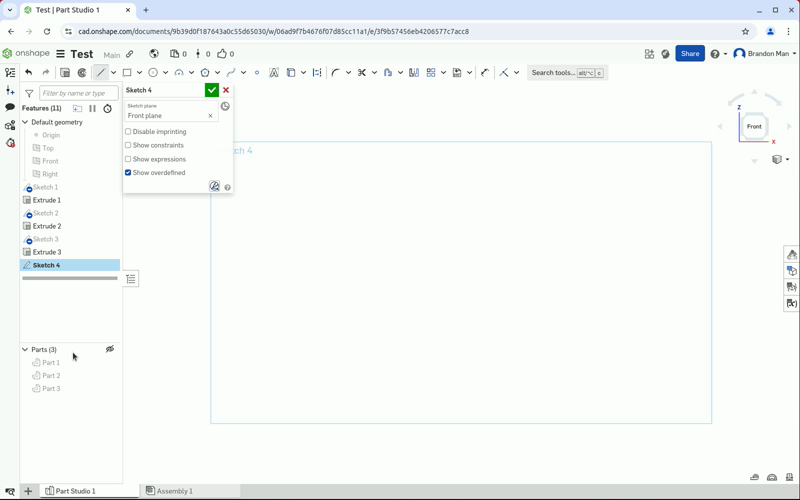
mouse_move(407, 288)
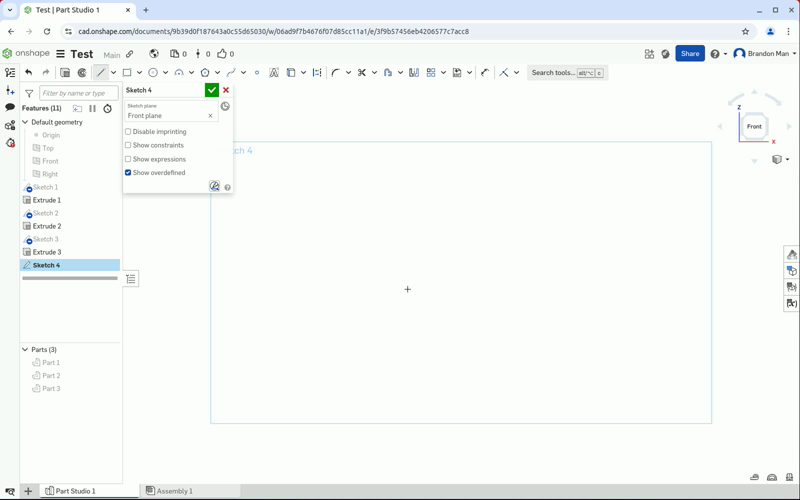
click(407, 288)
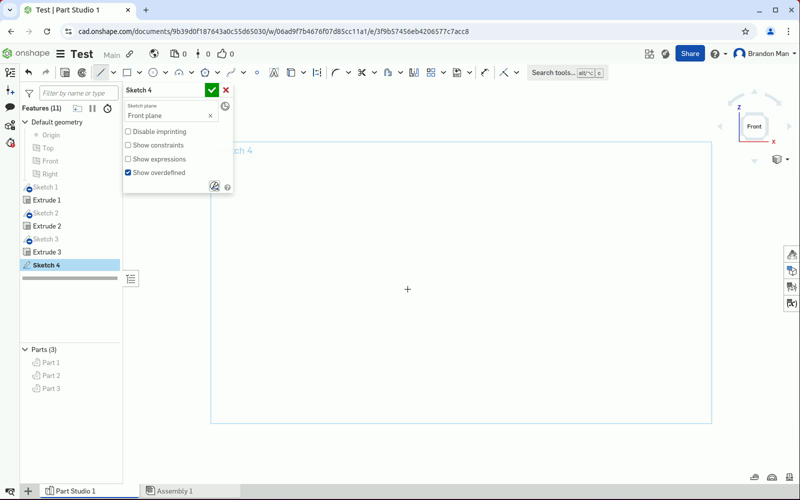
key_up(shift)
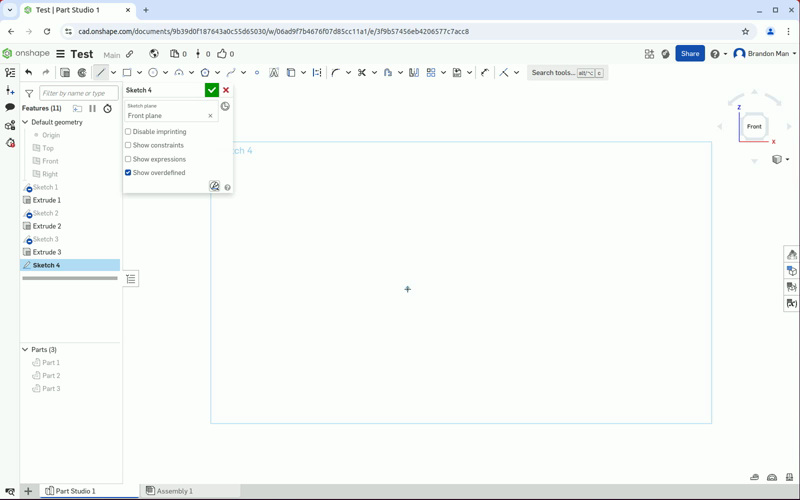
key_down(shift)
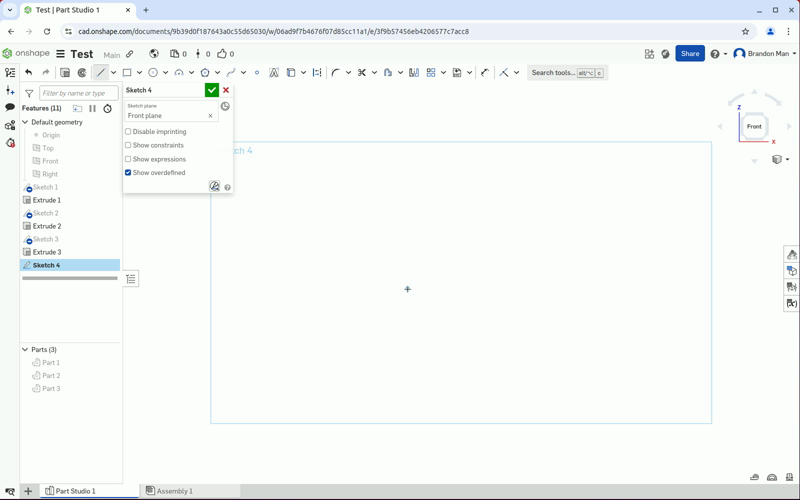
mouse_move(519, 288)
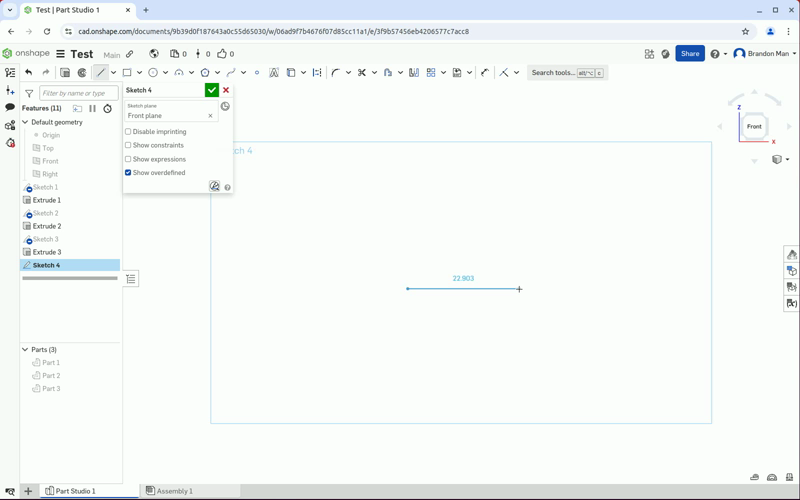
click(519, 288)
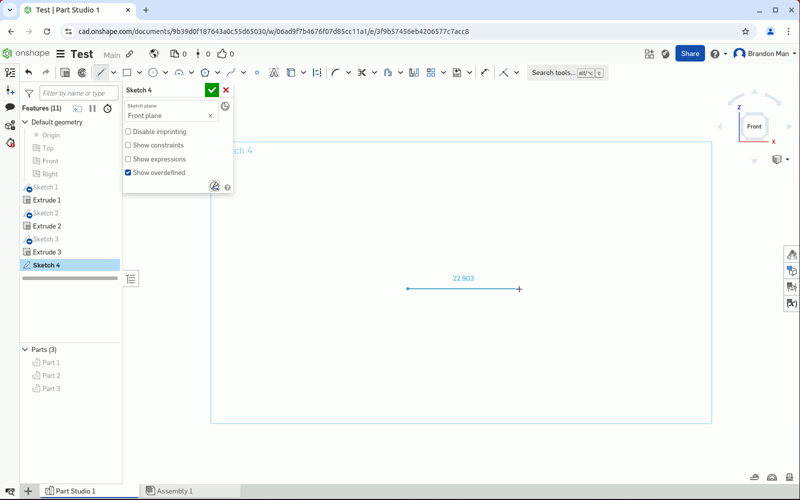
key_up(shift)
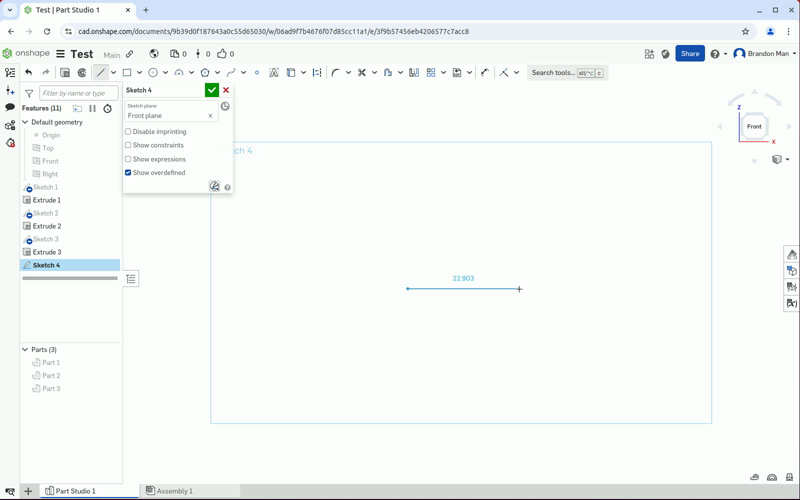
key_down(shift)
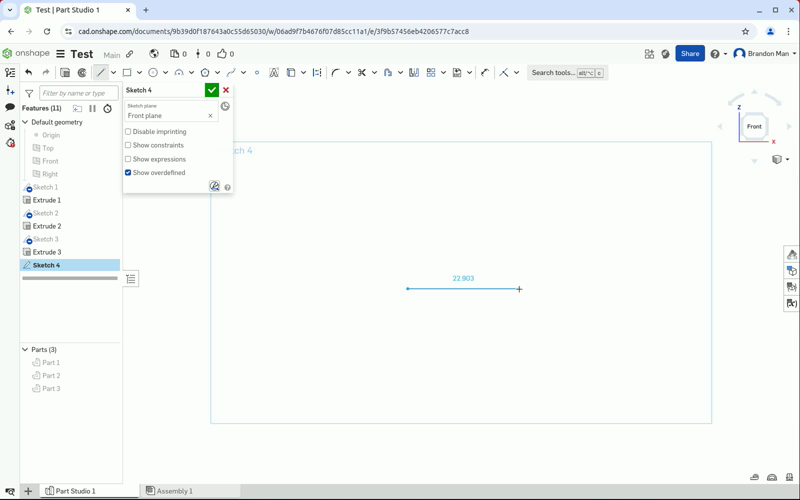
mouse_move(549, 288)
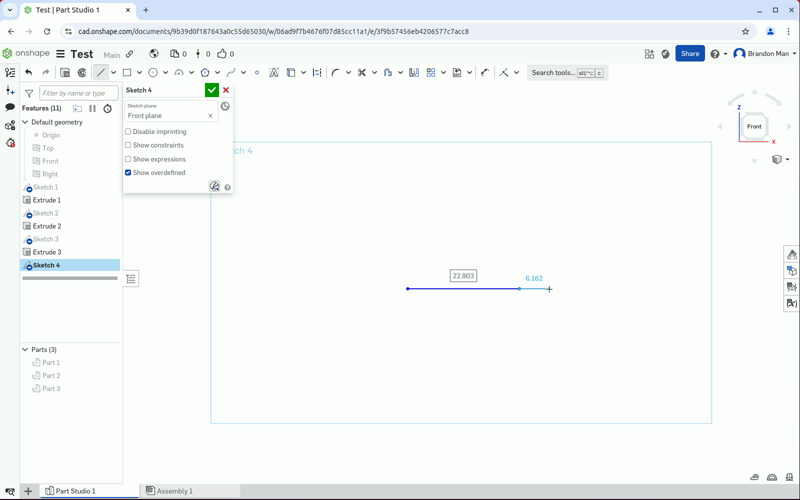
mouse_move(519, 260)
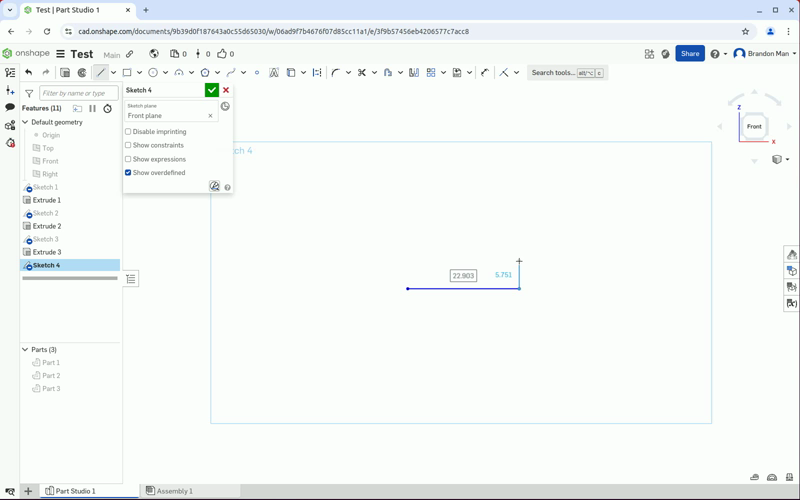
click(519, 260)
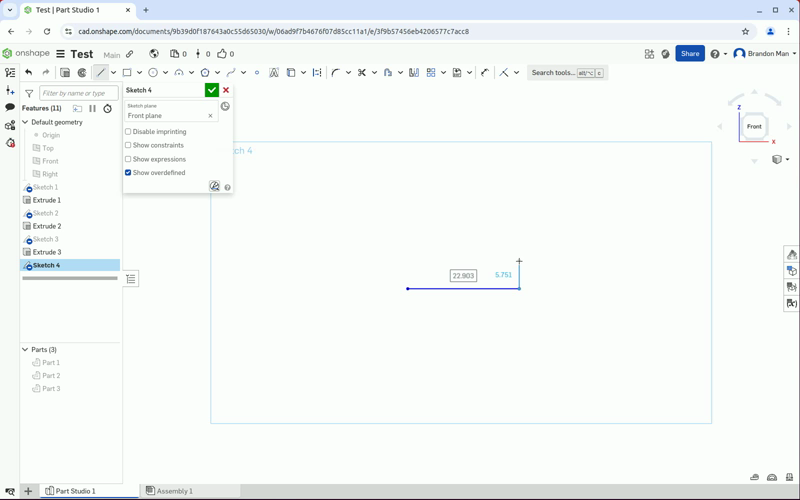
key_up(shift)
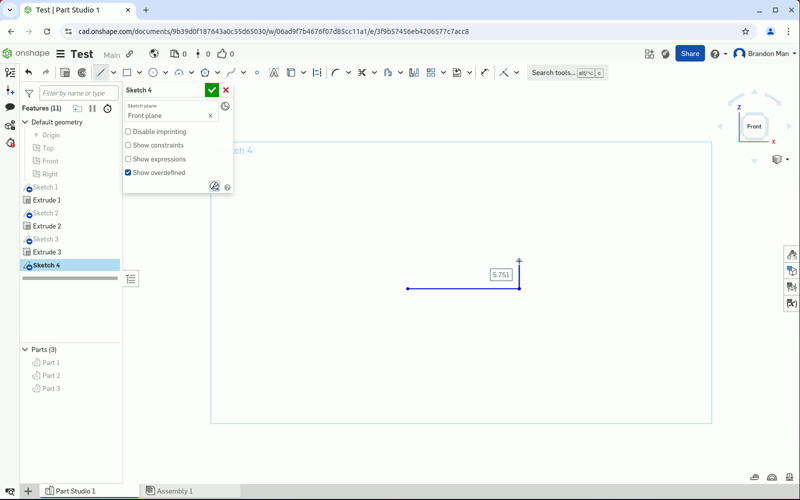
key_down(shift)
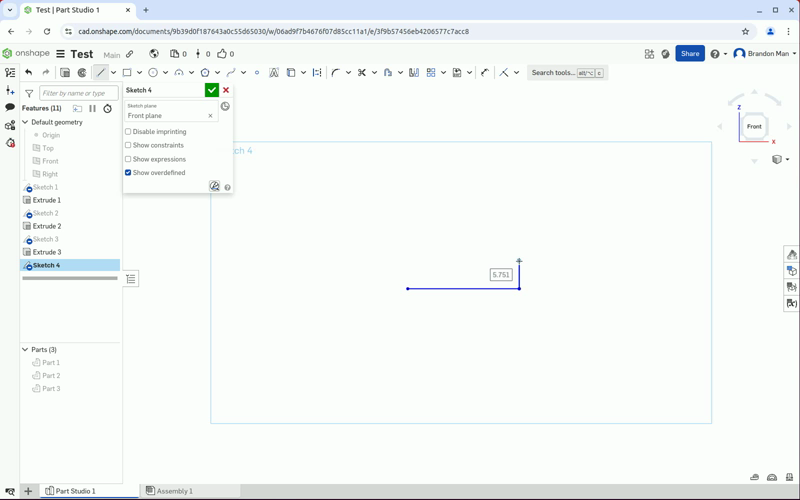
mouse_move(407, 260)
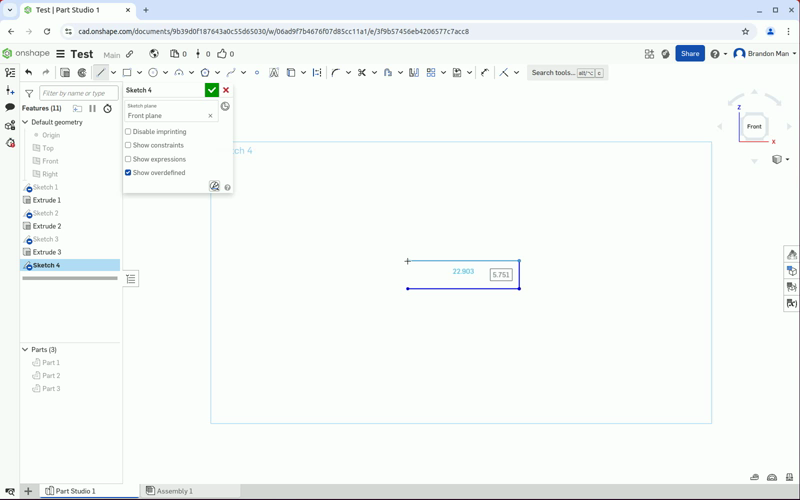
click(407, 260)
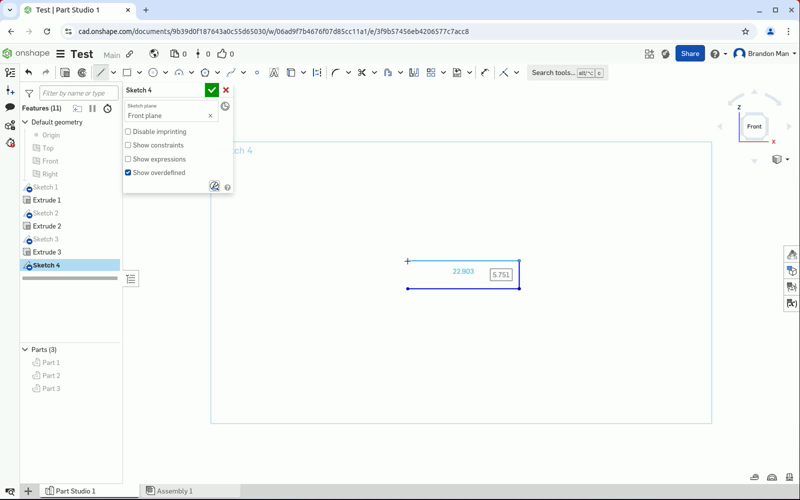
key_up(shift)
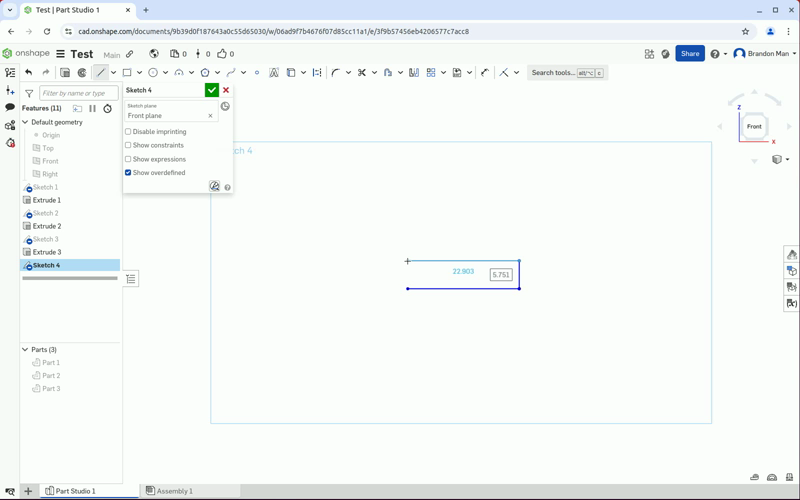
mouse_move(437, 260)
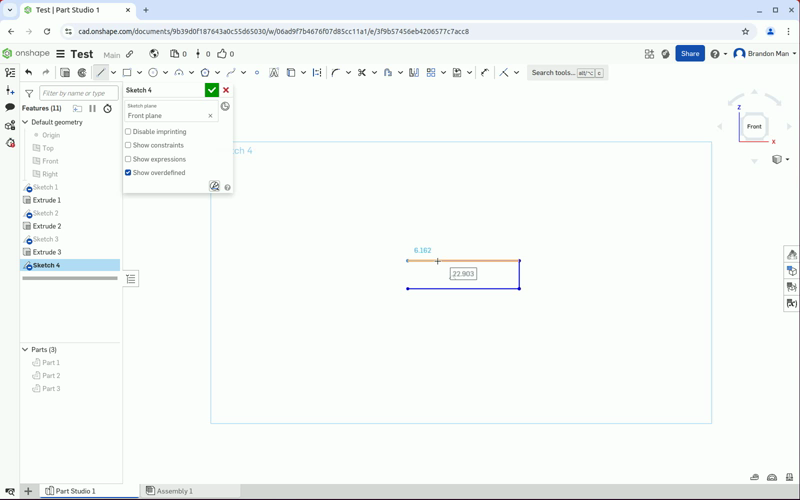
key_down(shift)
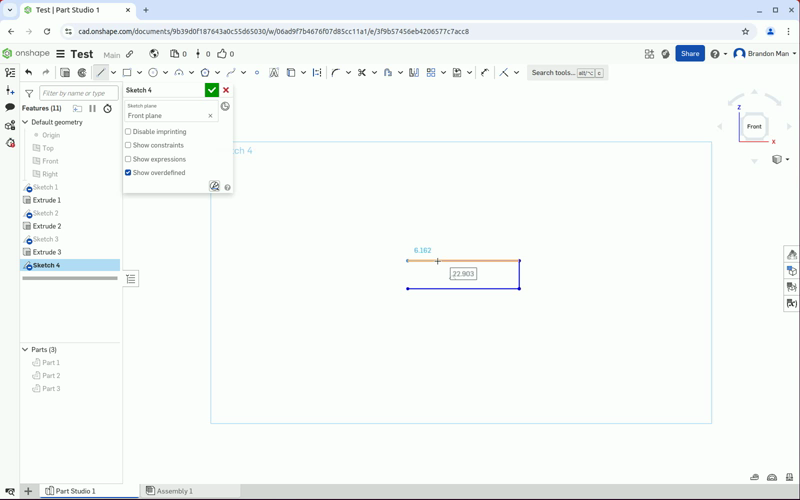
mouse_move(407, 288)
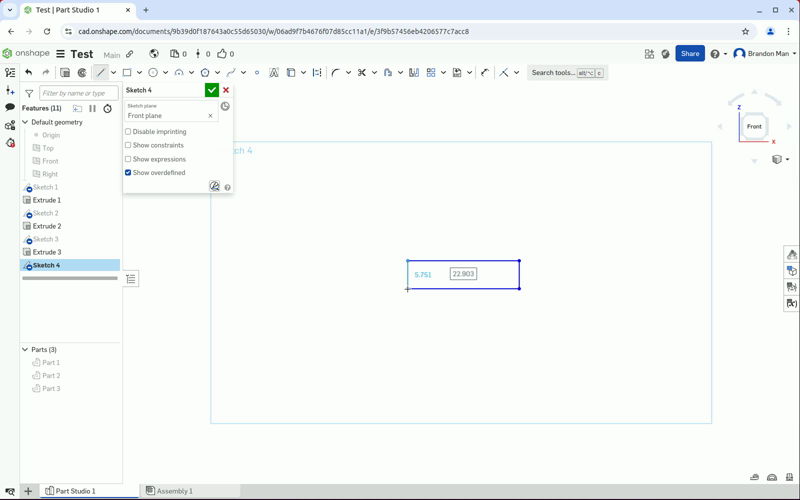
key_up(shift)
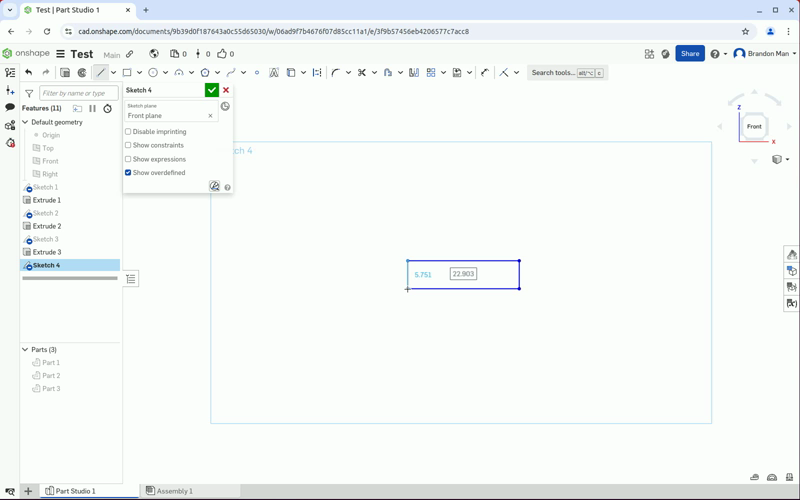
click(407, 288)
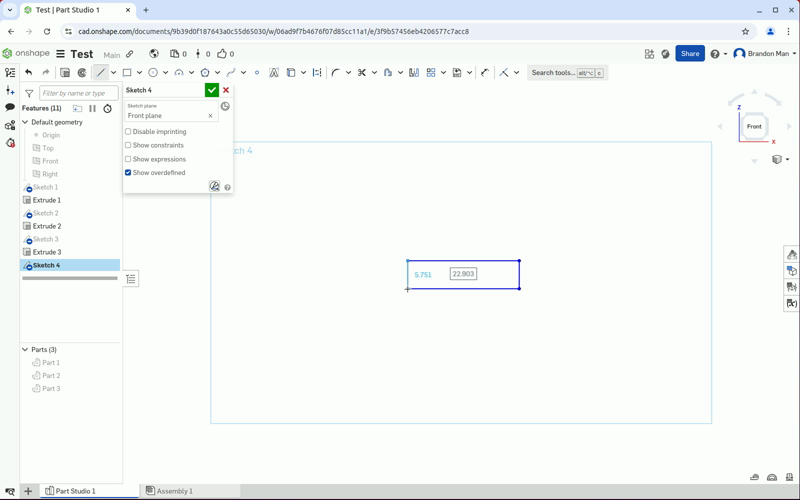
key(esc)
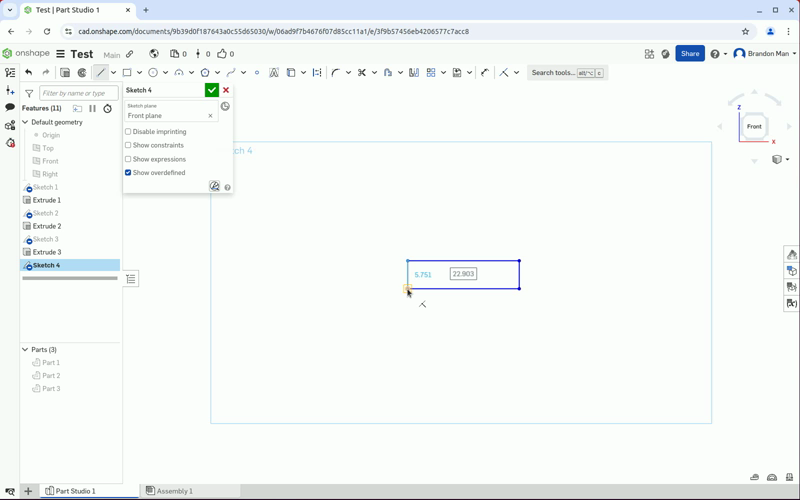
mouse_move(483, 276)
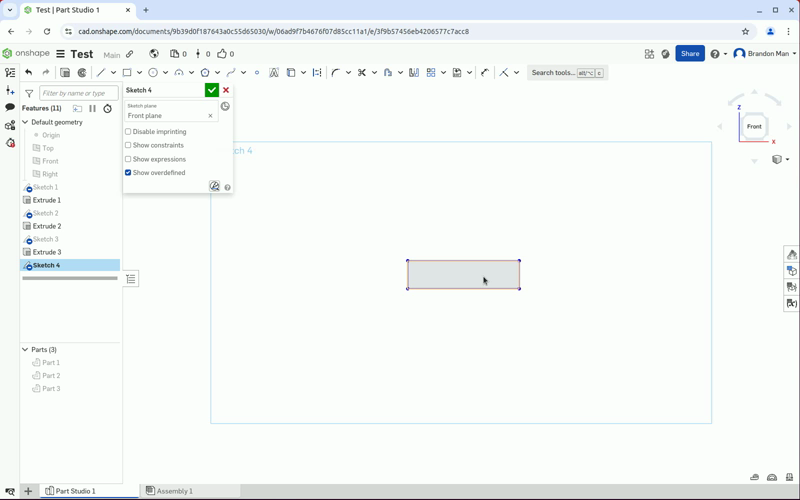
click(483, 276)
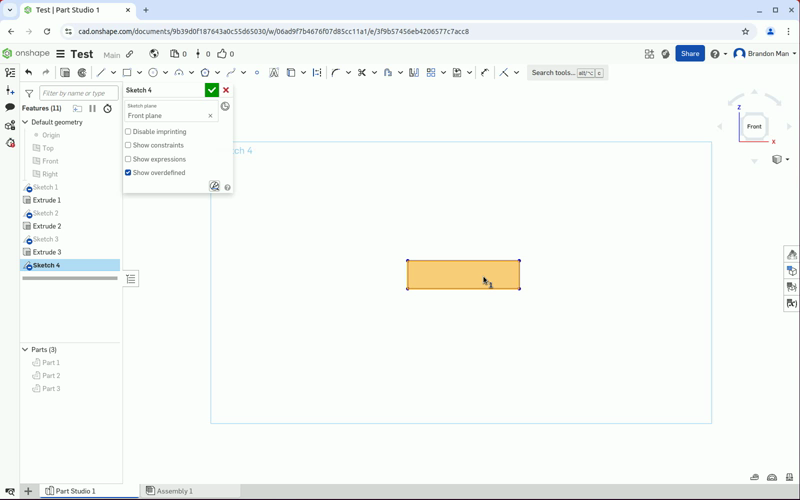
mouse_move(73, 352)
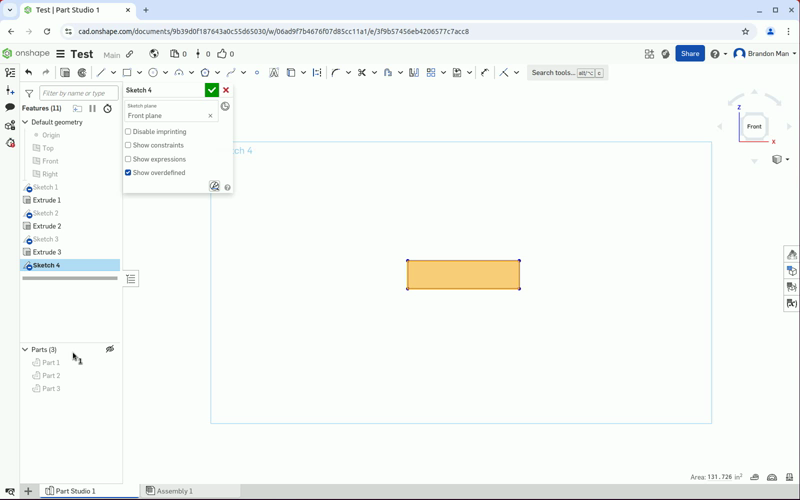
key(shift+y)
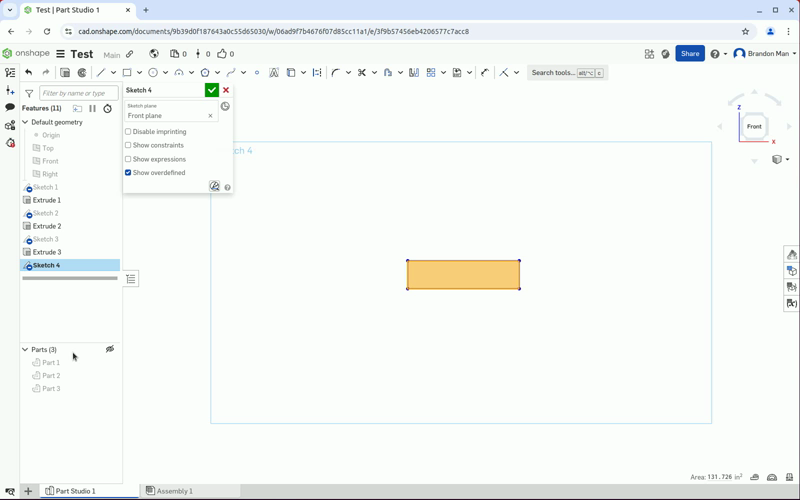
key(shift+e)
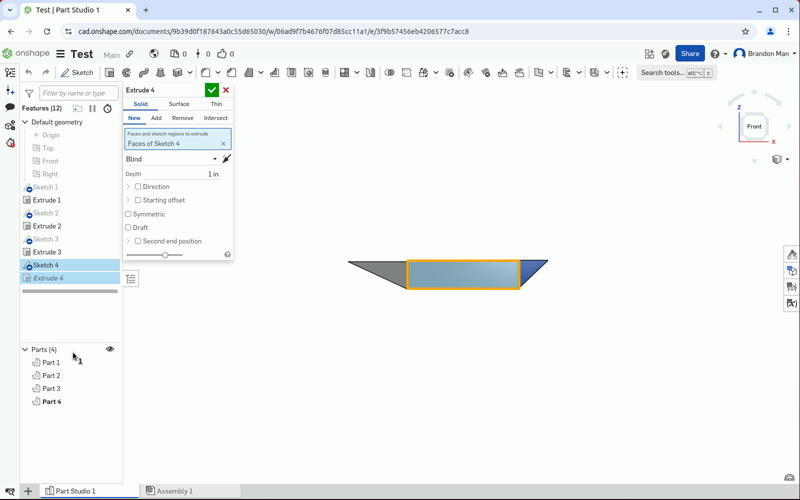
mouse_move(143, 106)
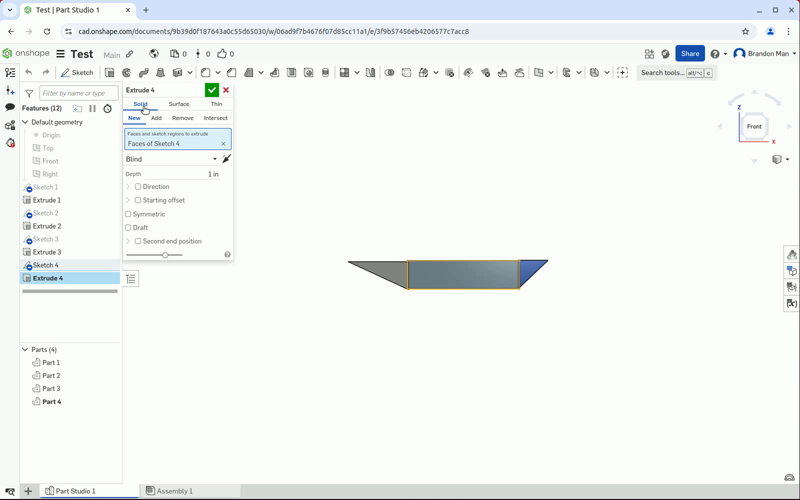
click(143, 106)
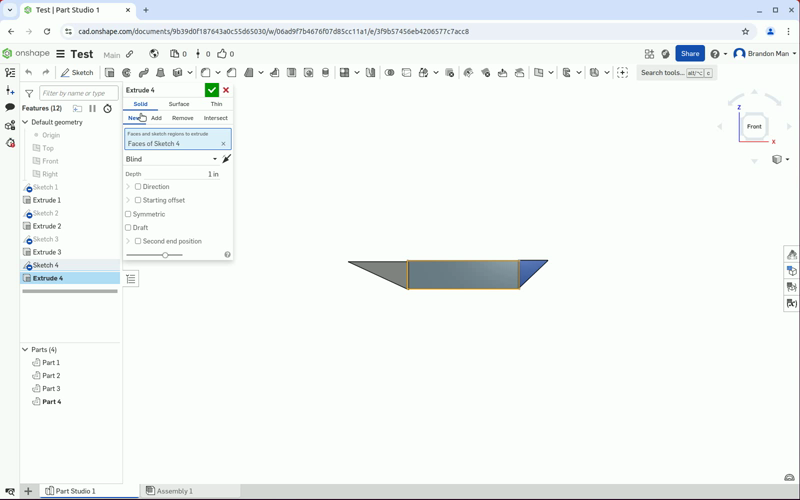
mouse_move(137, 120)
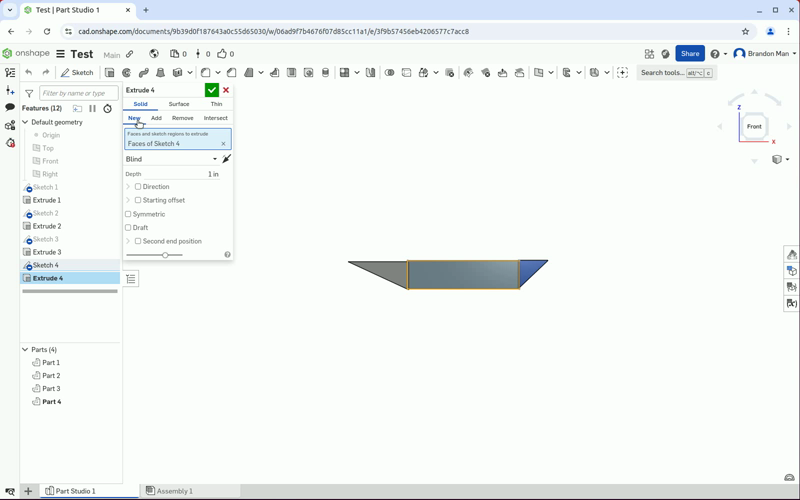
click(137, 120)
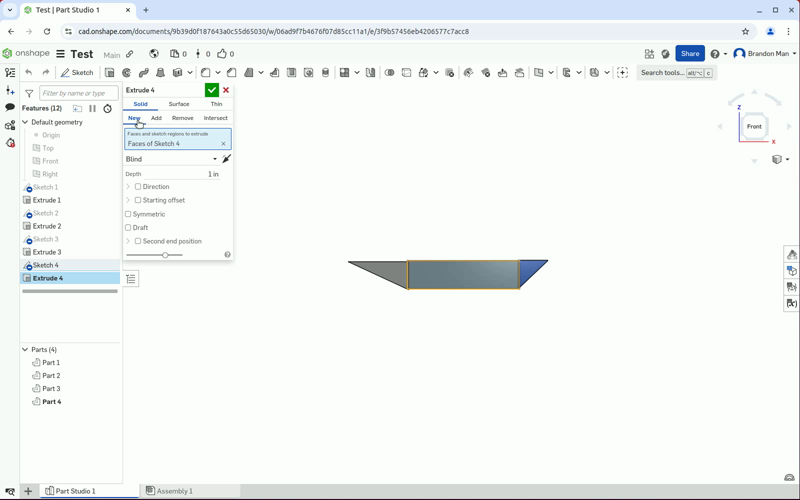
key(tab, 4)
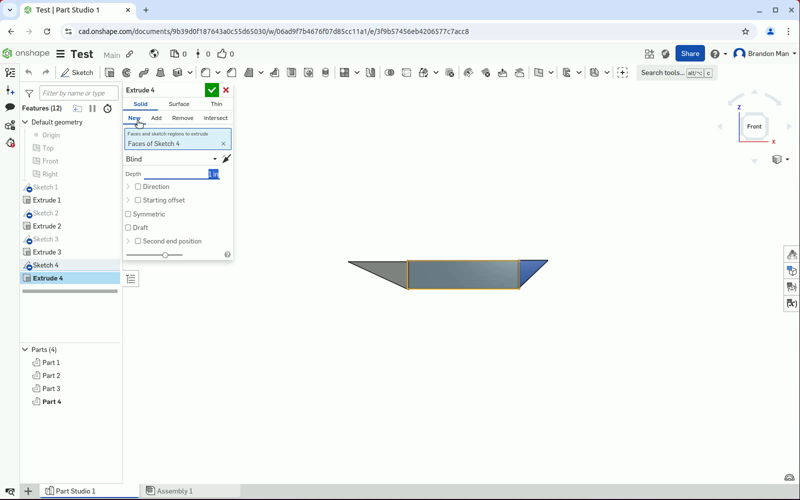
text(5.055)
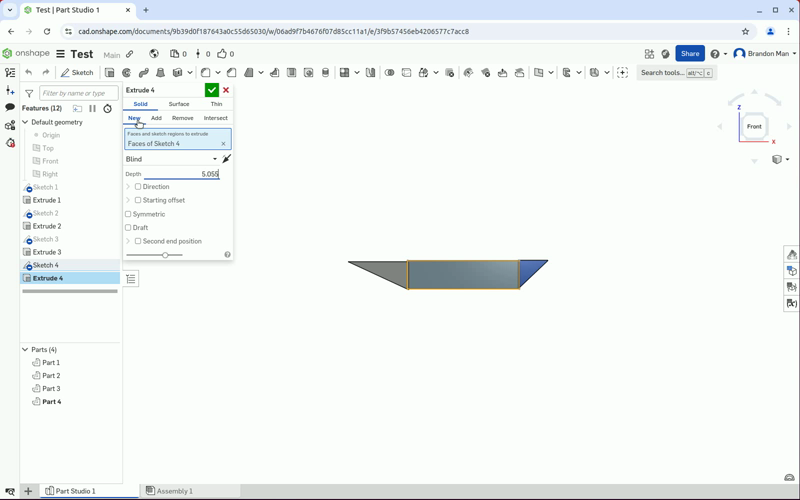
key(enter)
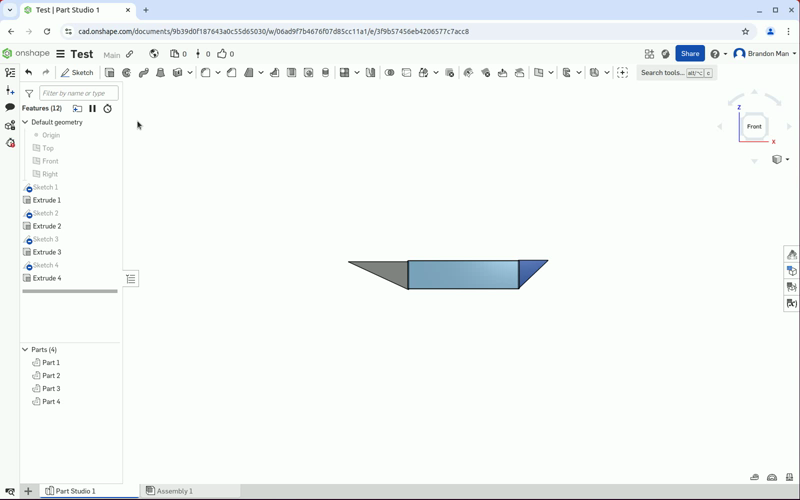
key(shift+h)
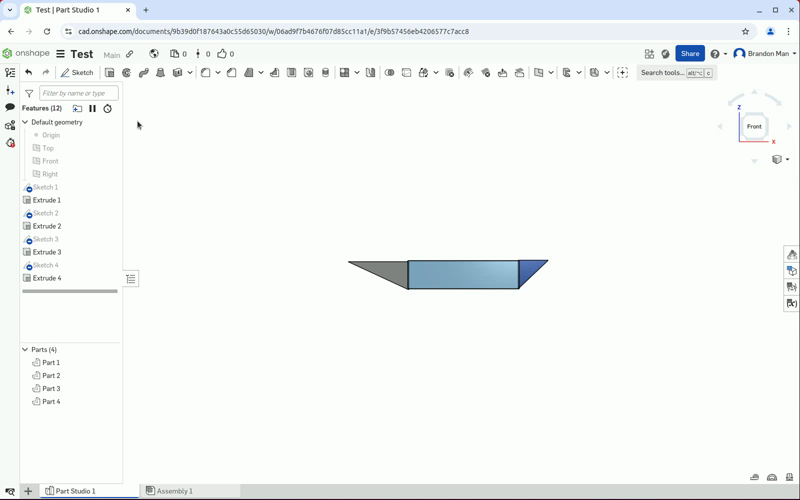
key(shift+h)
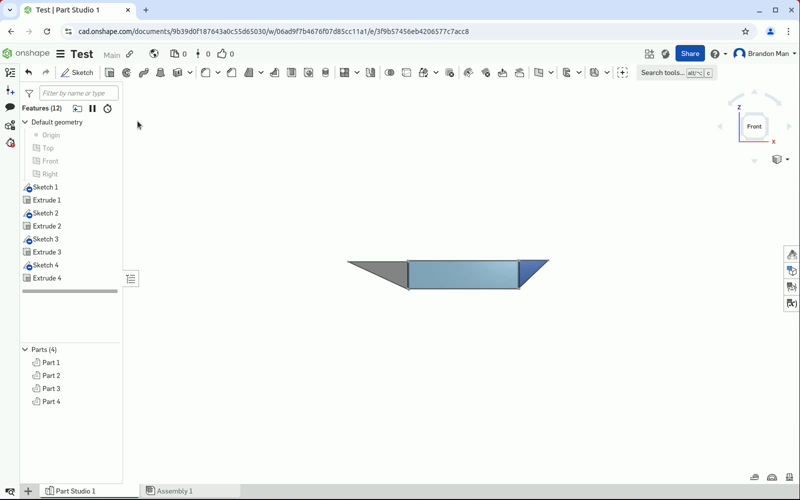
key(shift+7)
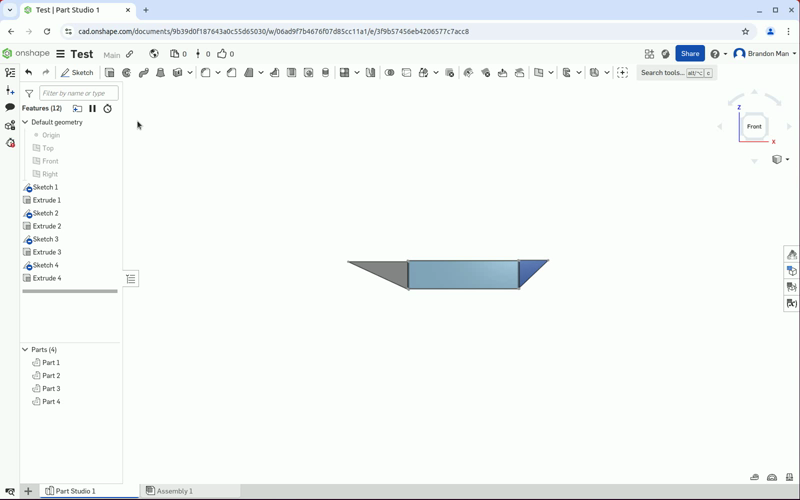
key(left, 2)
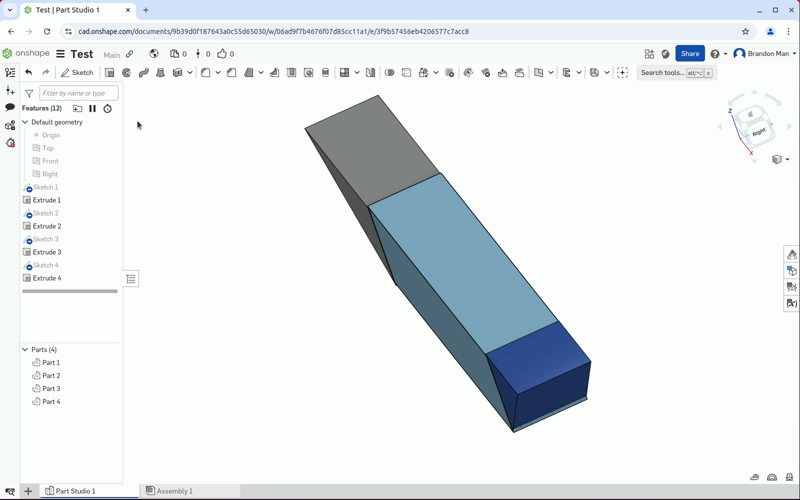
key(down, 2)
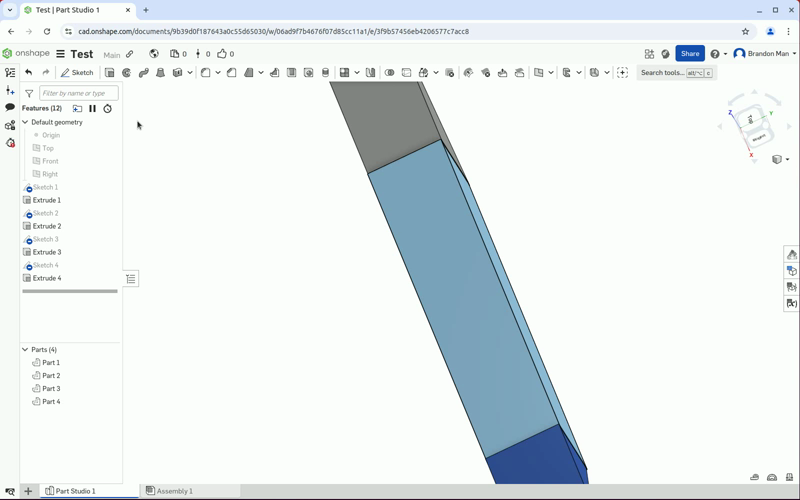
key(up, 2)
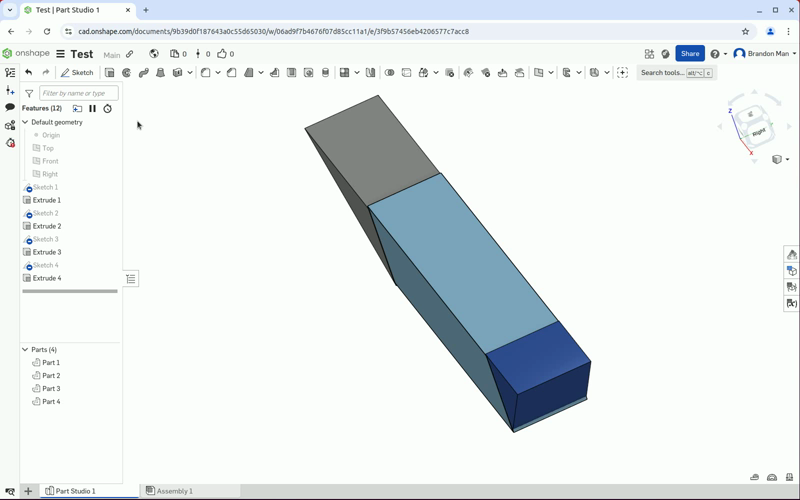
key(right, 2)
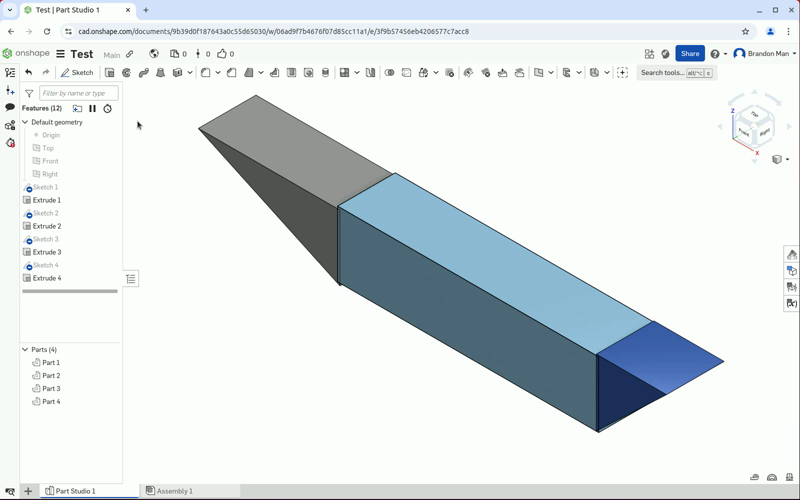
mouse_move(73, 189)
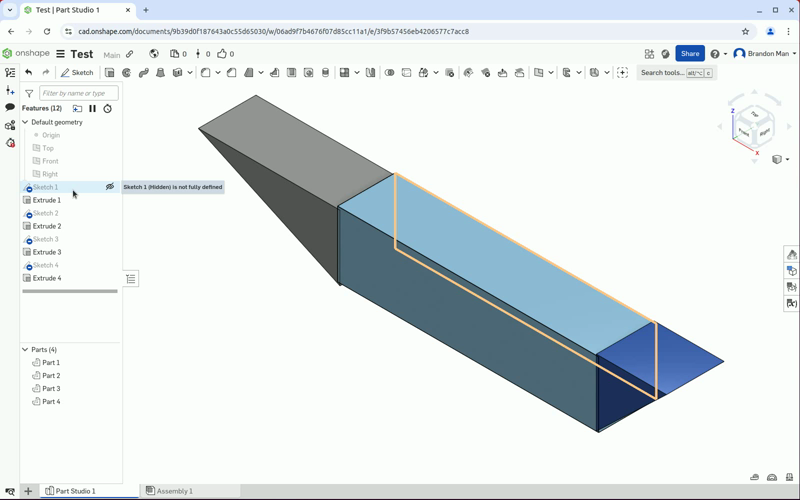
click(73, 189)